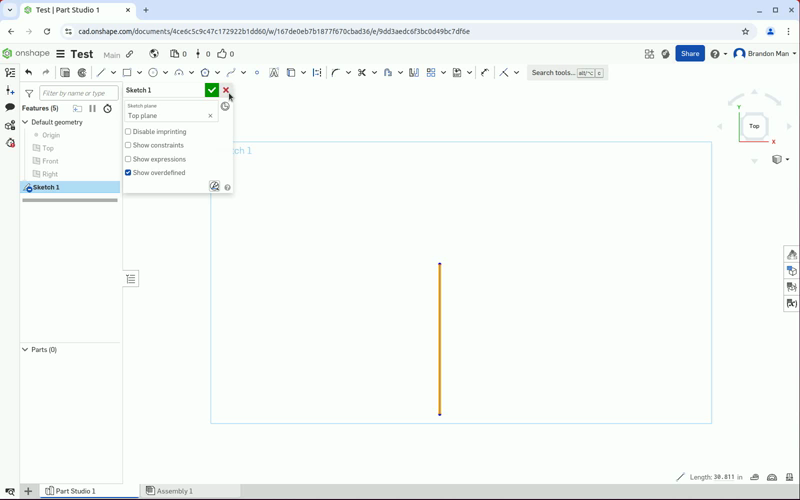
key(shift+h)
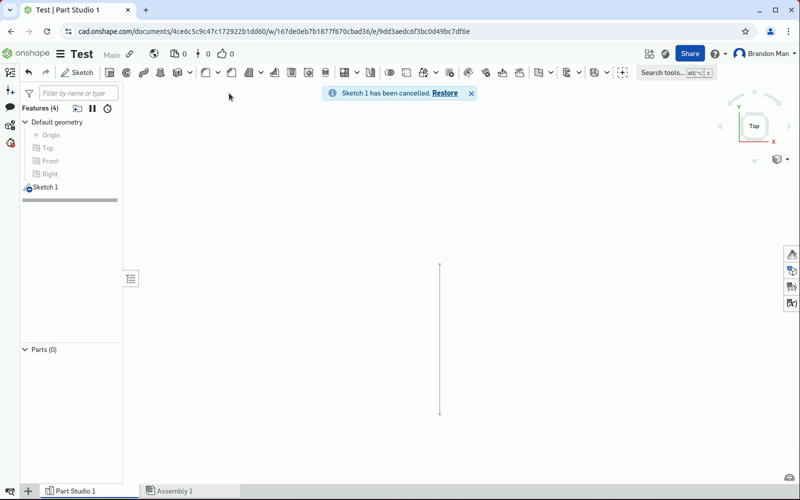
mouse_move(73, 352)
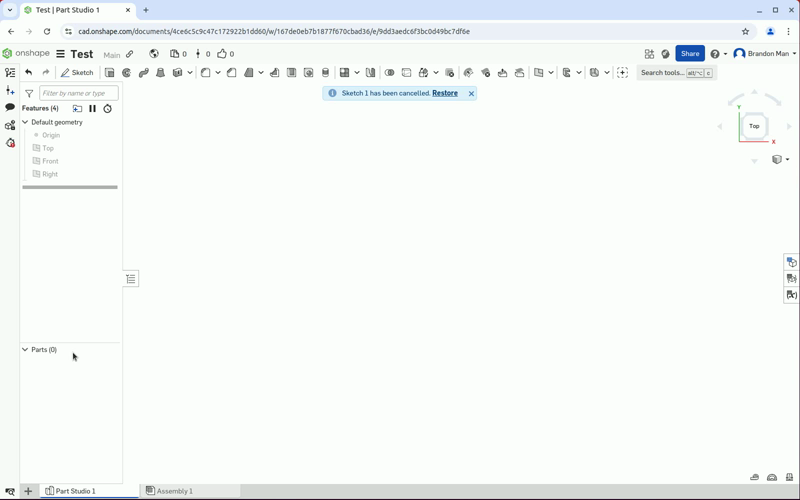
key(y)
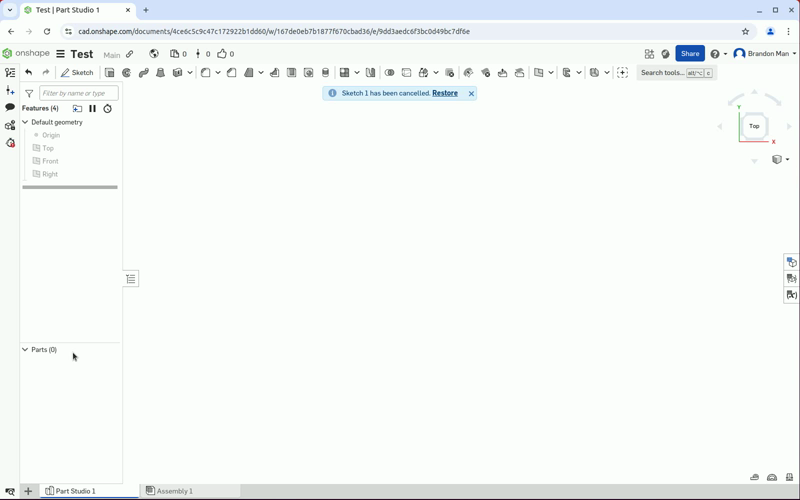
key(shift+p)
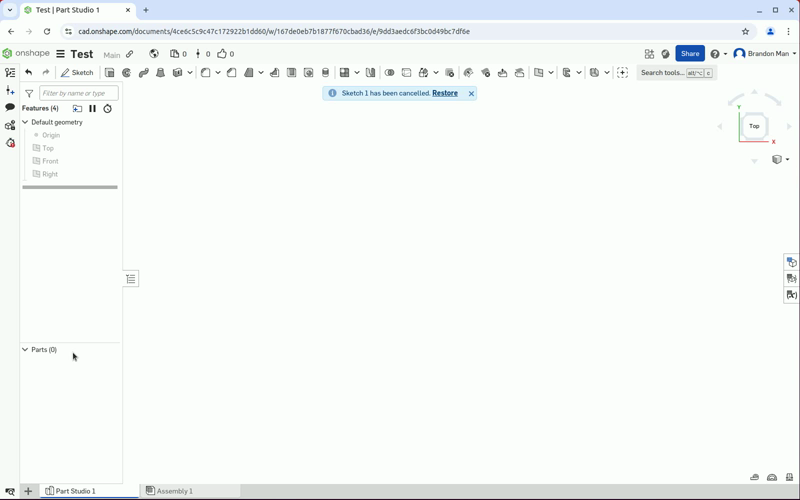
key(space)
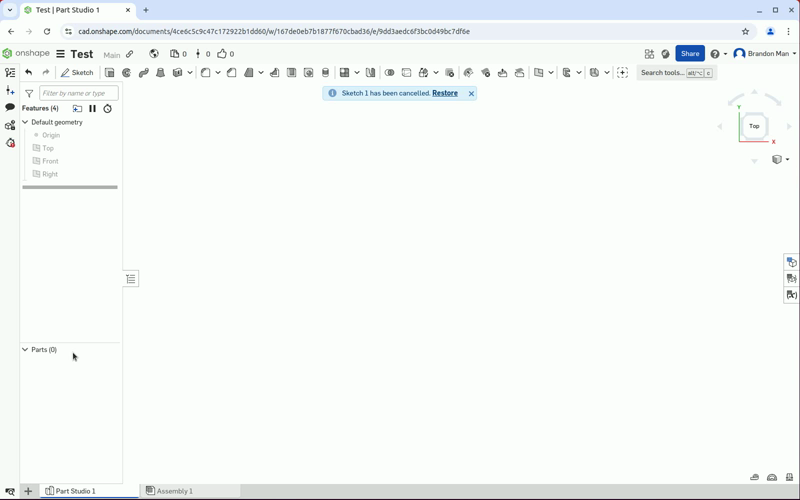
key_down(shift)
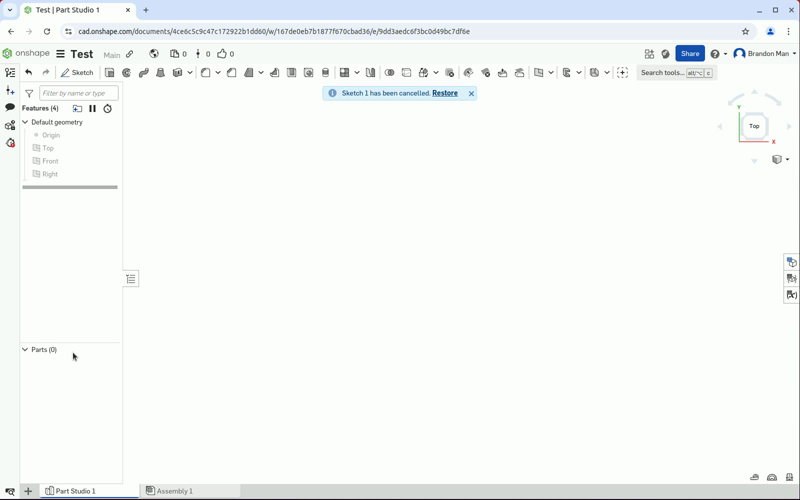
key(up)
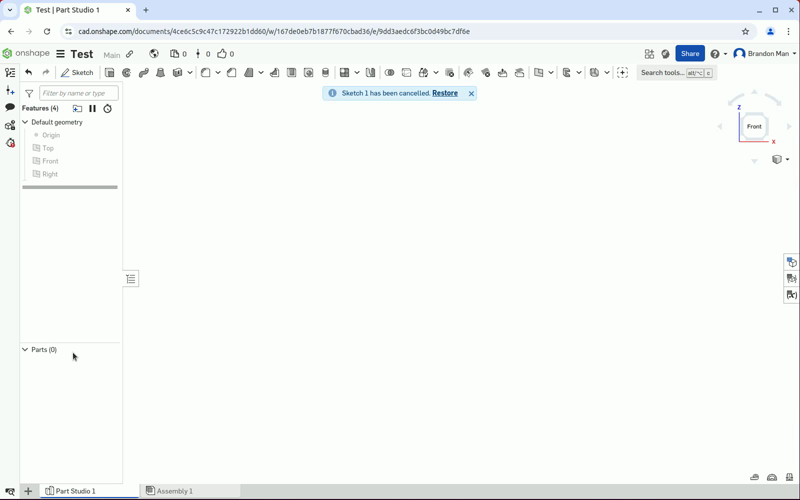
key_up(shift)
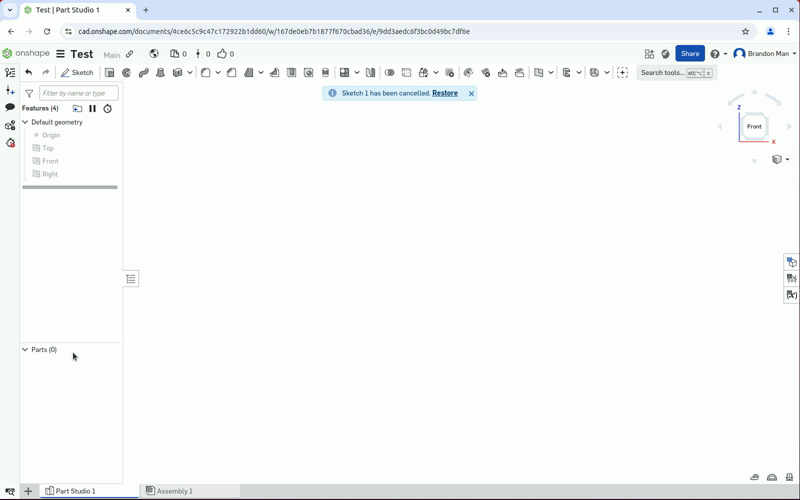
mouse_move(73, 352)
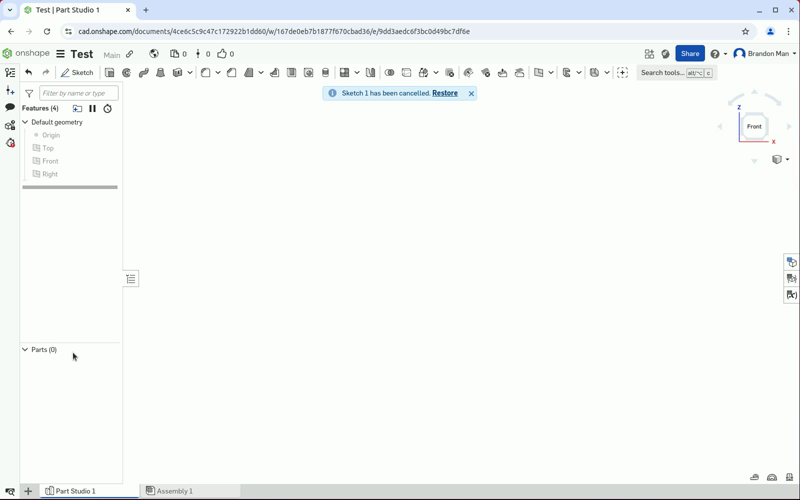
key(shift+y)
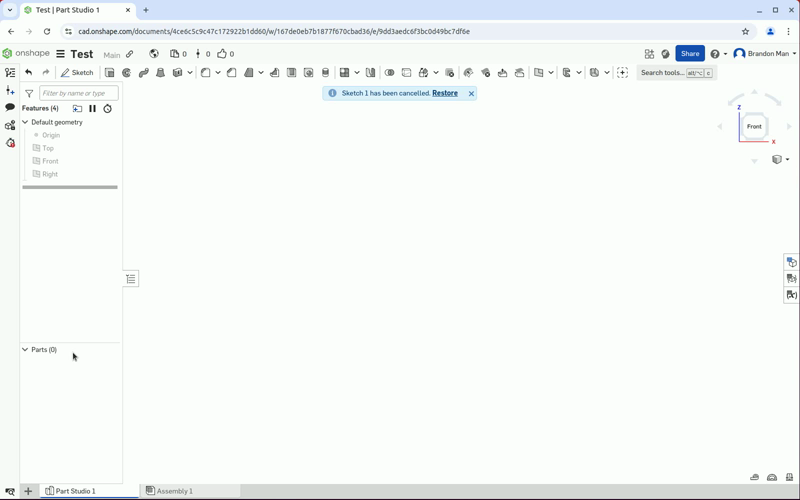
key(shift+s)
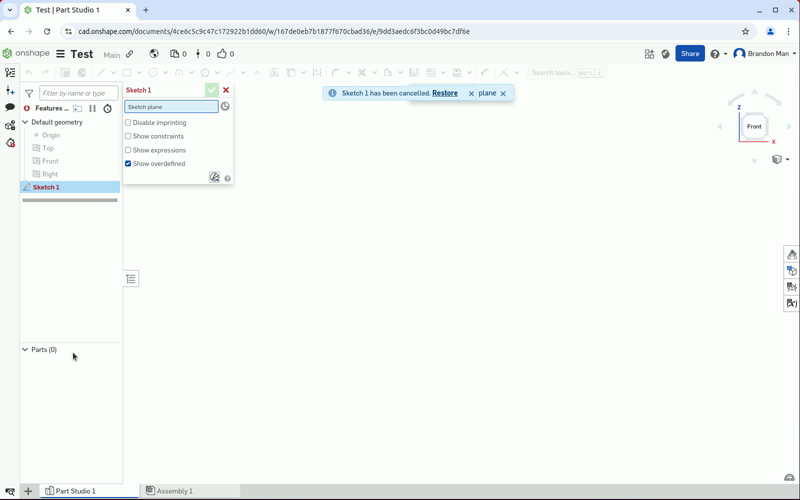
mouse_move(73, 163)
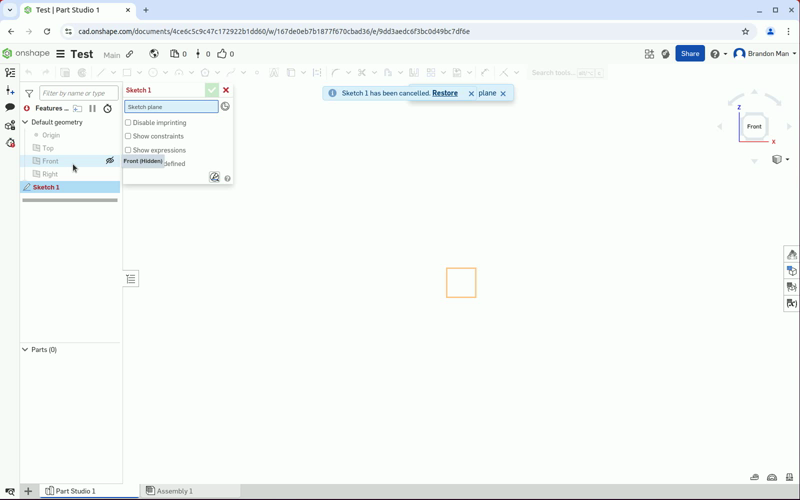
click(73, 163)
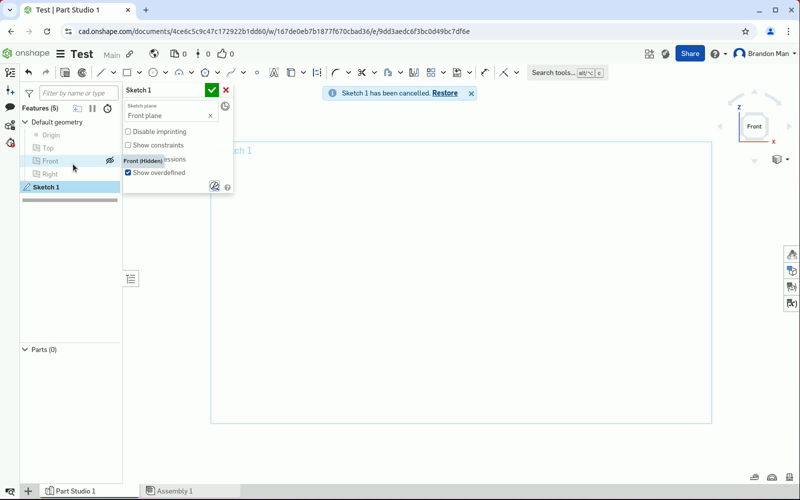
mouse_move(73, 352)
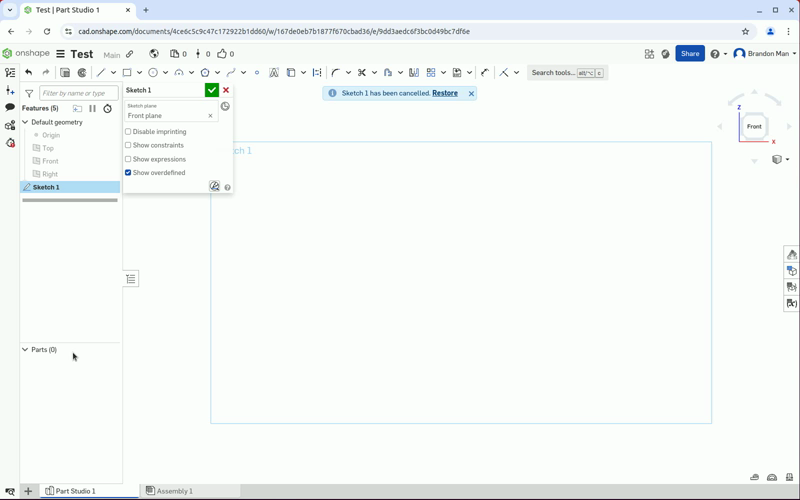
key(y)
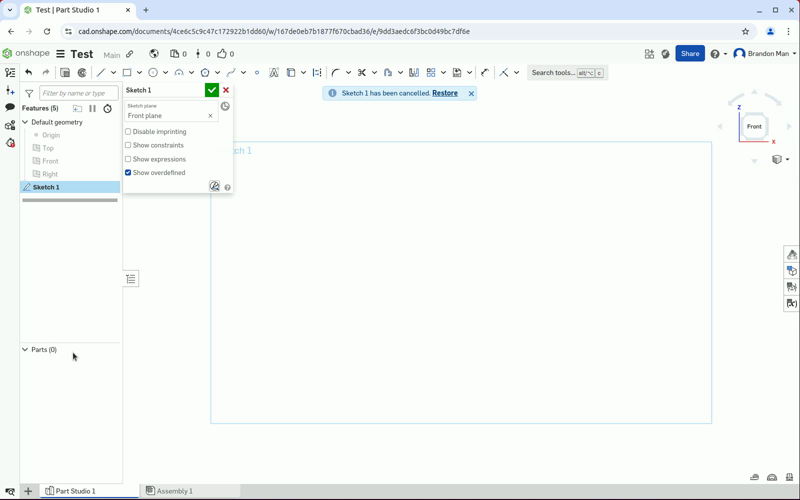
key(l)
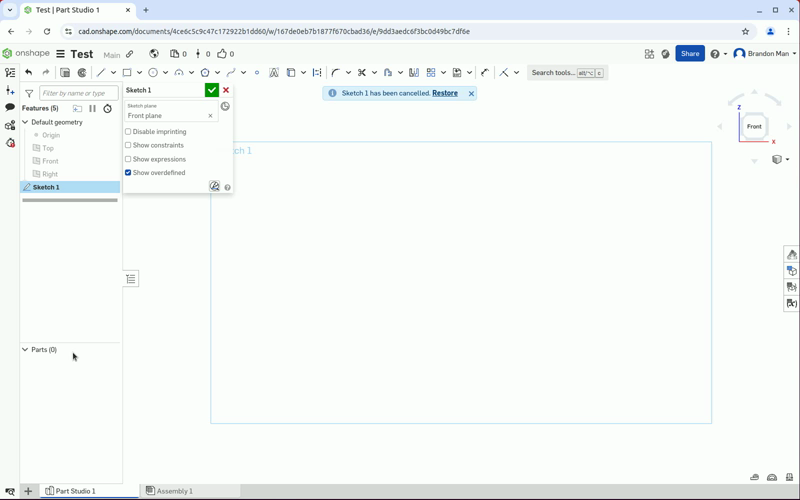
key_down(shift)
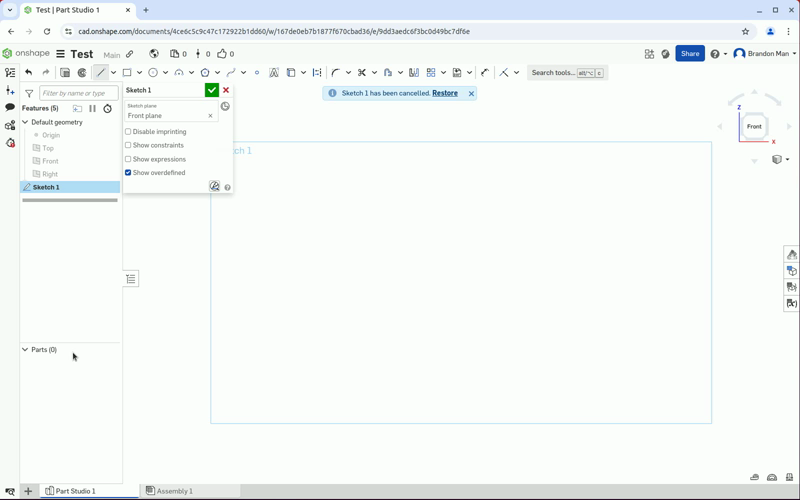
mouse_move(375, 282)
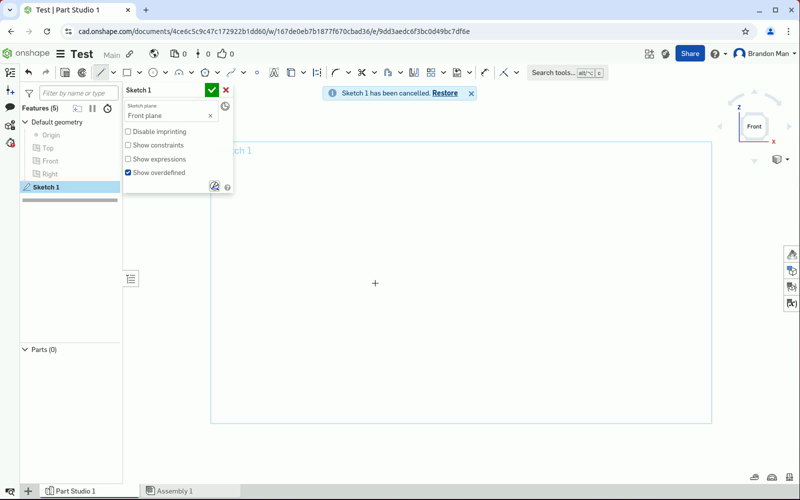
click(375, 282)
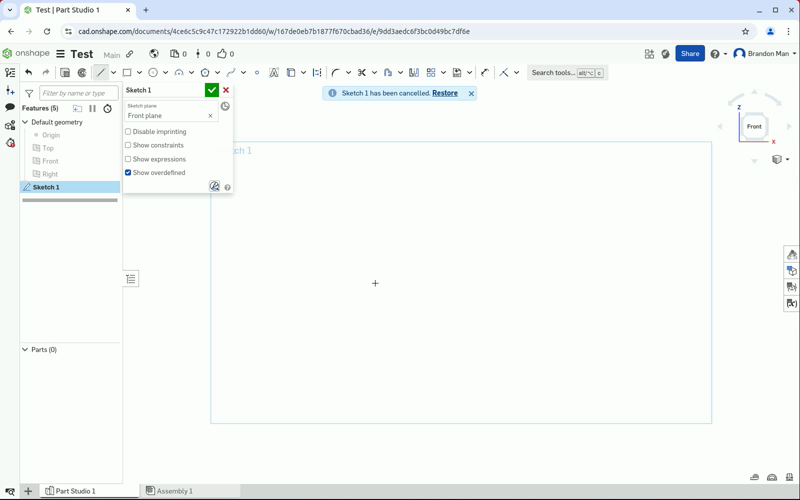
key_up(shift)
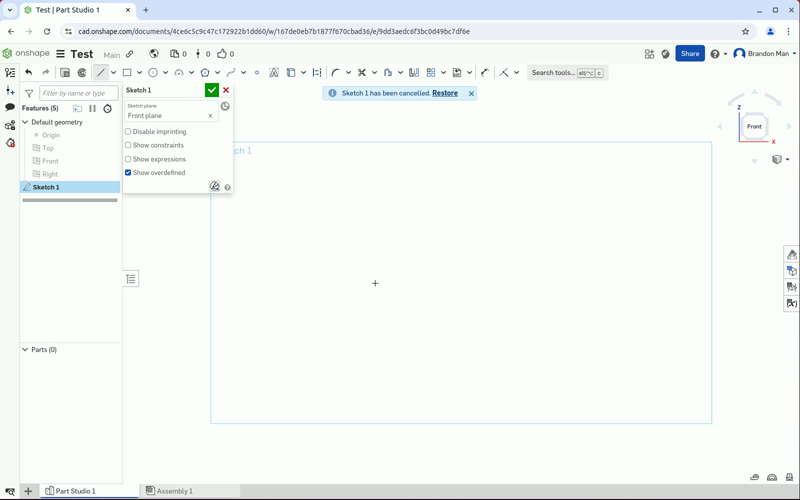
key_down(shift)
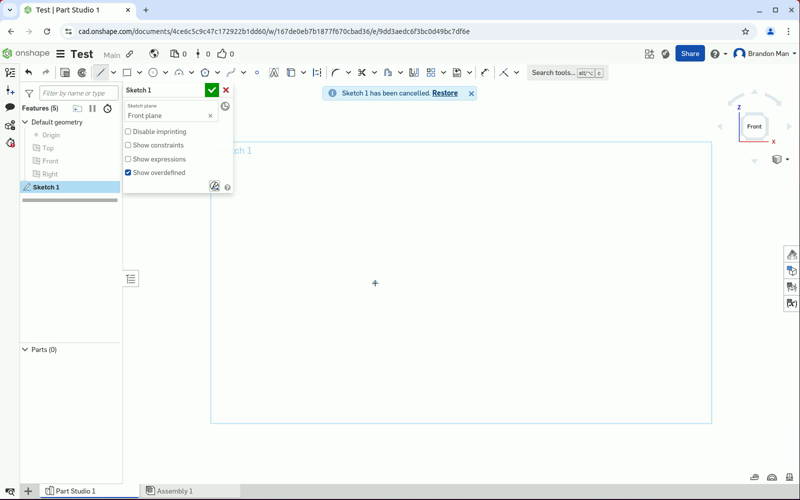
mouse_move(546, 282)
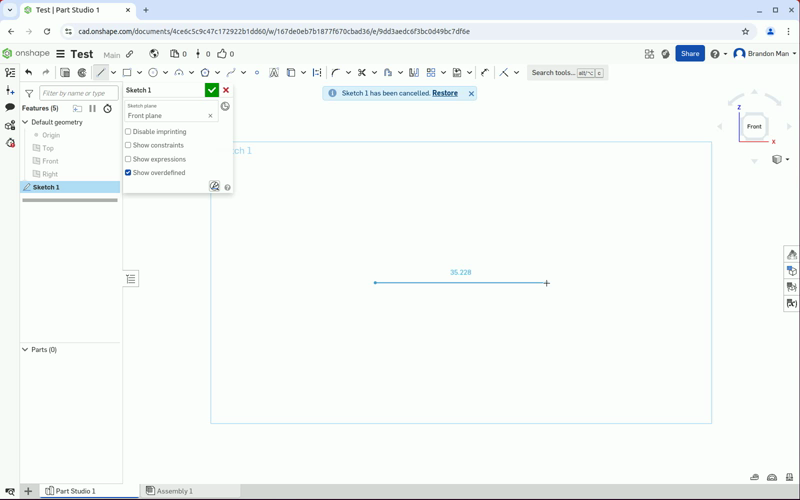
click(546, 282)
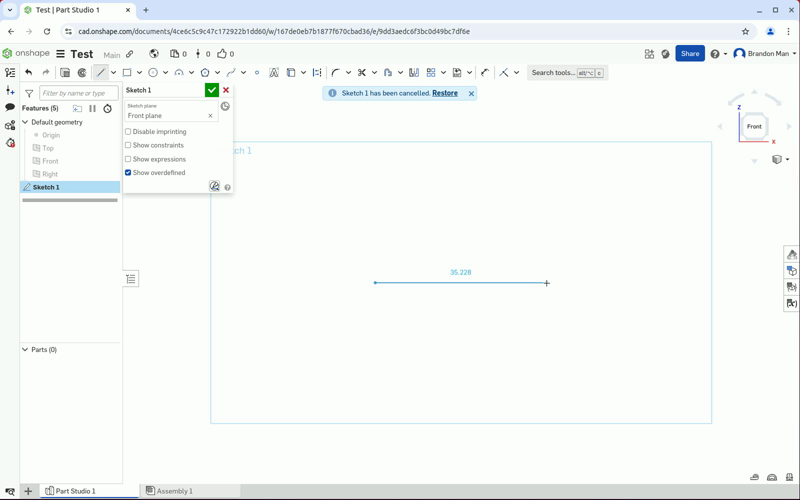
key_up(shift)
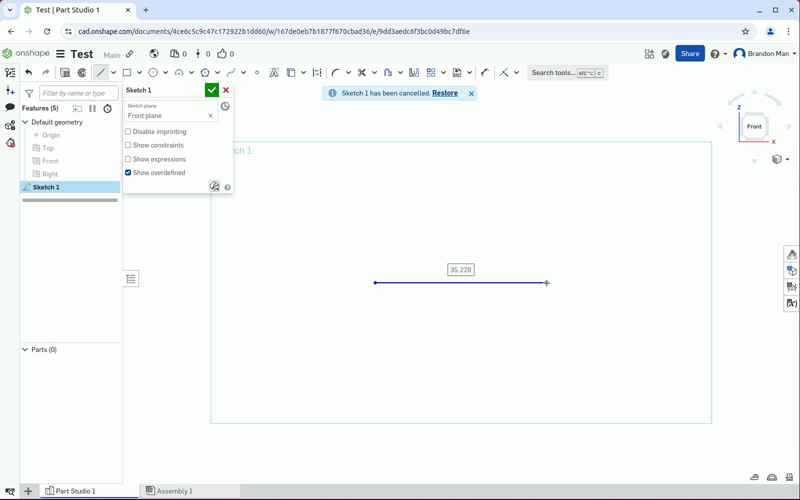
key_down(shift)
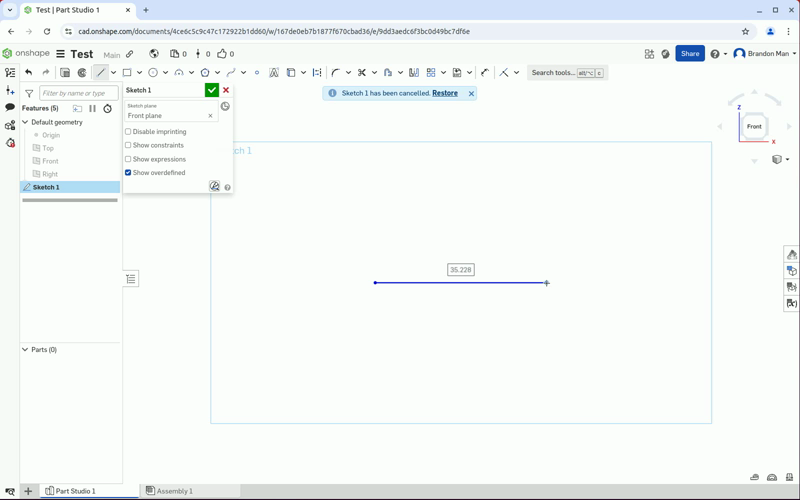
mouse_move(576, 282)
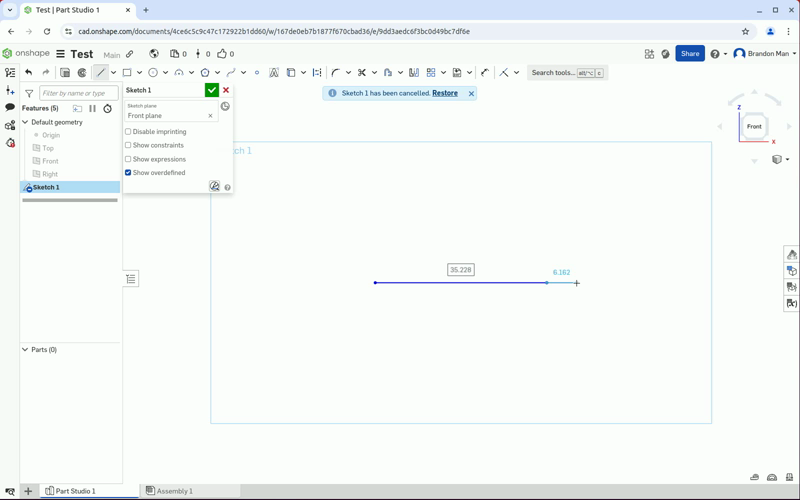
mouse_move(510, 245)
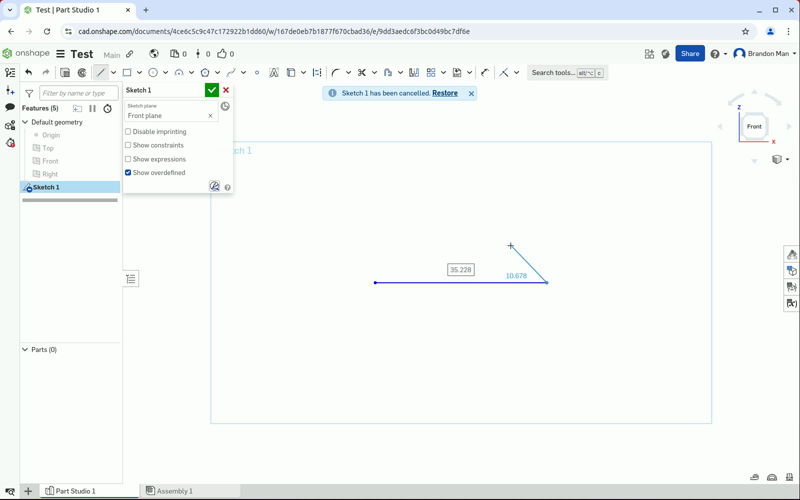
click(510, 245)
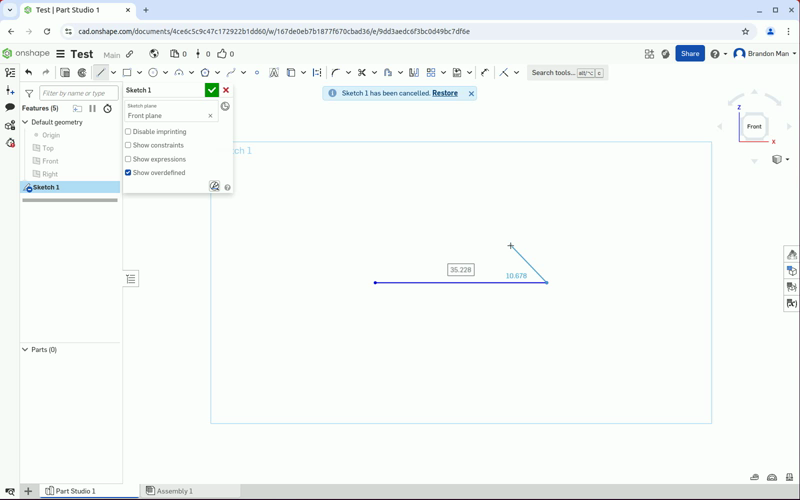
key_up(shift)
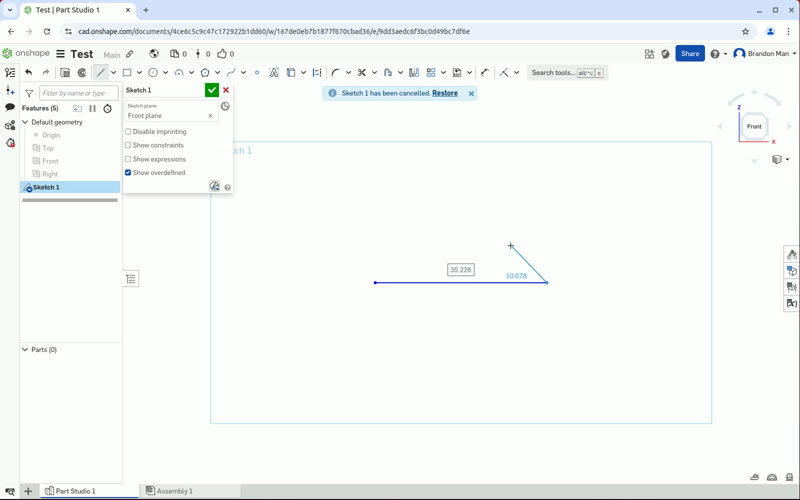
key_down(shift)
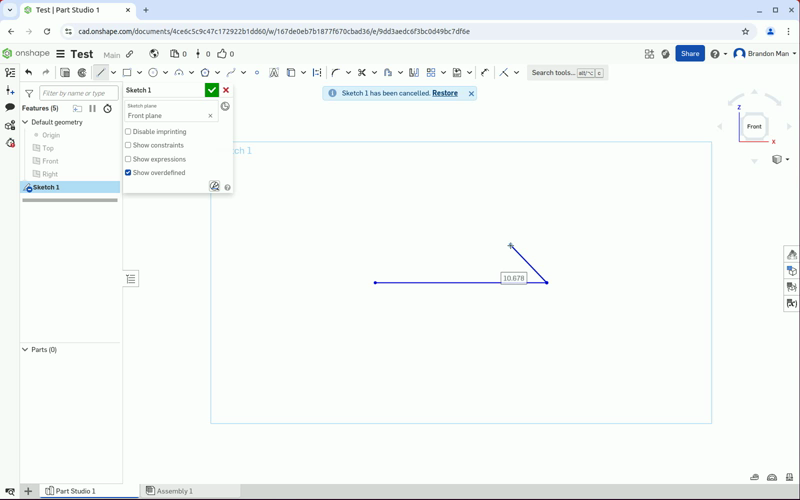
mouse_move(411, 245)
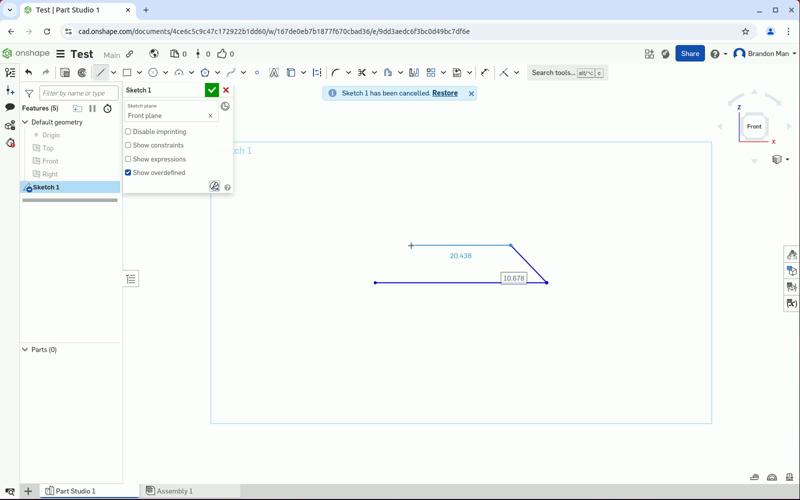
click(411, 245)
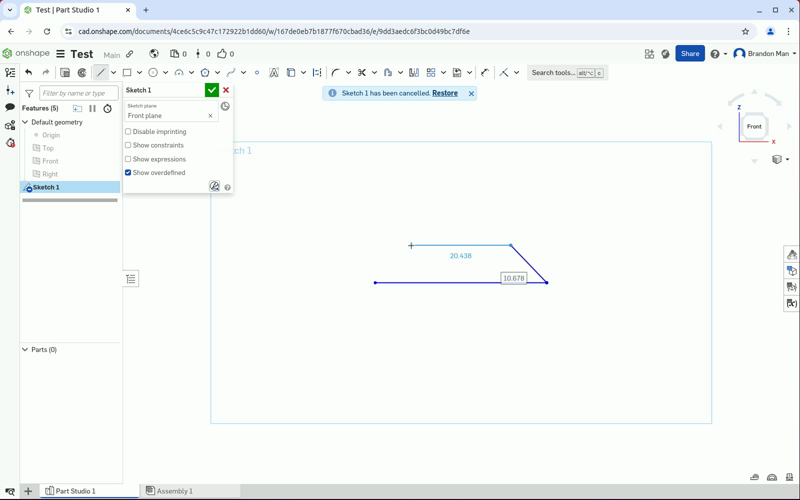
key_up(shift)
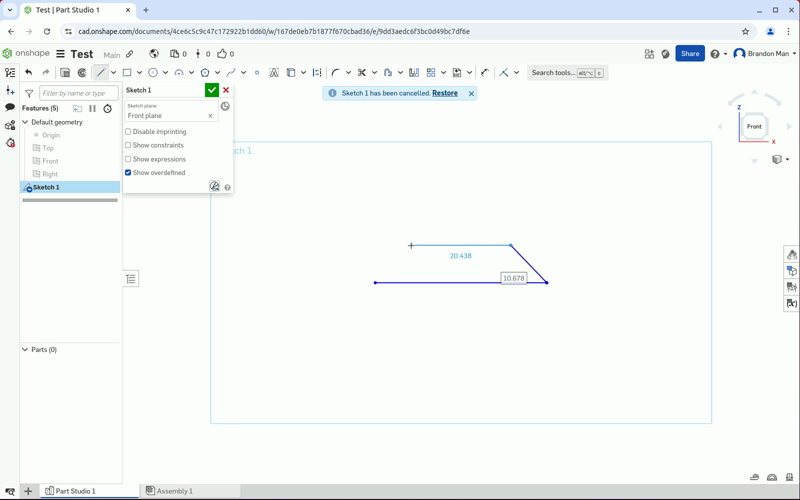
mouse_move(441, 245)
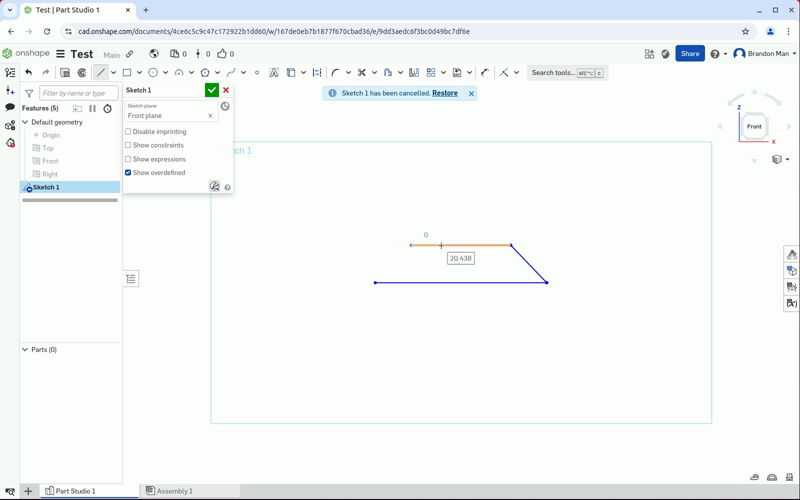
key_down(shift)
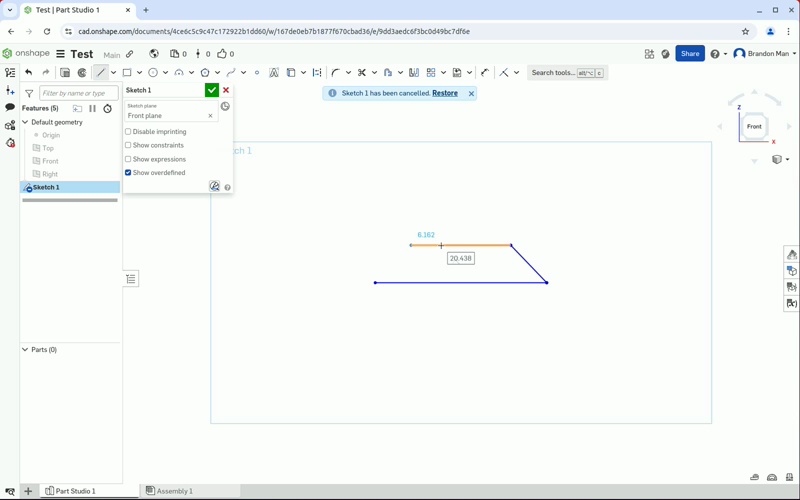
mouse_move(375, 282)
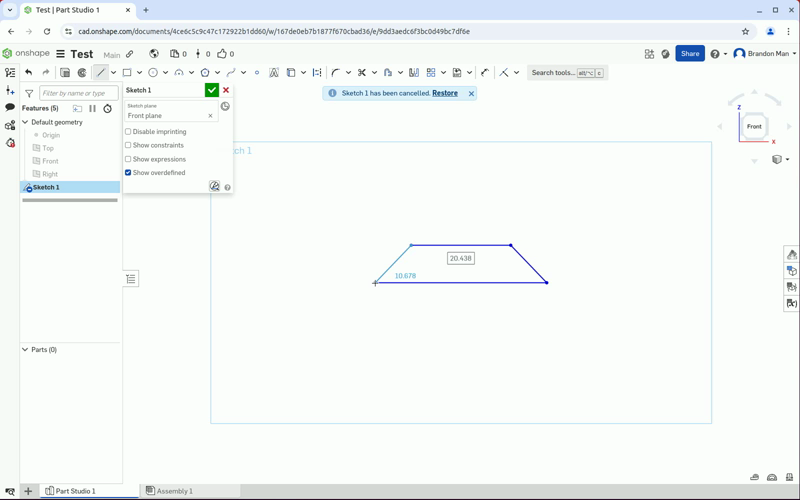
key_up(shift)
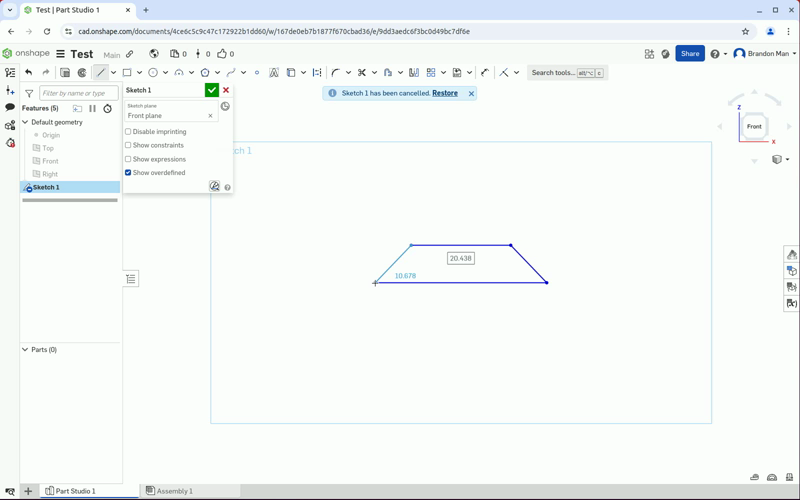
click(375, 282)
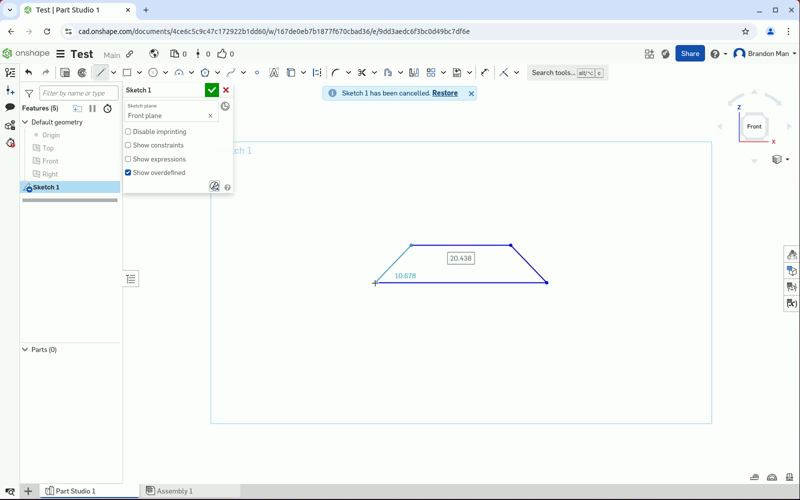
key(esc)
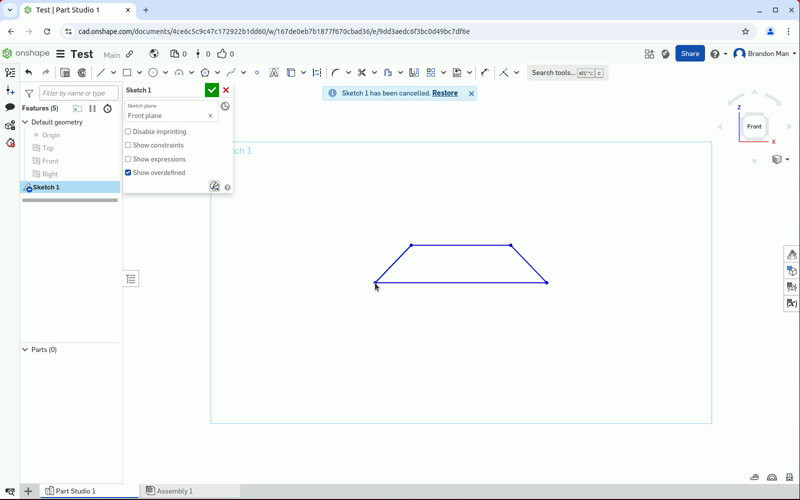
mouse_move(413, 266)
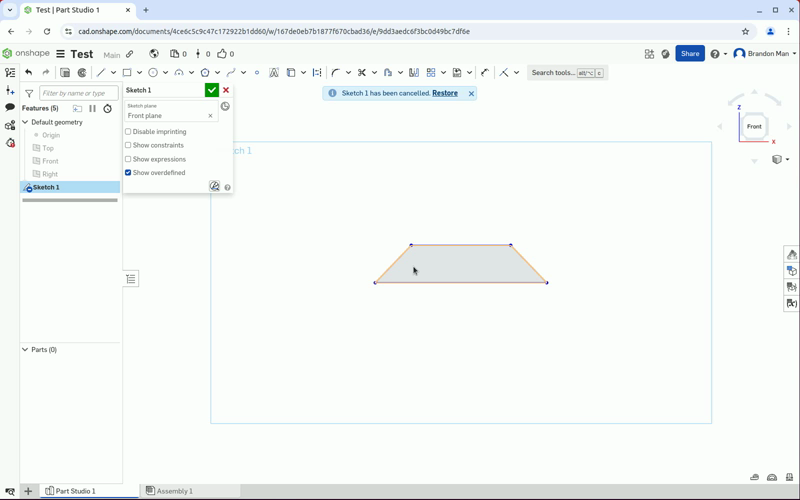
click(413, 266)
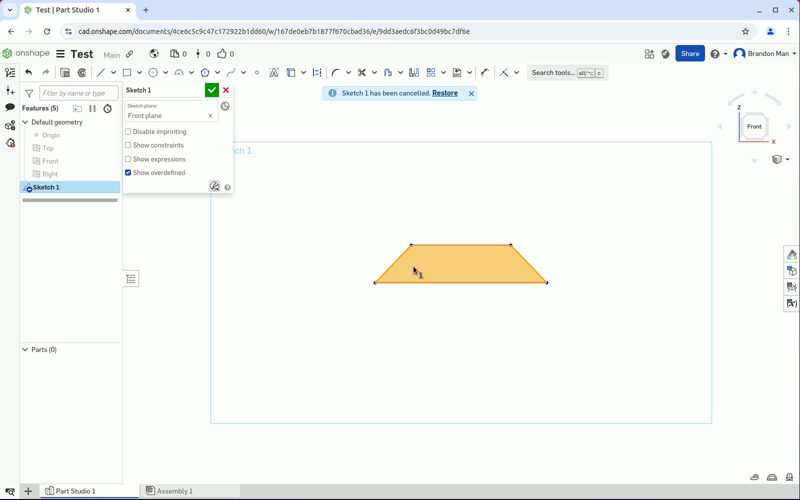
mouse_move(73, 352)
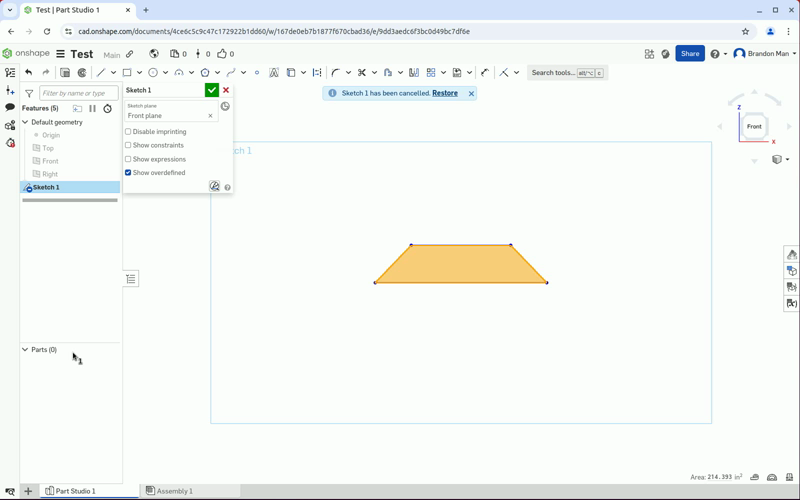
key(shift+y)
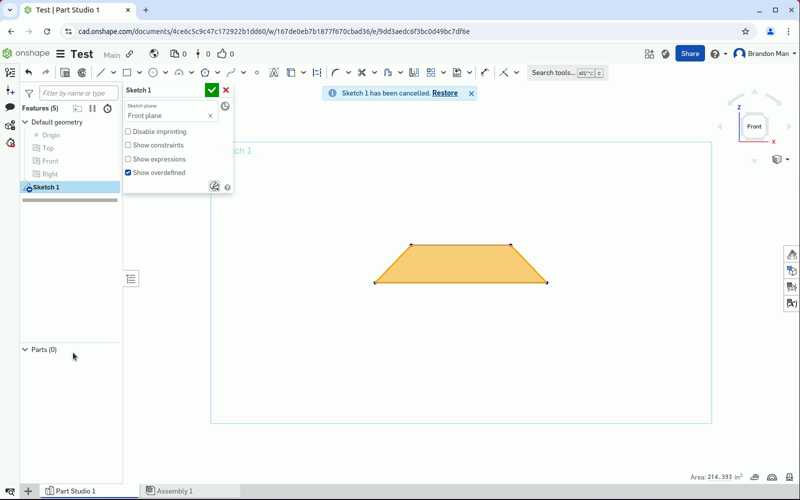
key(shift+e)
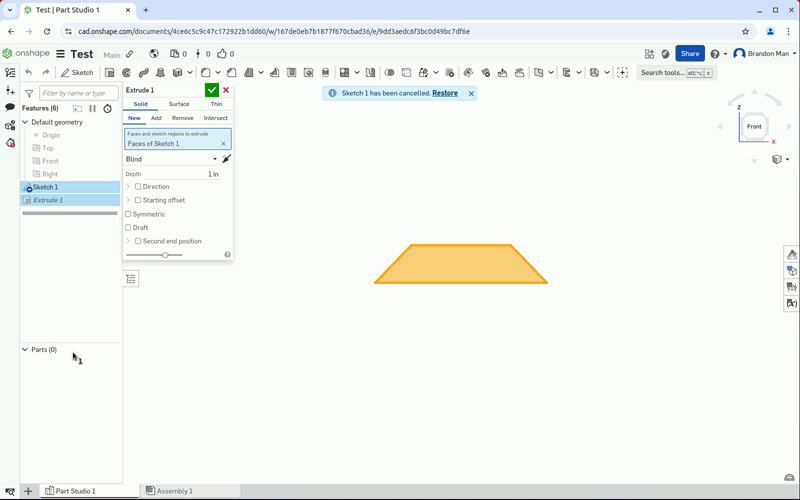
mouse_move(143, 106)
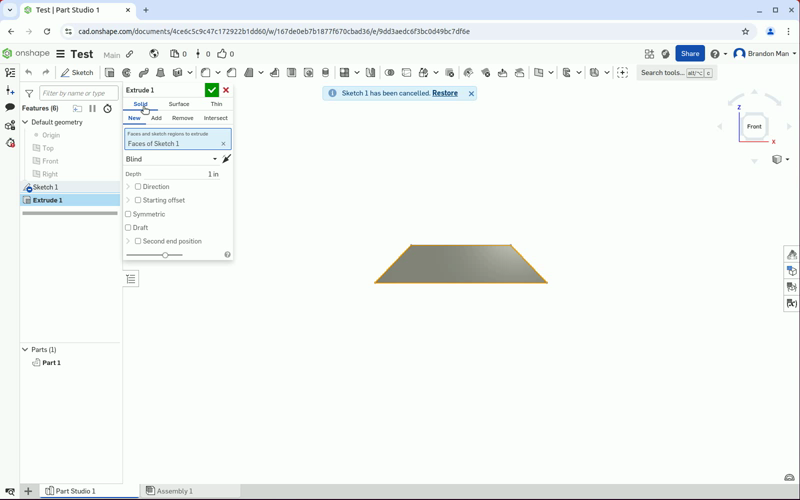
click(143, 106)
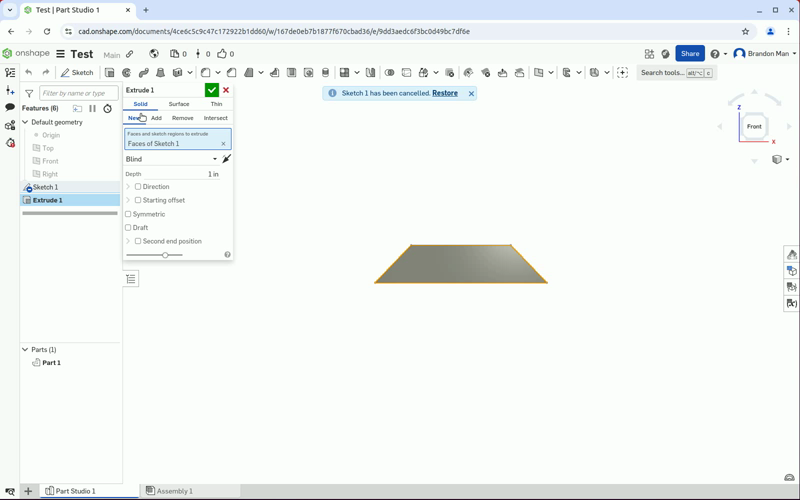
mouse_move(137, 120)
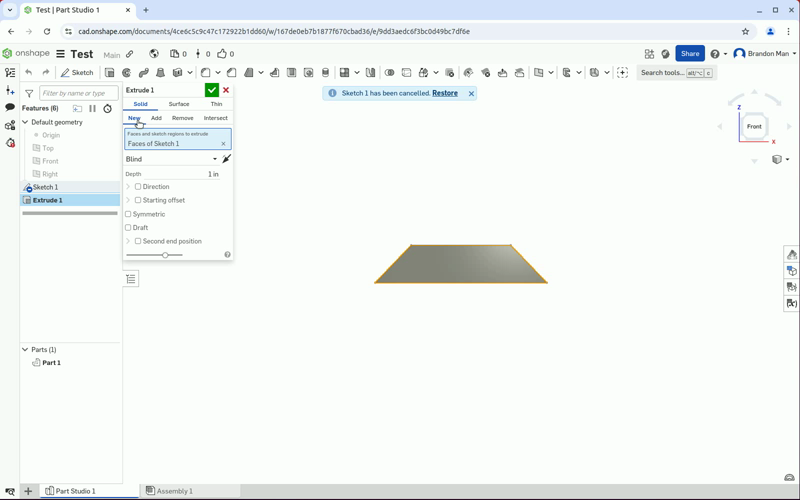
click(137, 120)
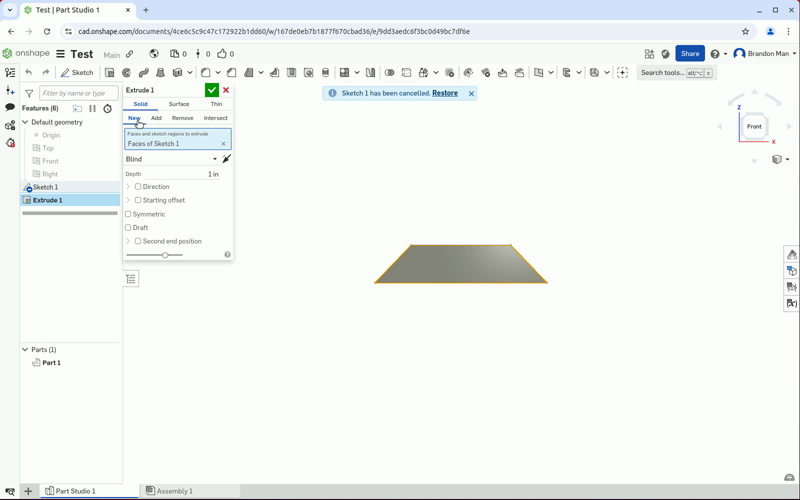
key(tab, 4)
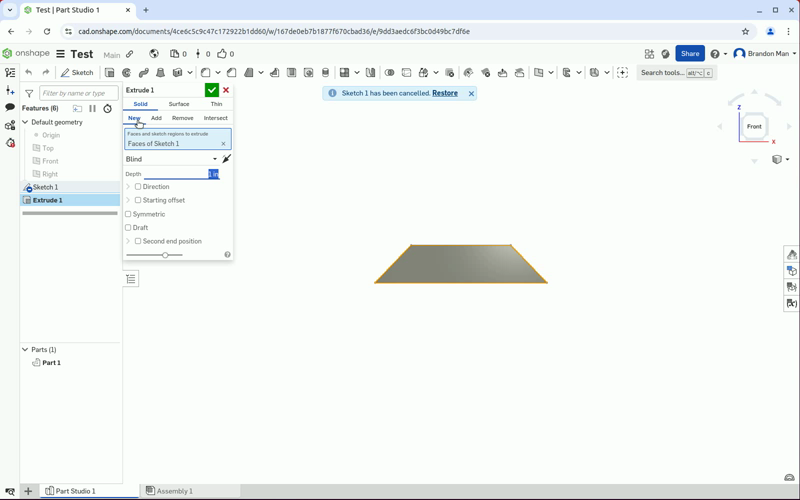
text(23.108)
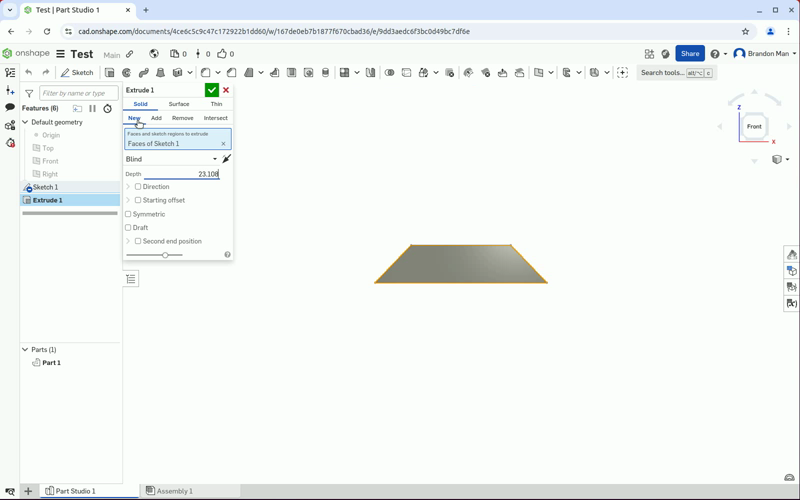
key(enter)
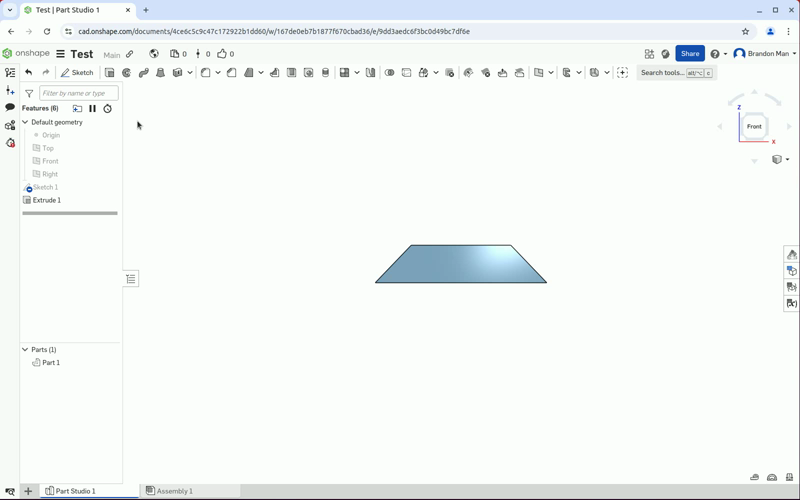
key(shift+h)
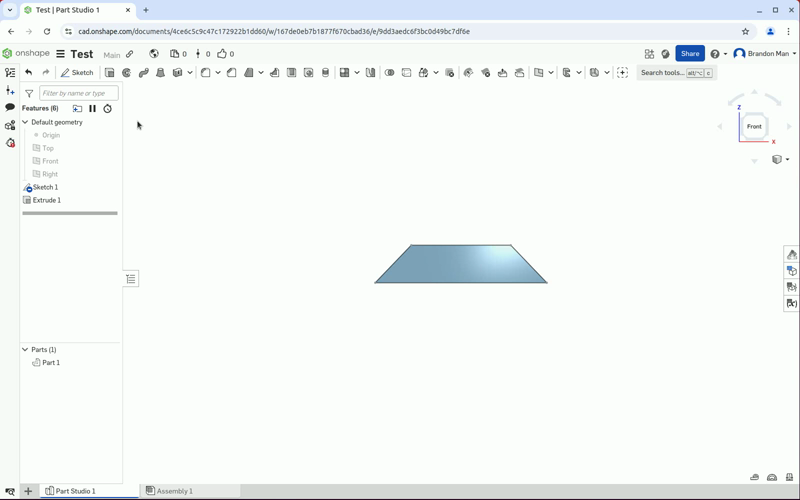
key(shift+h)
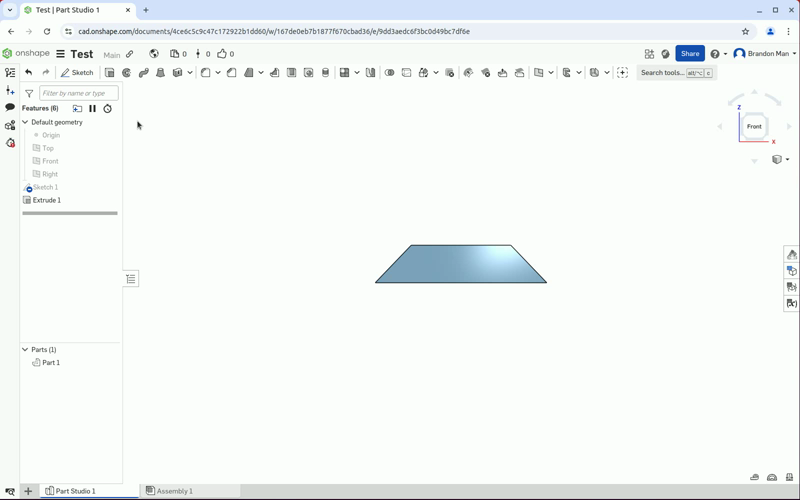
mouse_move(73, 189)
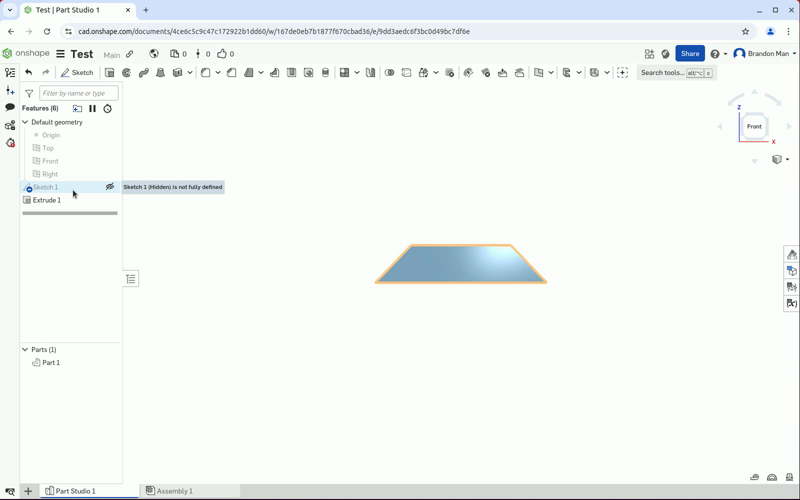
click(73, 189)
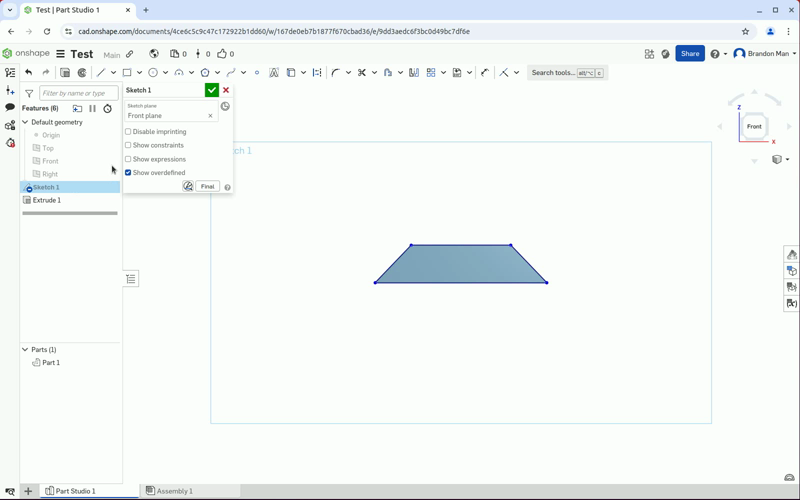
mouse_move(229, 92)
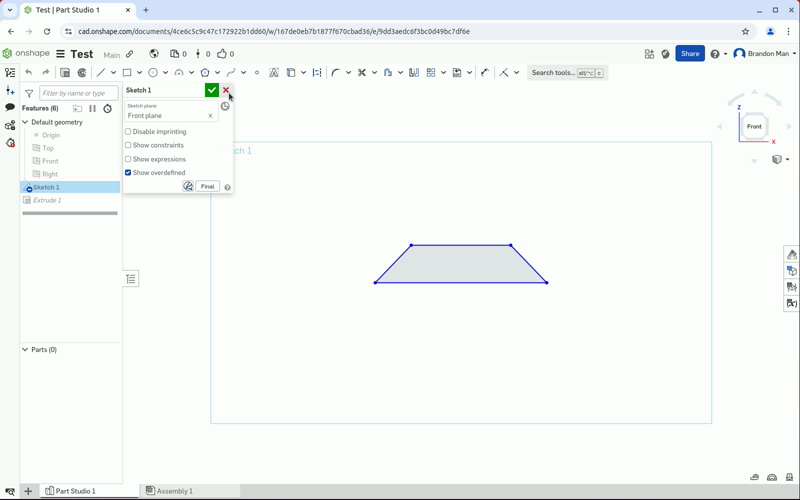
click(229, 92)
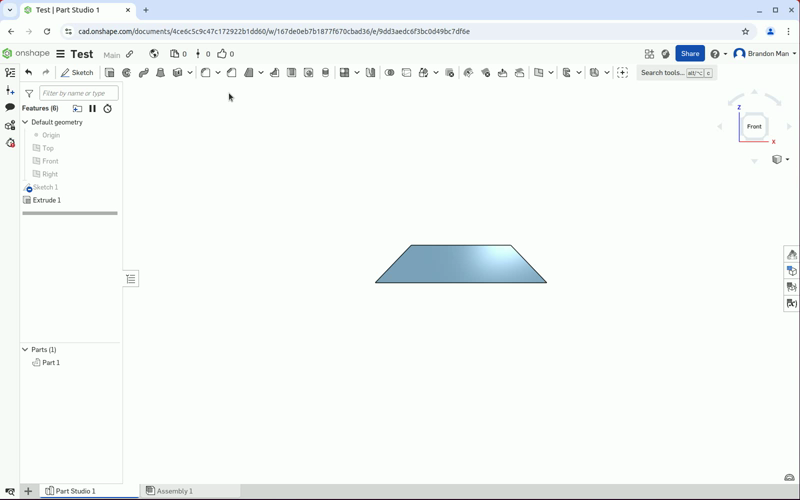
mouse_move(73, 352)
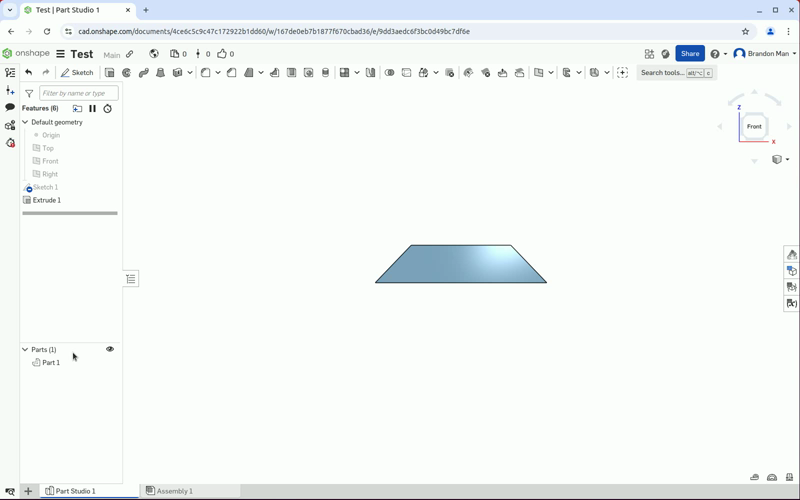
key(y)
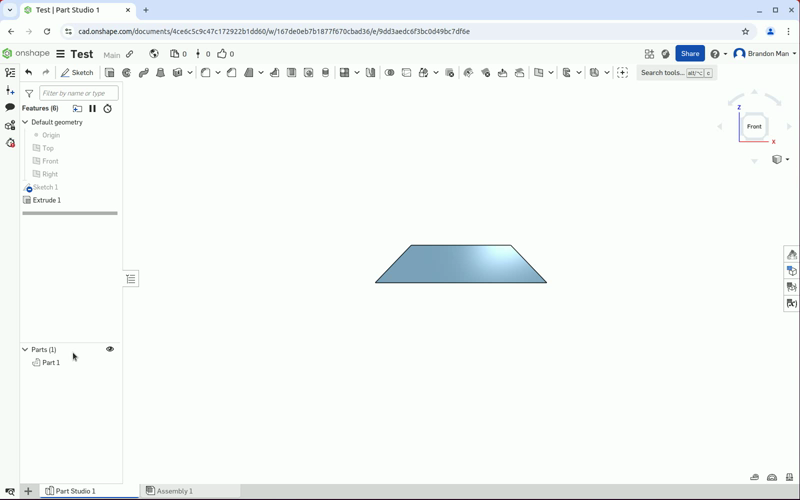
key(shift+p)
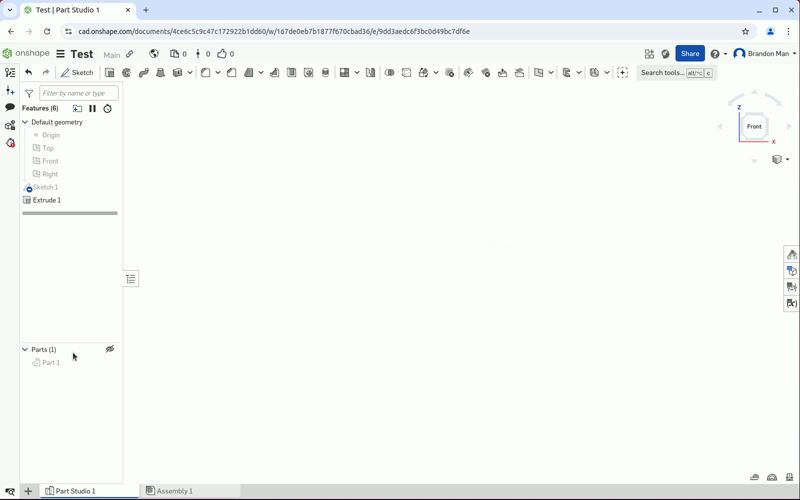
key(space)
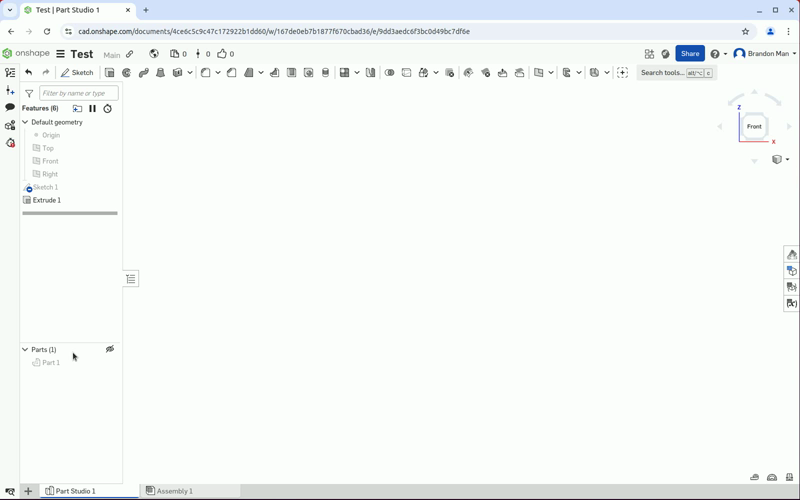
key_down(shift)
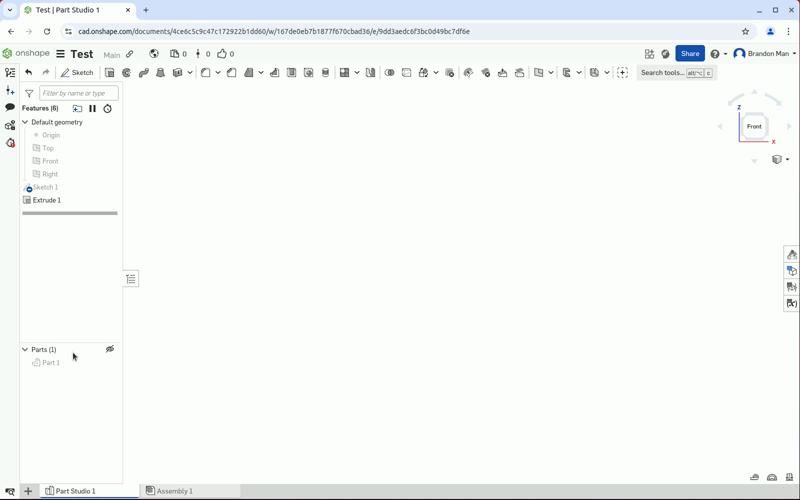
key(down)
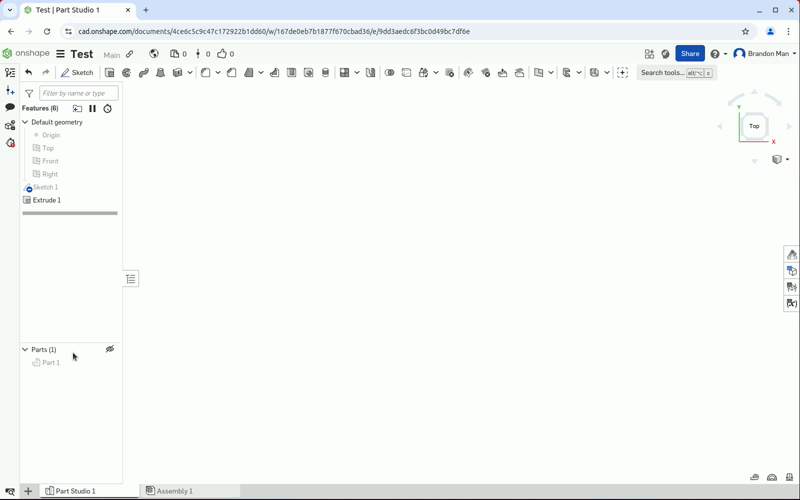
key_up(shift)
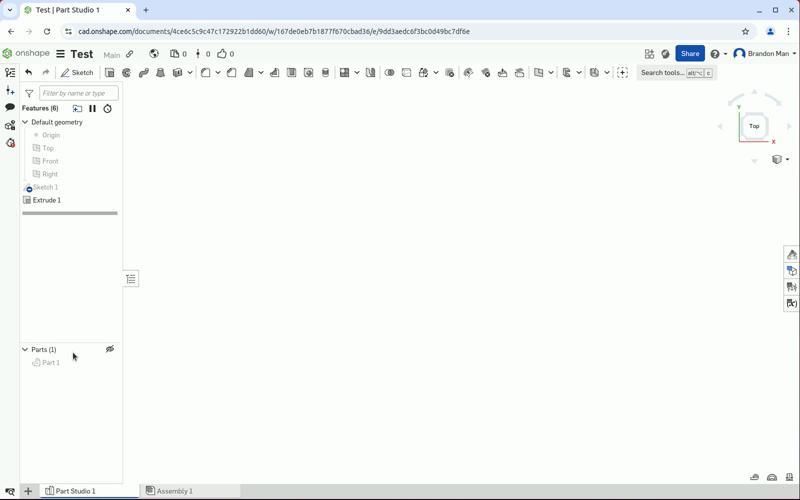
mouse_move(73, 352)
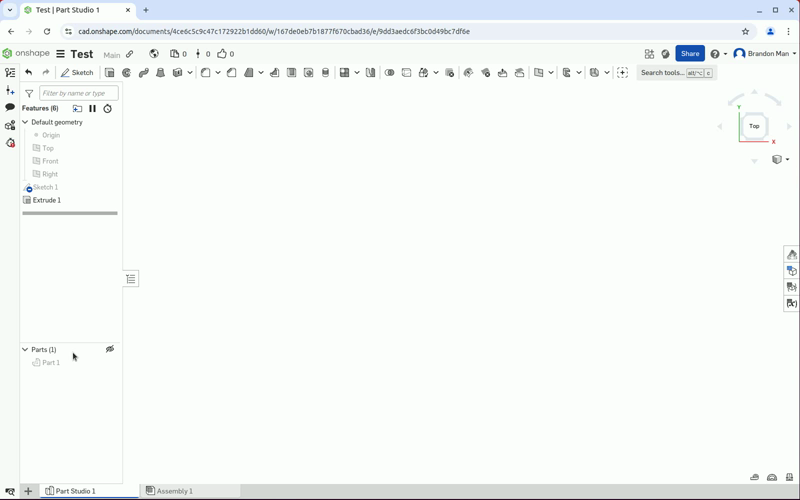
key(shift+y)
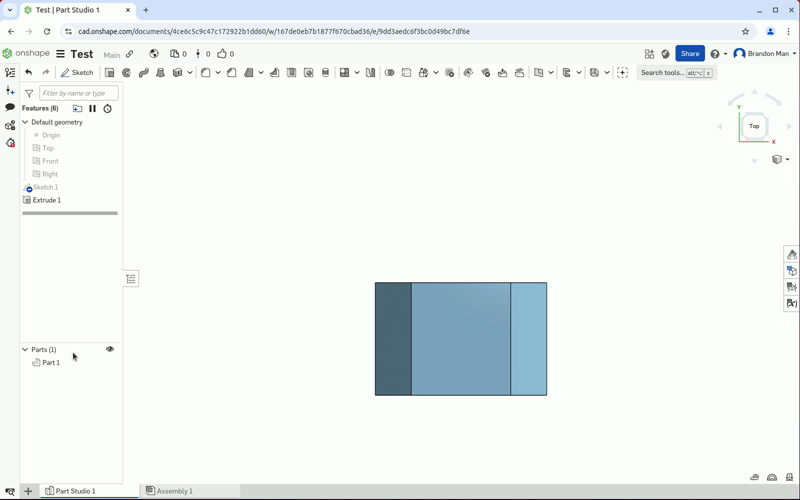
mouse_move(541, 75)
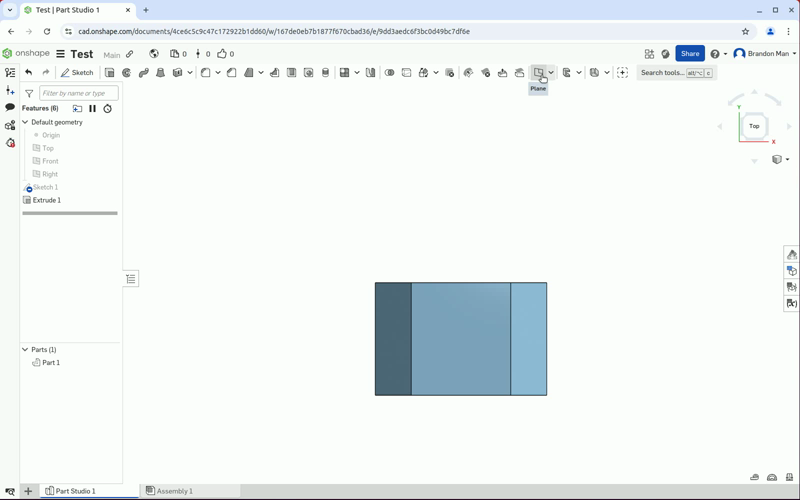
click(541, 75)
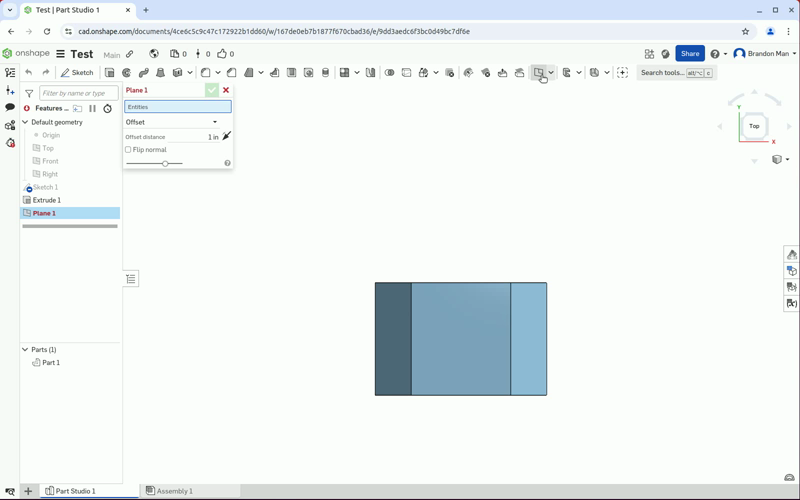
mouse_move(73, 150)
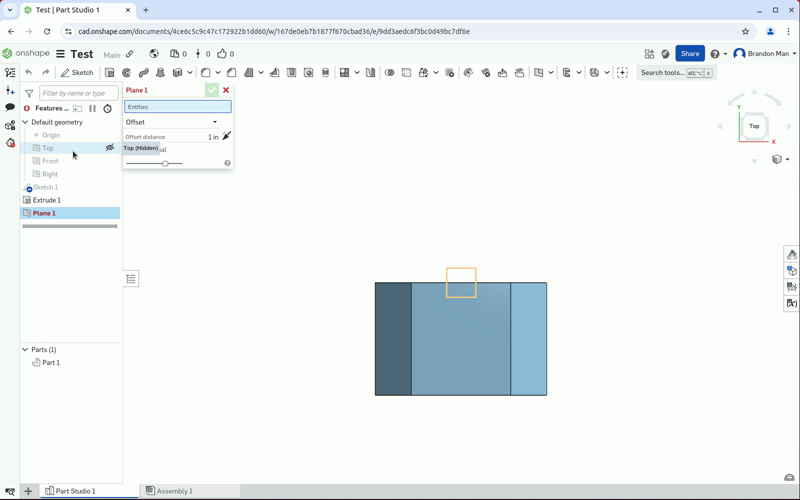
click(73, 150)
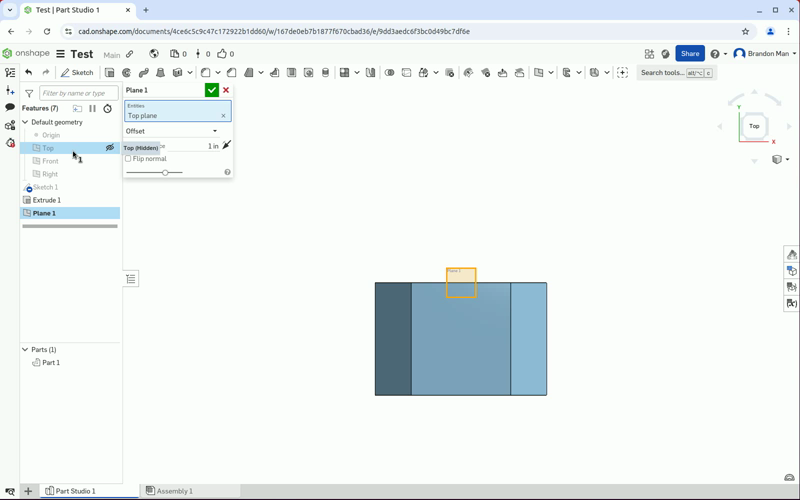
key(tab, 2)
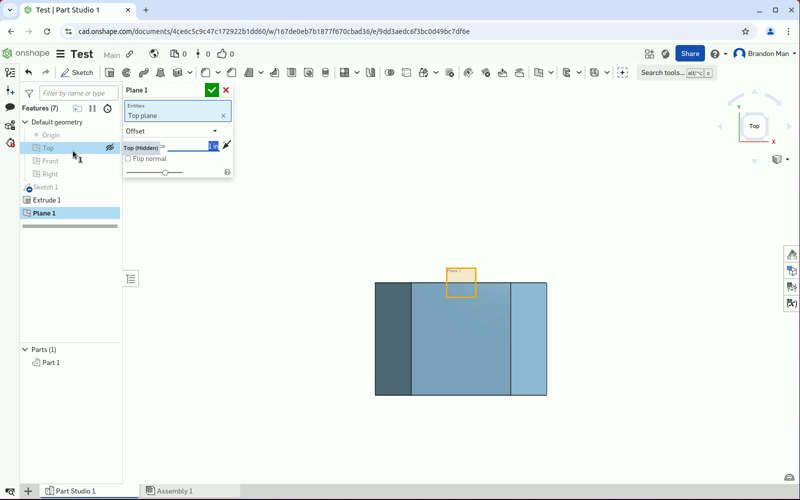
text(7.703)
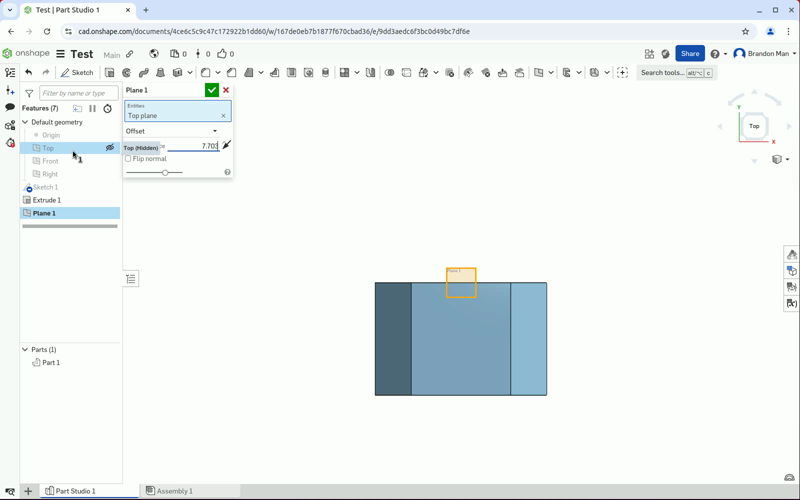
key(enter, 2)
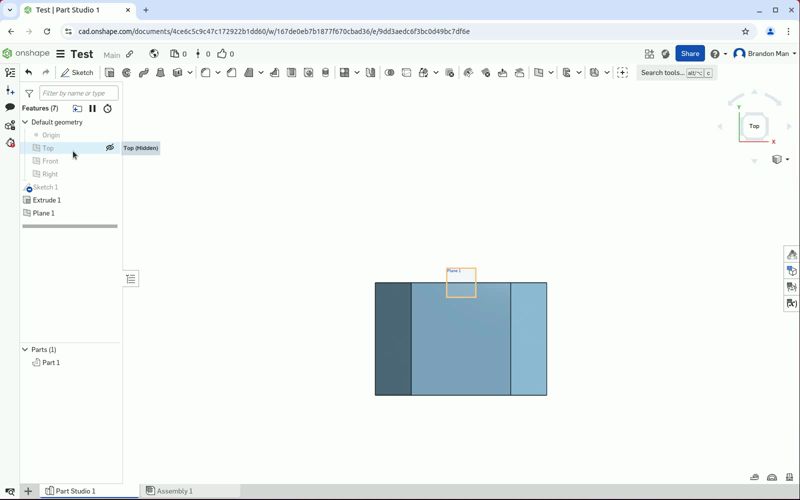
key(shift+s)
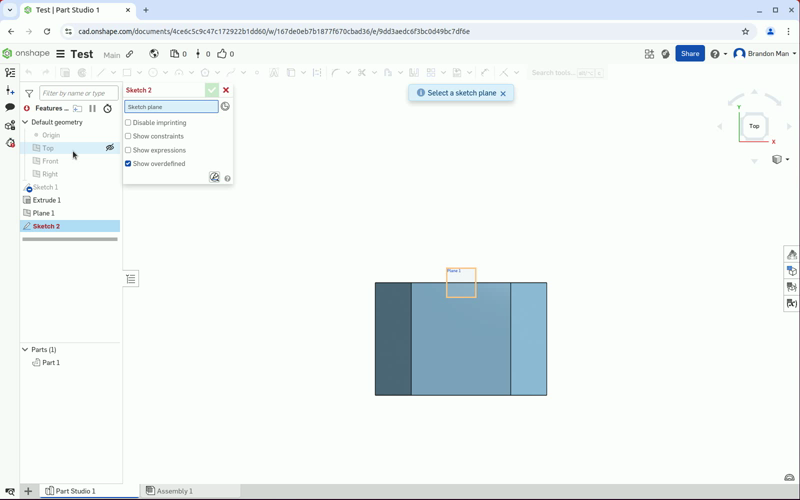
mouse_move(73, 215)
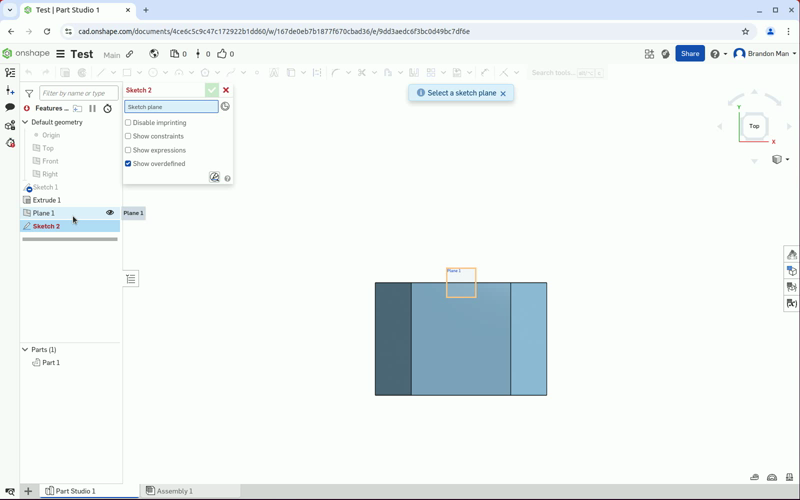
click(73, 215)
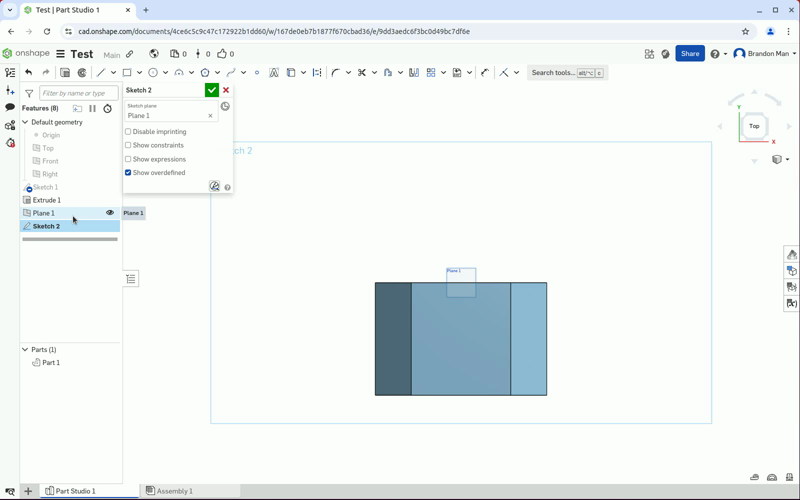
mouse_move(73, 352)
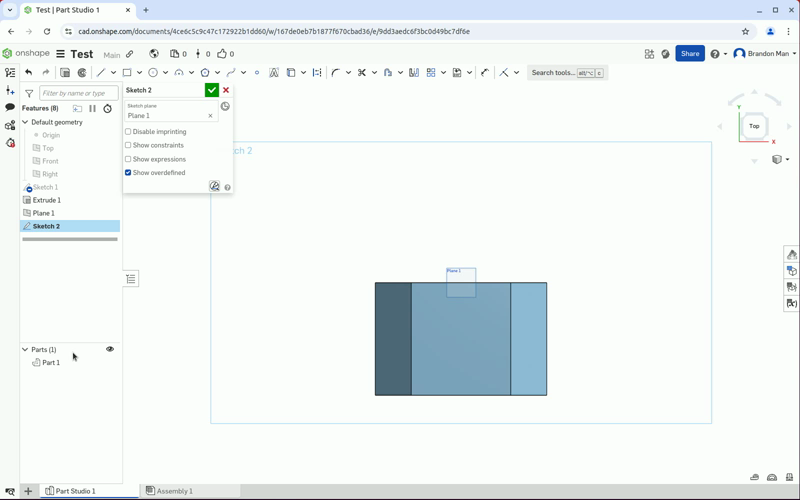
key(y)
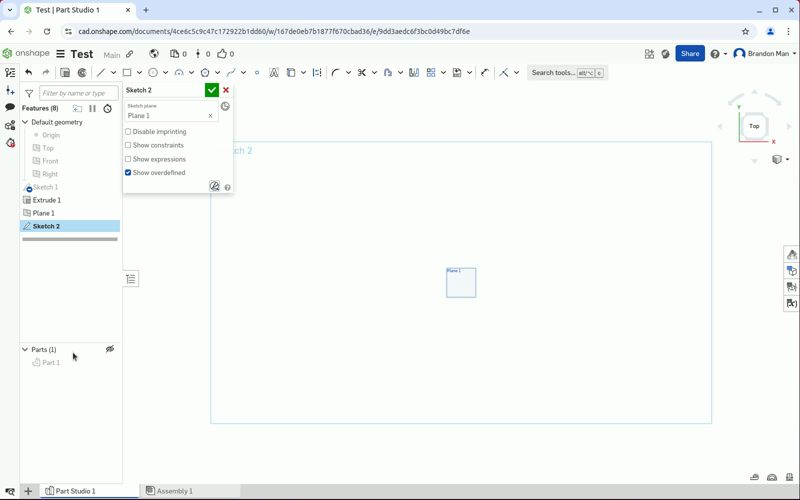
key(l)
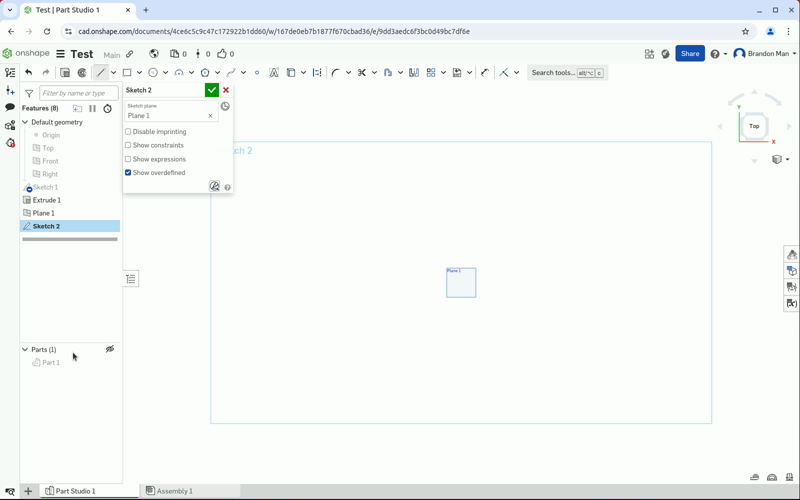
key_down(shift)
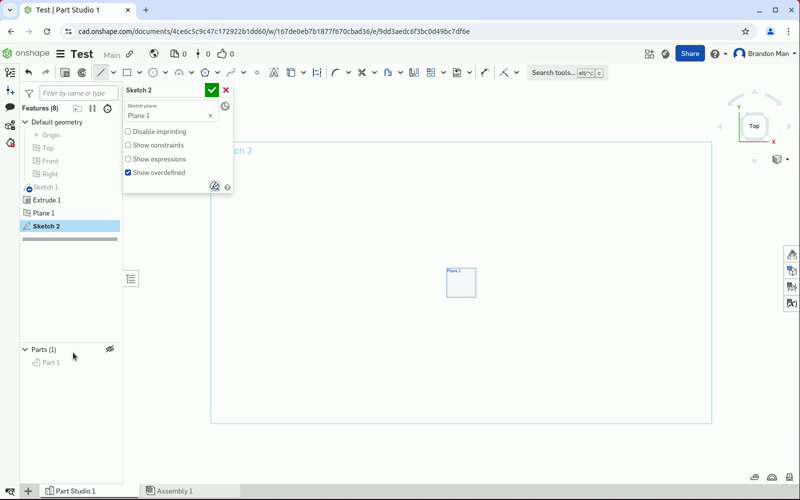
mouse_move(375, 380)
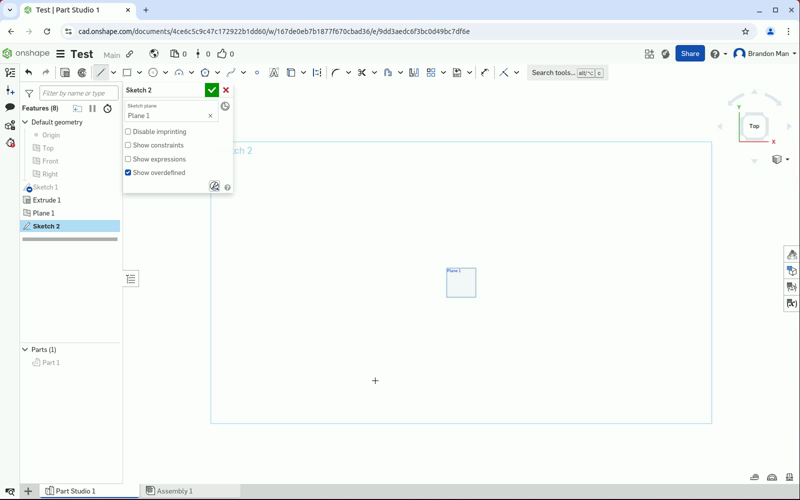
click(375, 380)
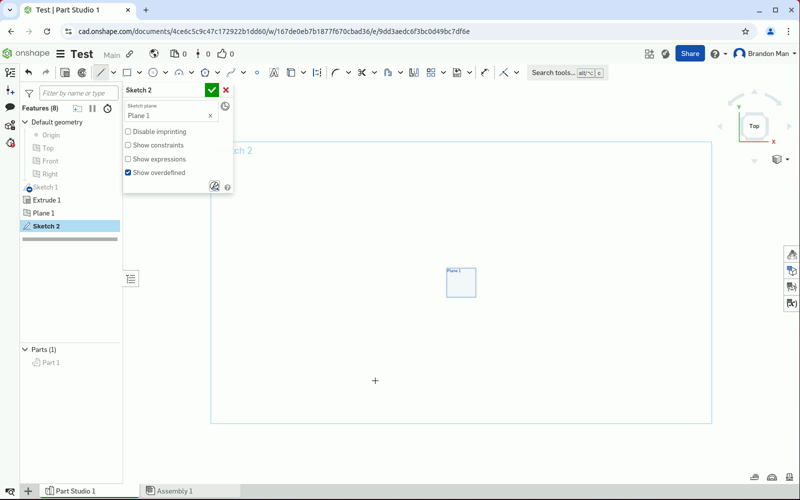
key_up(shift)
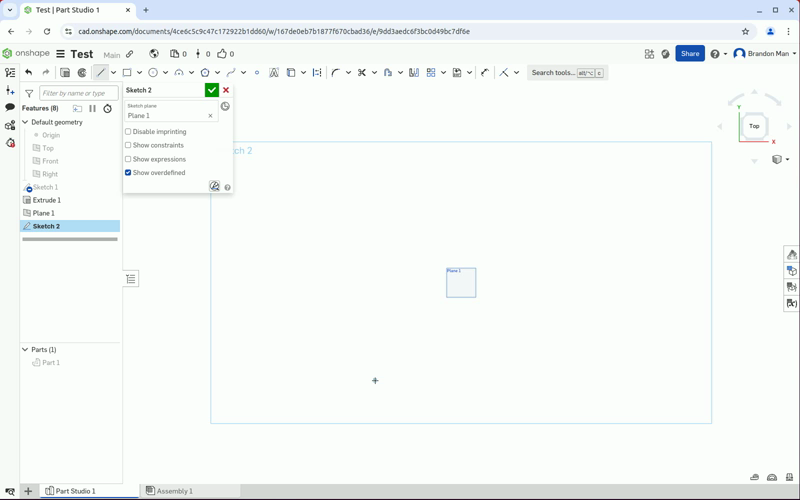
key_down(shift)
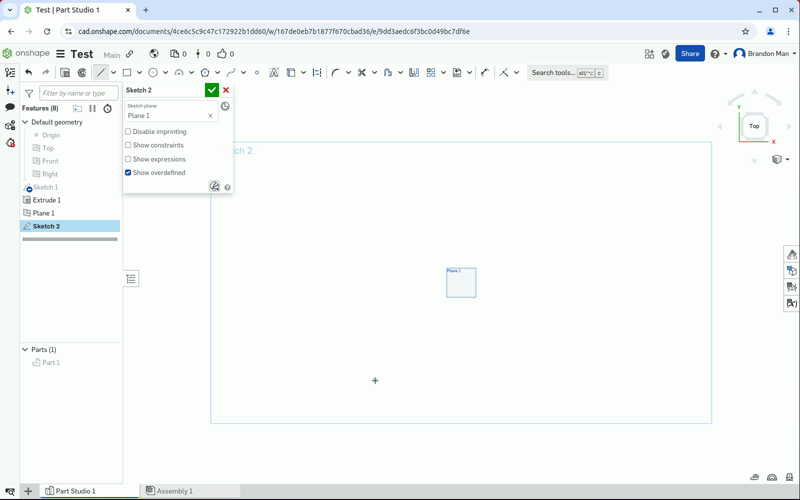
mouse_move(405, 380)
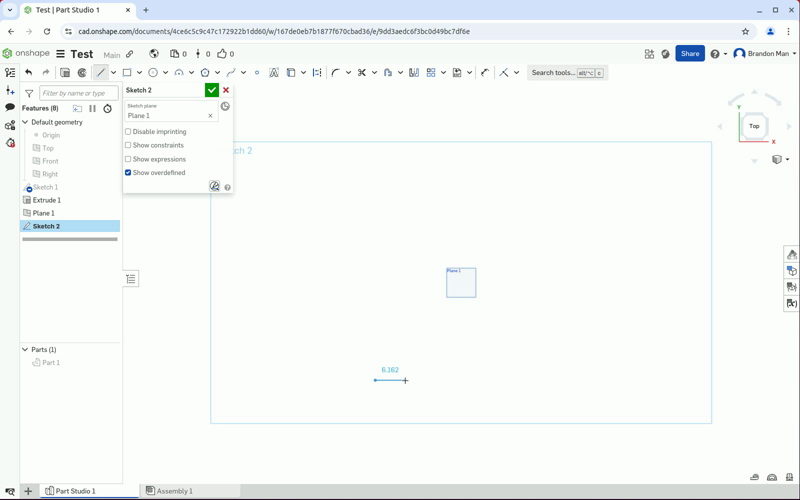
mouse_move(411, 380)
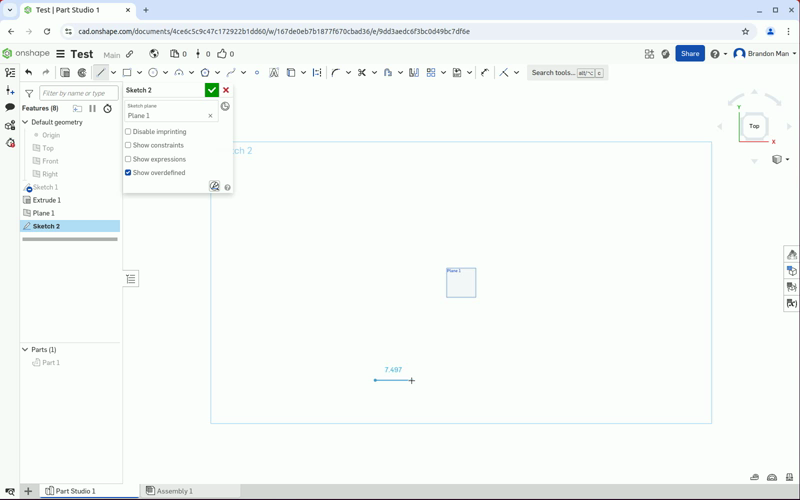
click(411, 380)
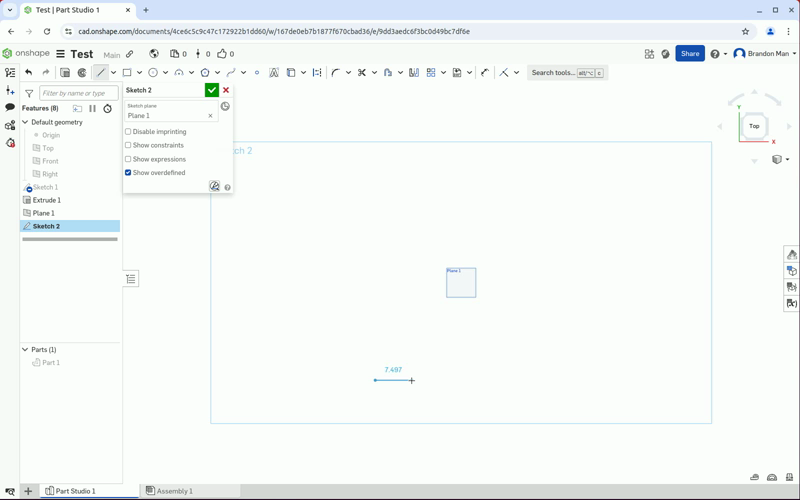
key_up(shift)
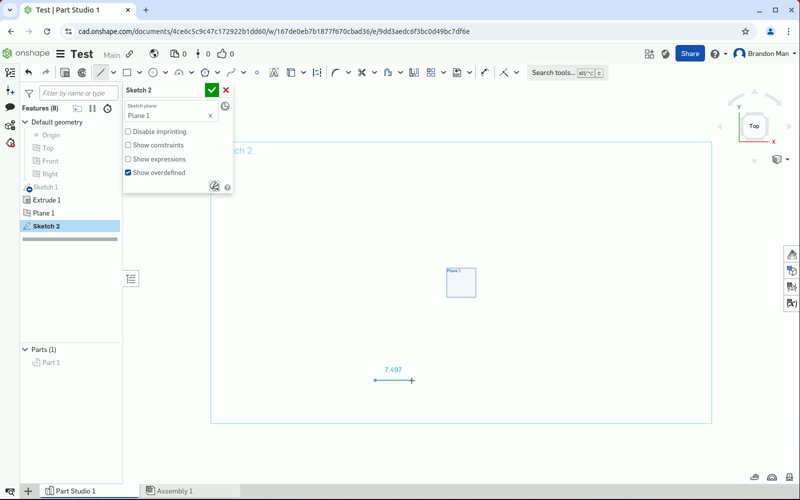
key_down(shift)
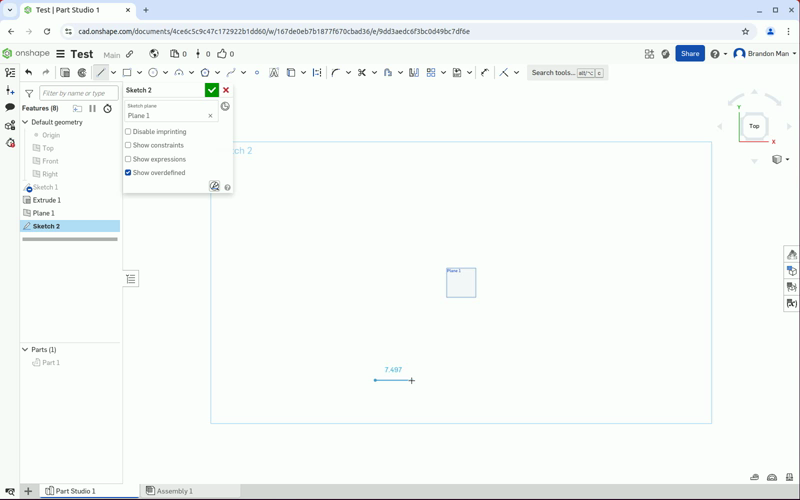
mouse_move(411, 297)
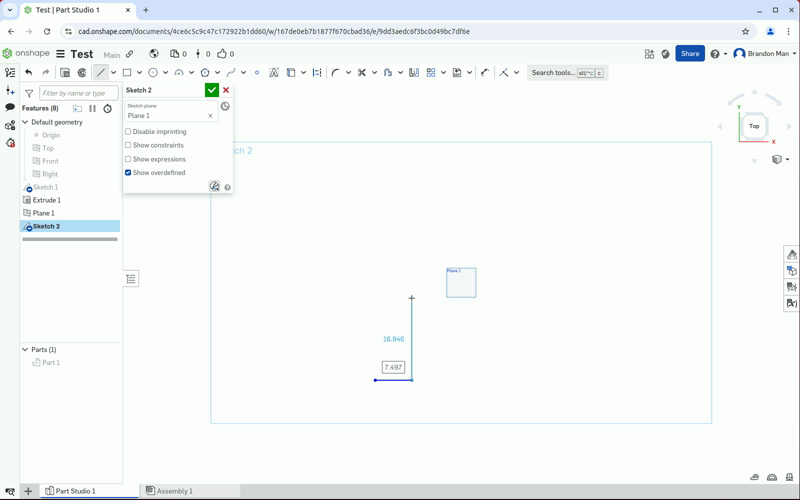
click(411, 297)
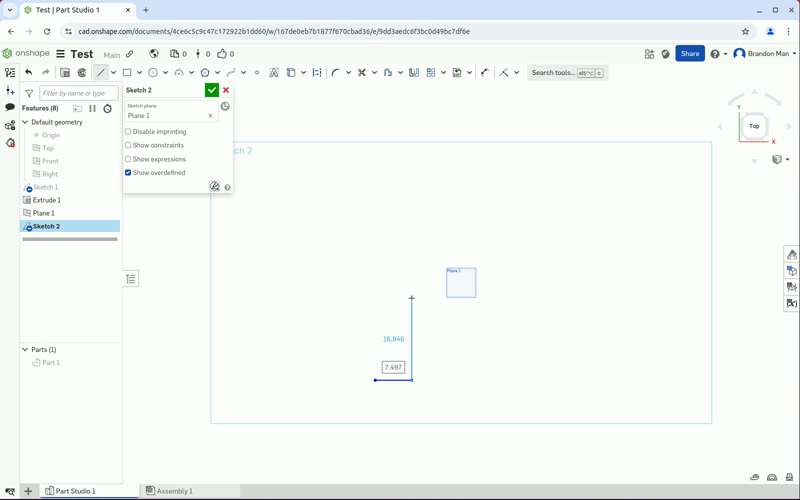
key_up(shift)
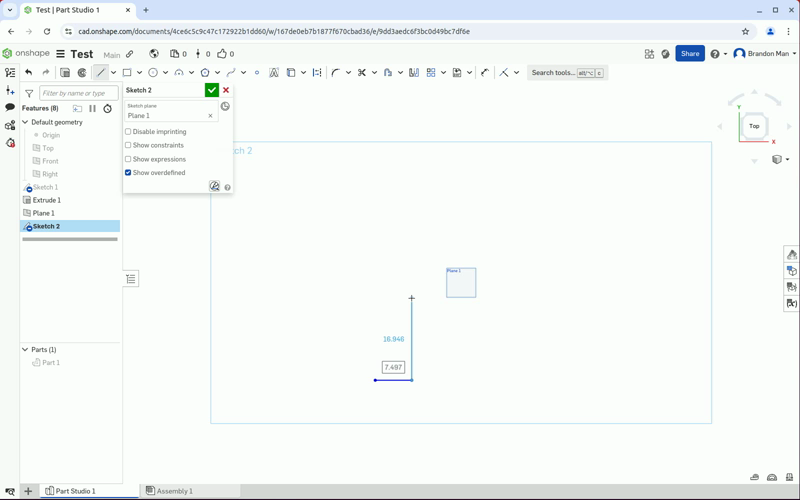
key_down(shift)
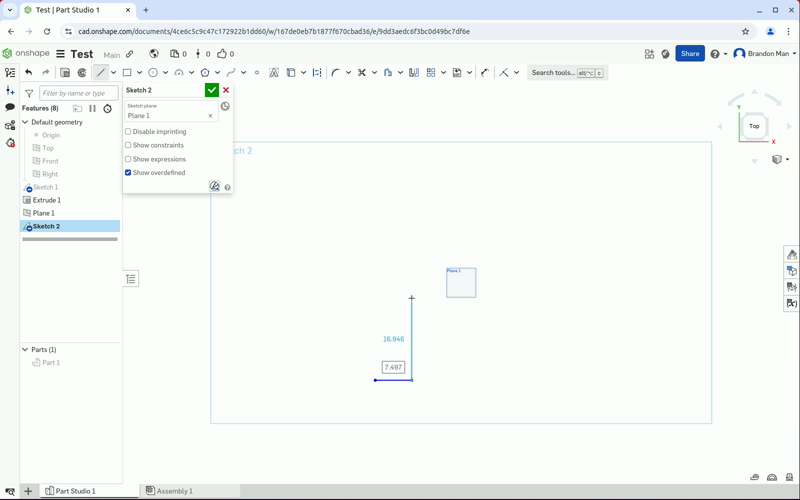
mouse_move(441, 297)
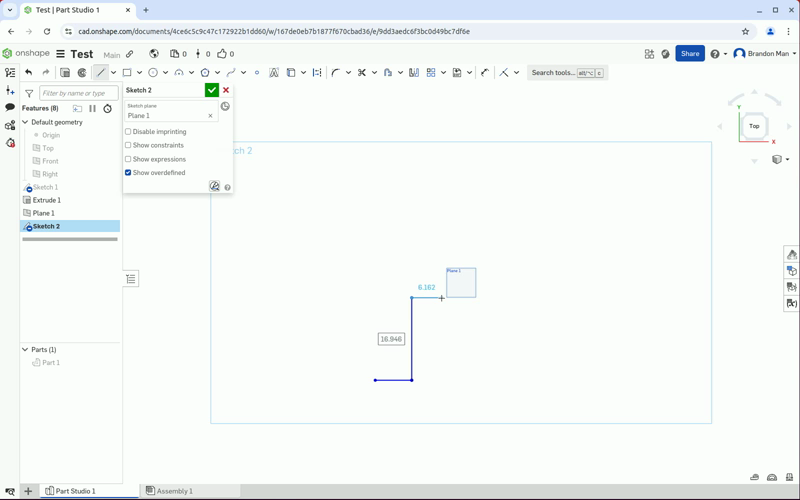
mouse_move(375, 297)
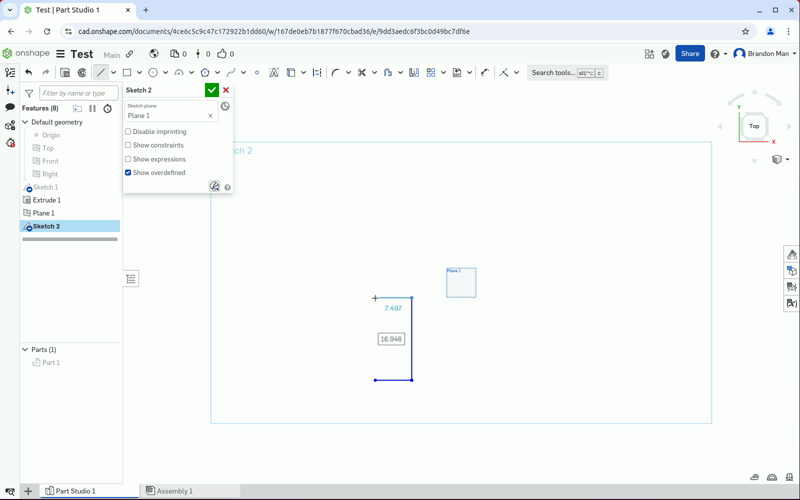
click(375, 297)
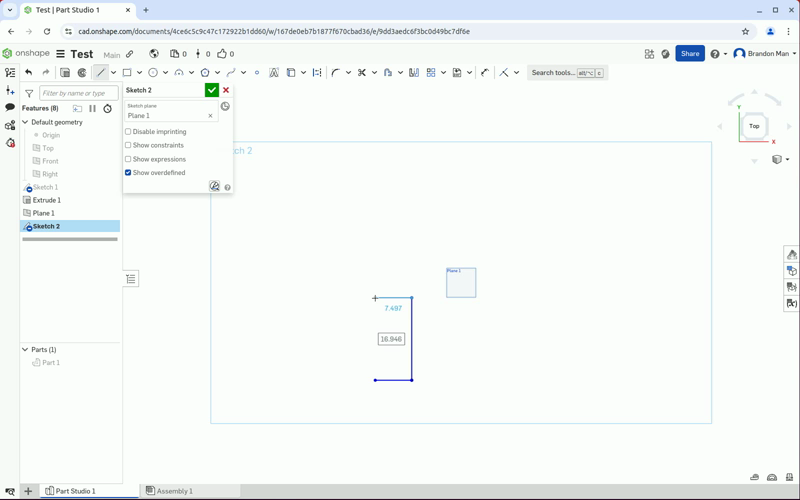
key_up(shift)
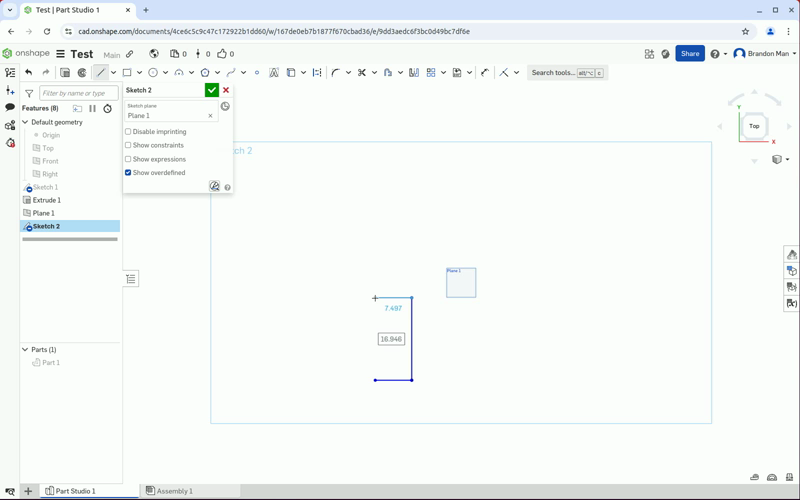
key_down(shift)
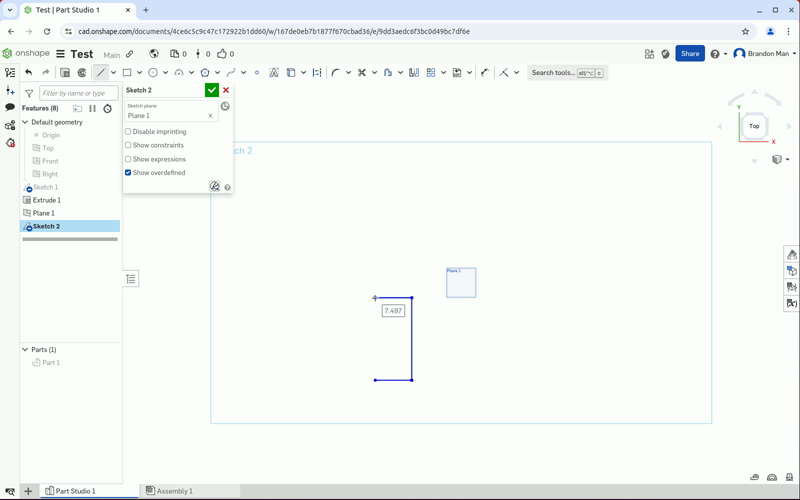
mouse_move(375, 380)
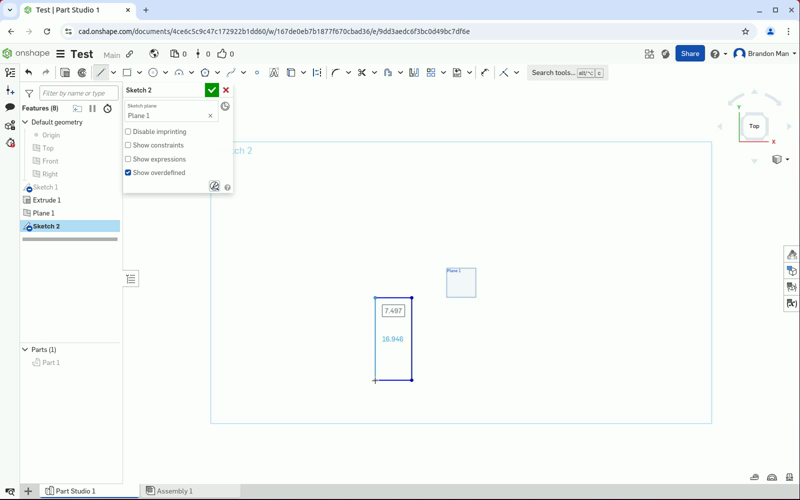
key_up(shift)
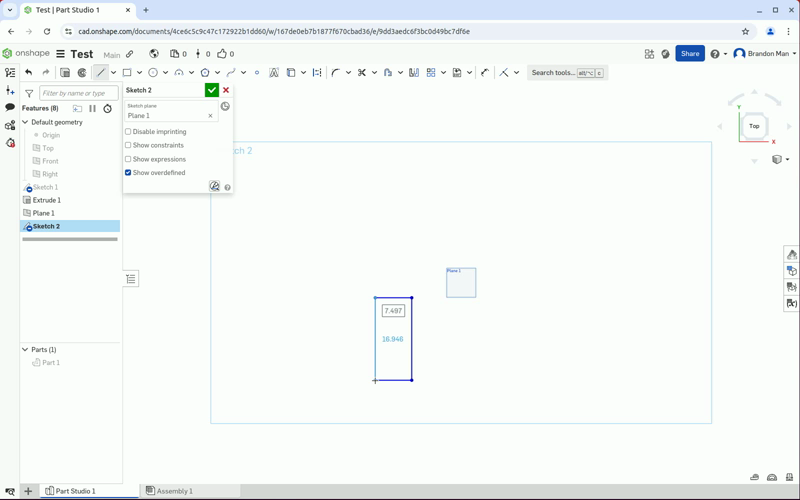
click(375, 380)
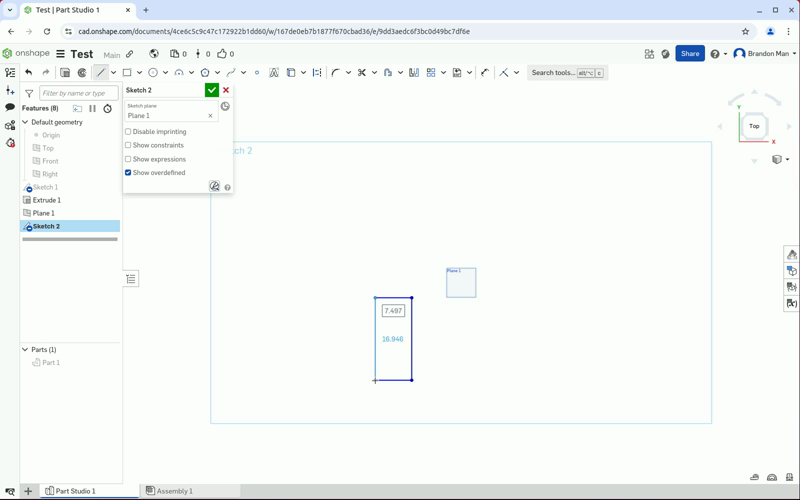
key(esc)
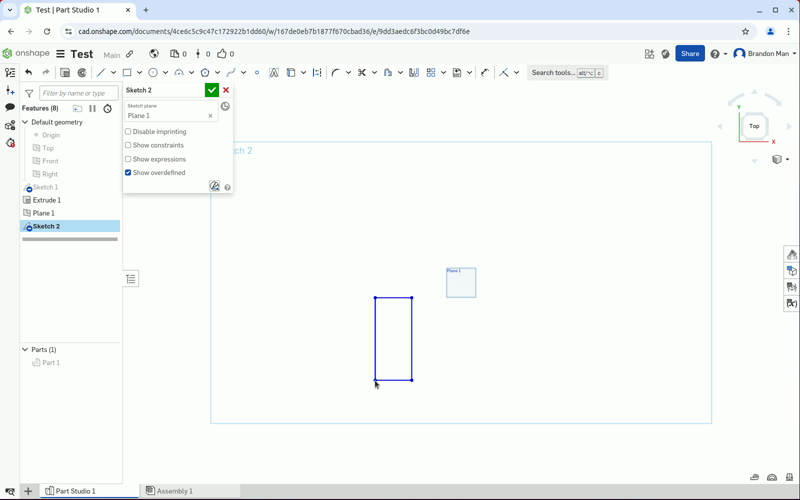
mouse_move(408, 307)
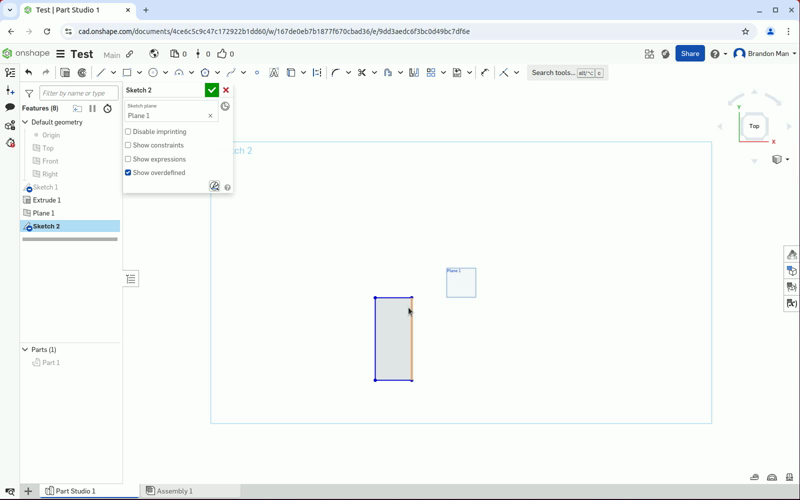
click(408, 307)
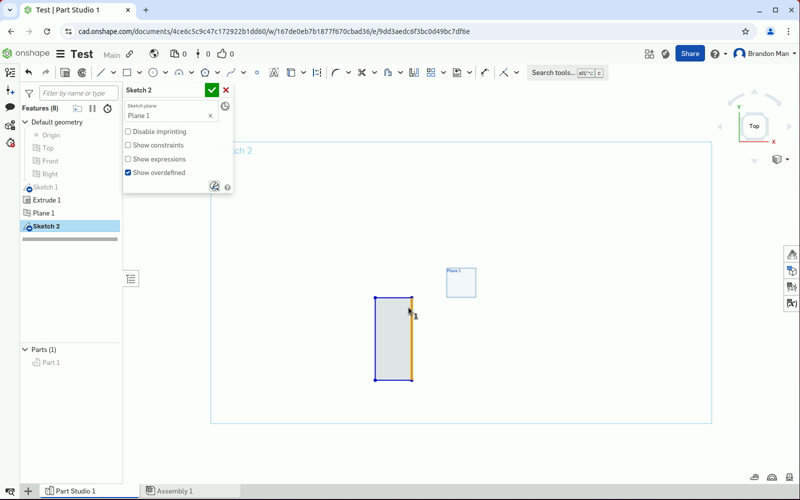
mouse_move(73, 352)
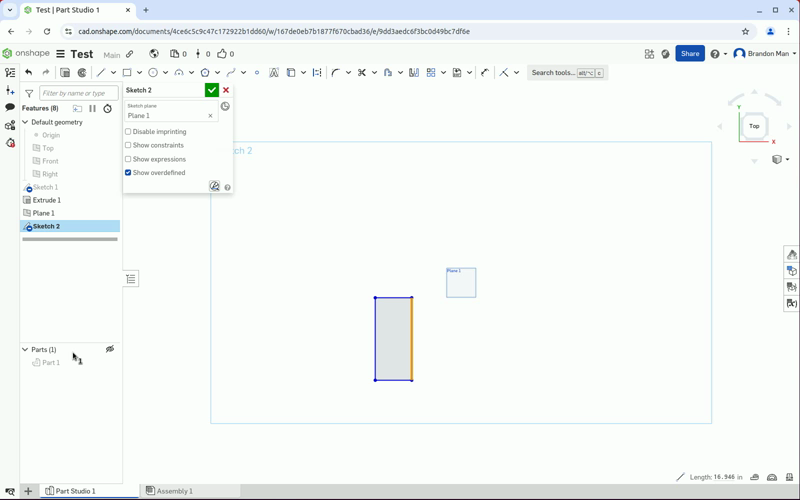
key(shift+y)
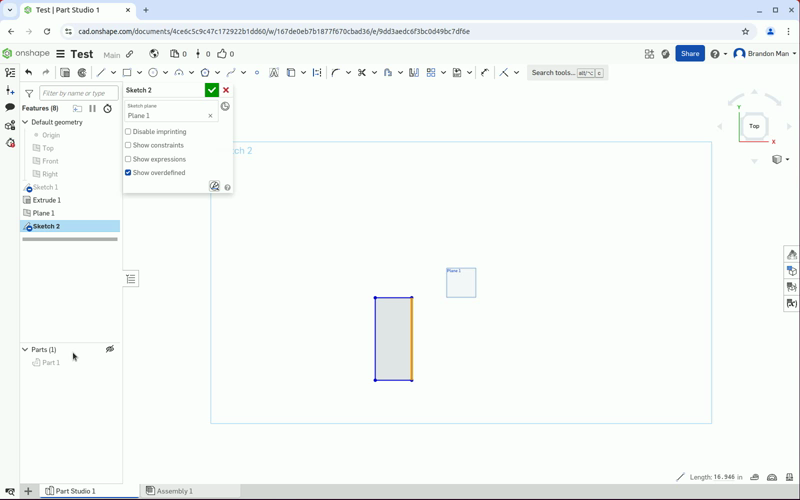
key(shift+e)
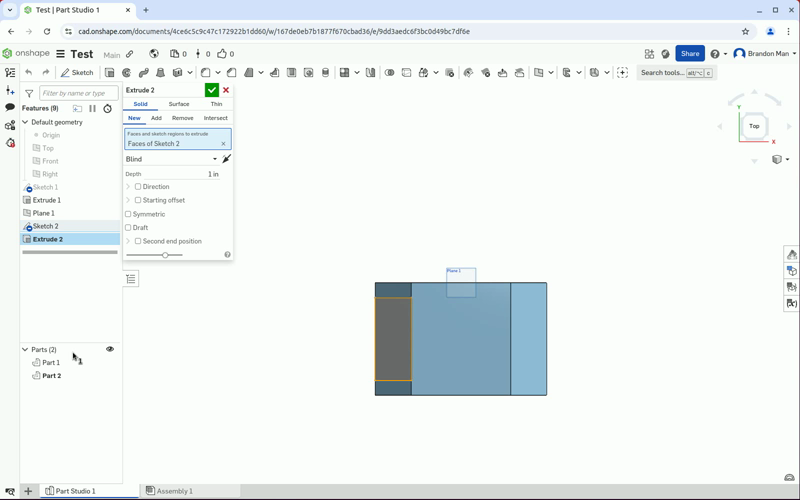
mouse_move(143, 106)
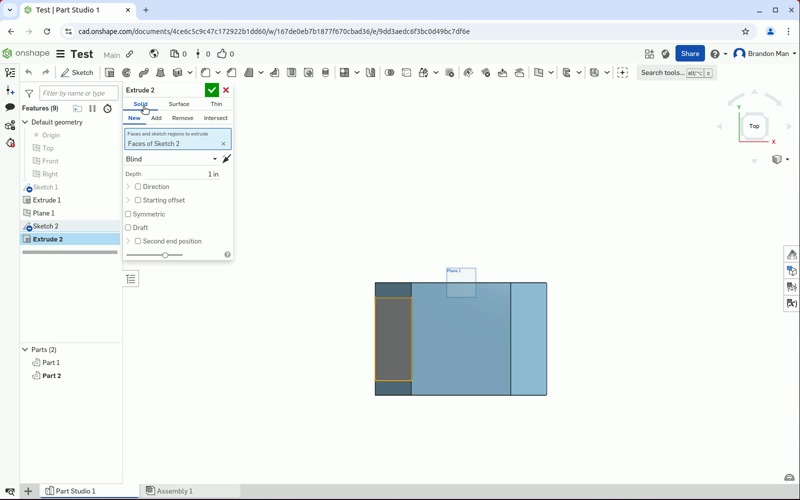
click(143, 106)
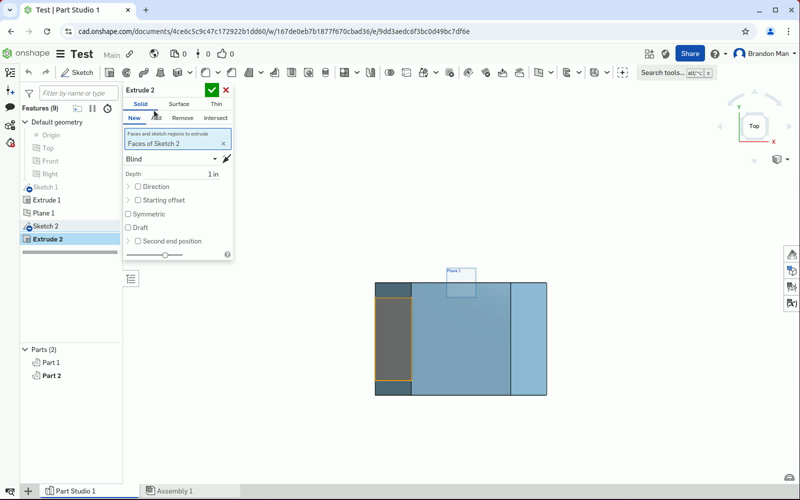
mouse_move(186, 120)
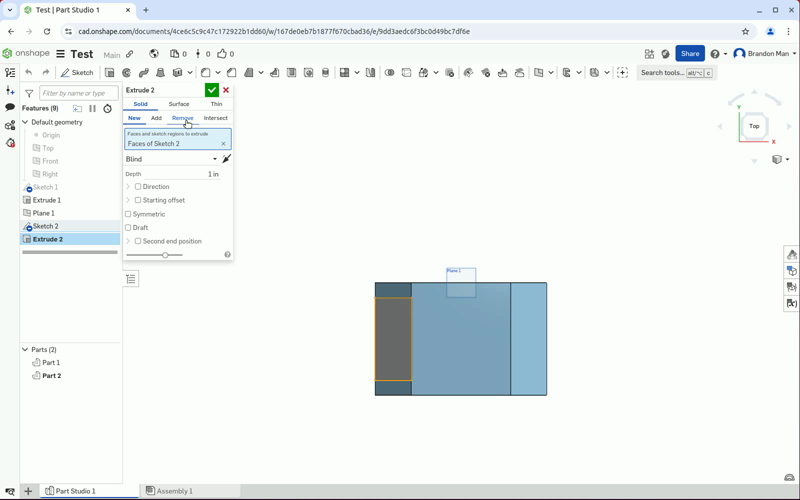
click(186, 120)
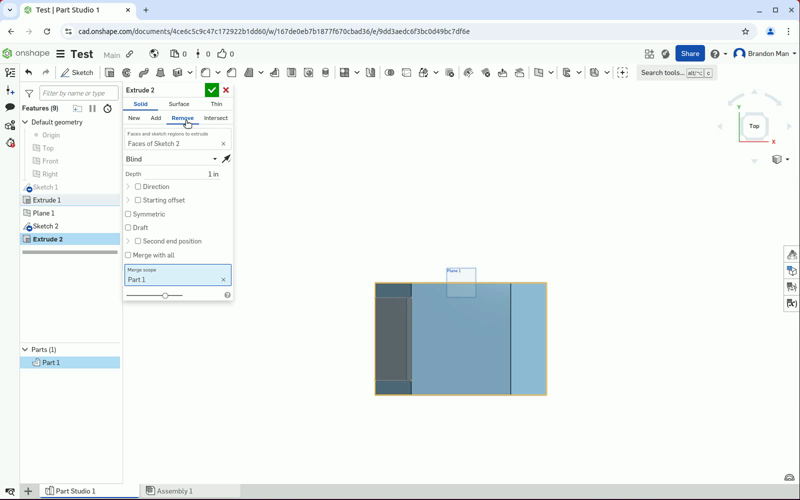
key(tab, 4)
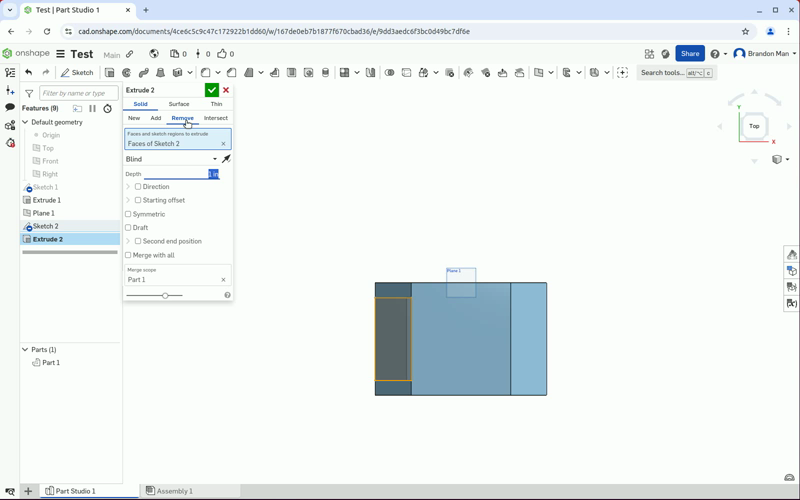
text(6.258)
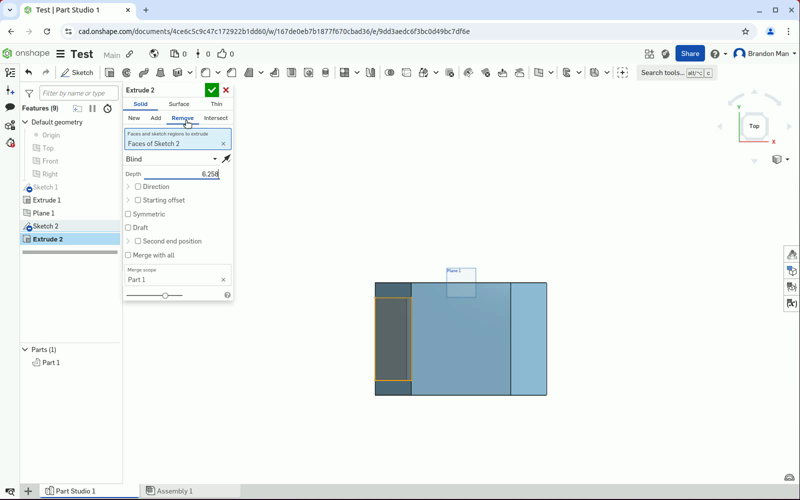
key(tab, 6)
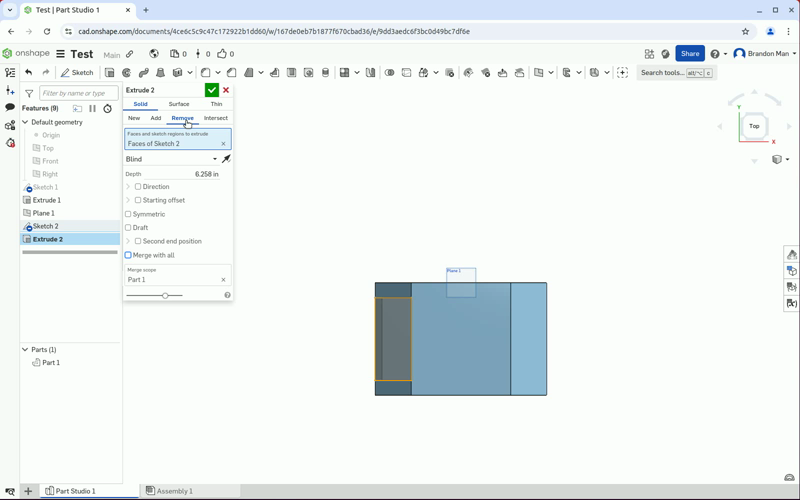
key(space)
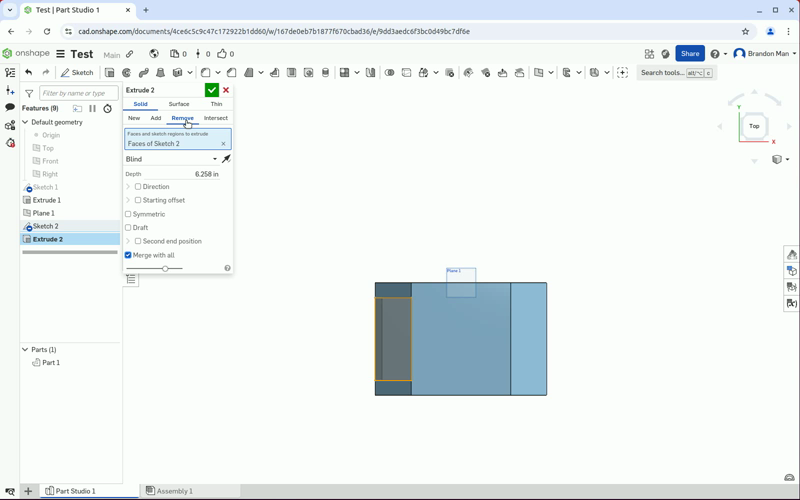
key(enter)
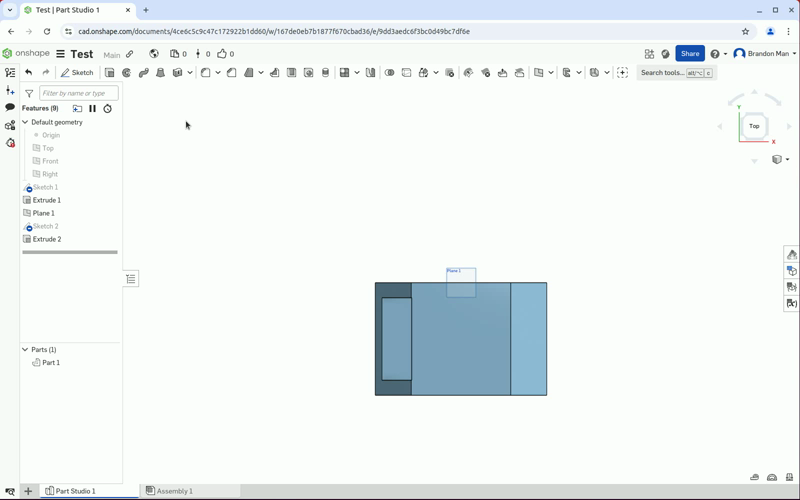
key(shift+h)
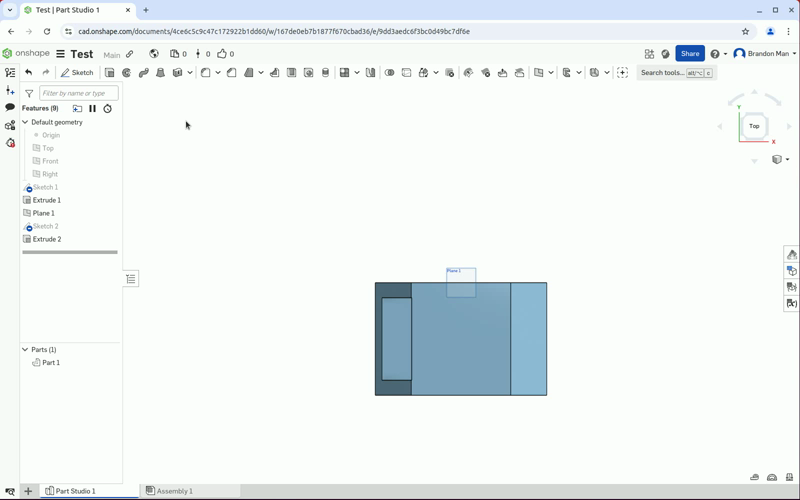
key(shift+h)
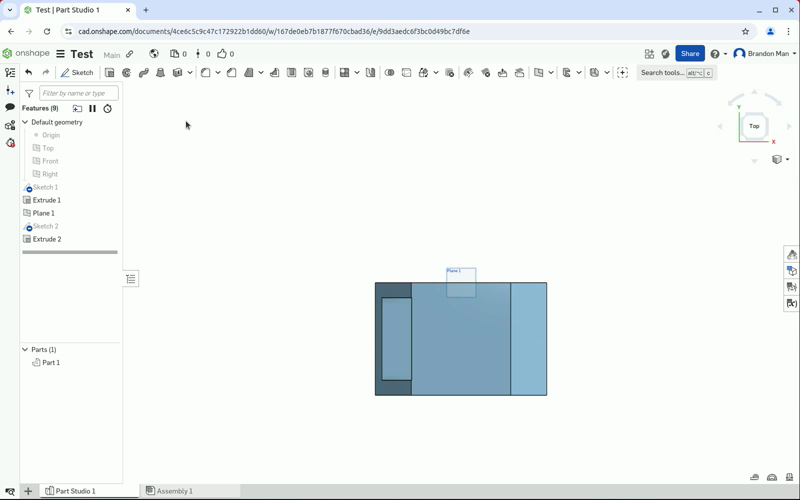
mouse_move(73, 189)
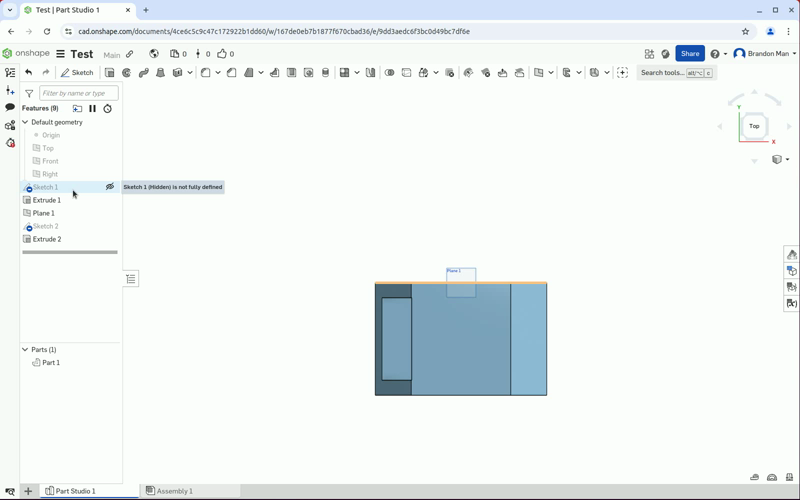
click(73, 189)
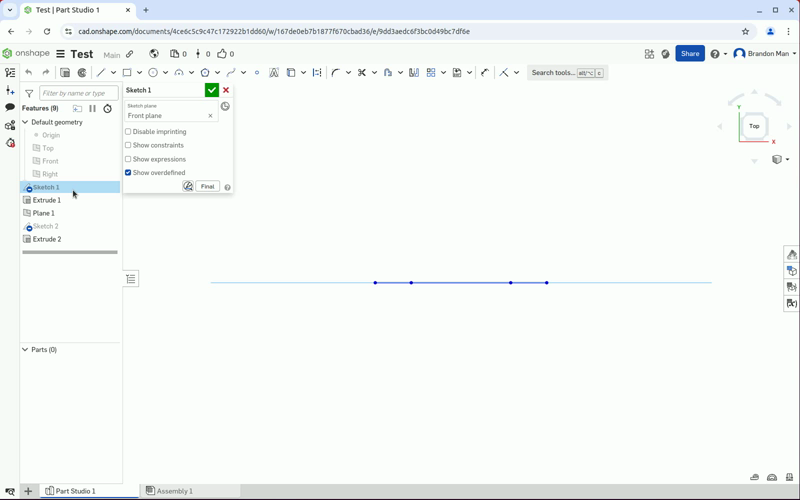
mouse_move(229, 92)
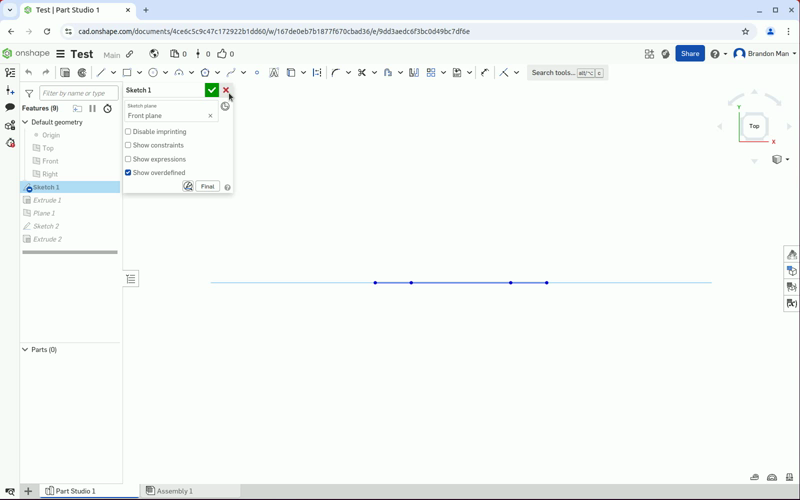
click(229, 92)
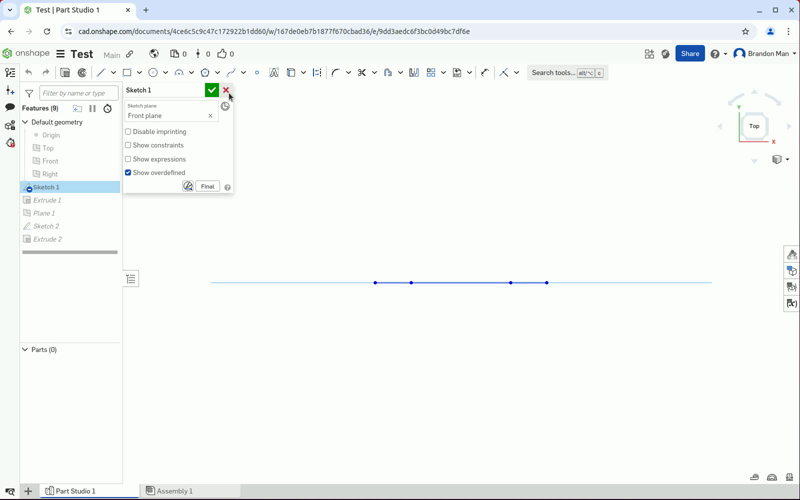
key(shift+s)
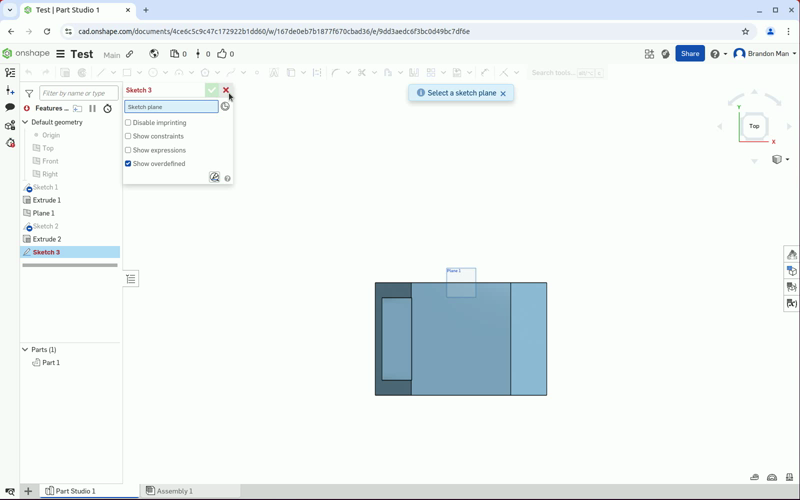
mouse_move(73, 215)
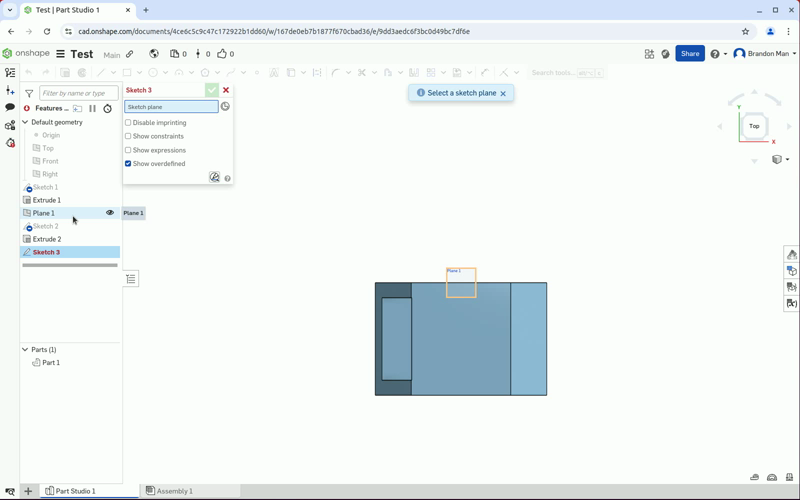
click(73, 215)
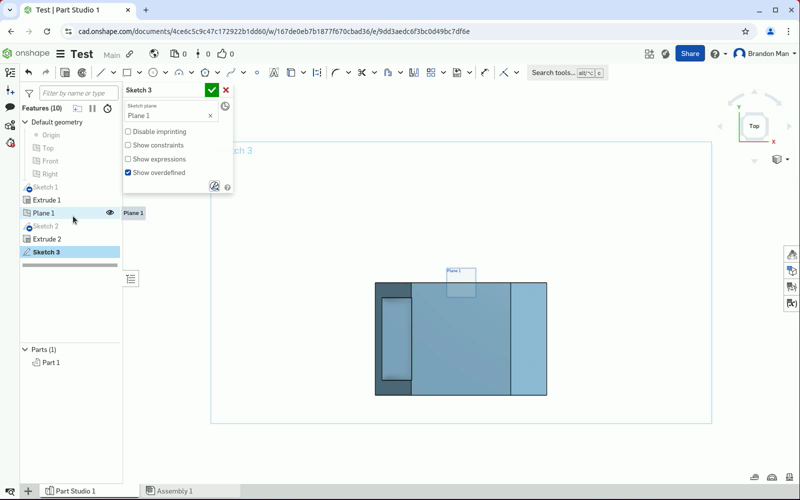
mouse_move(73, 352)
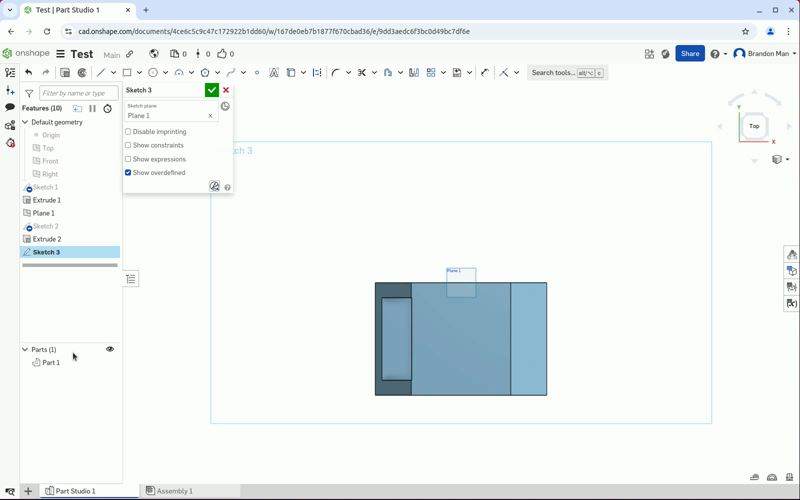
key(y)
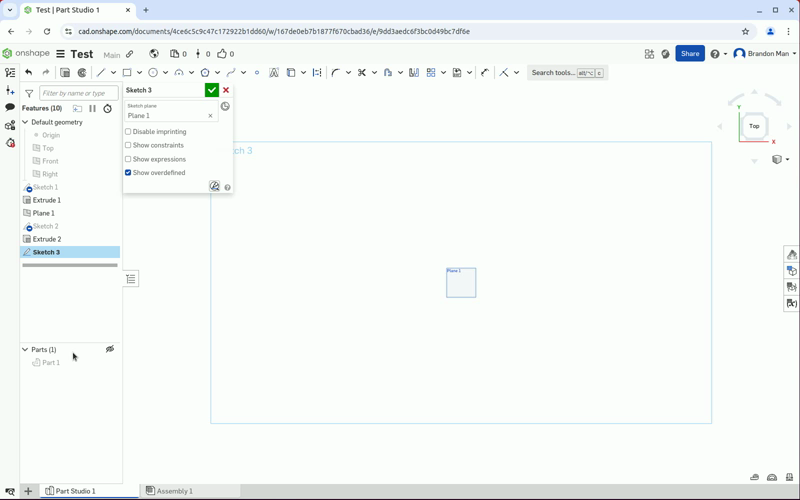
key(l)
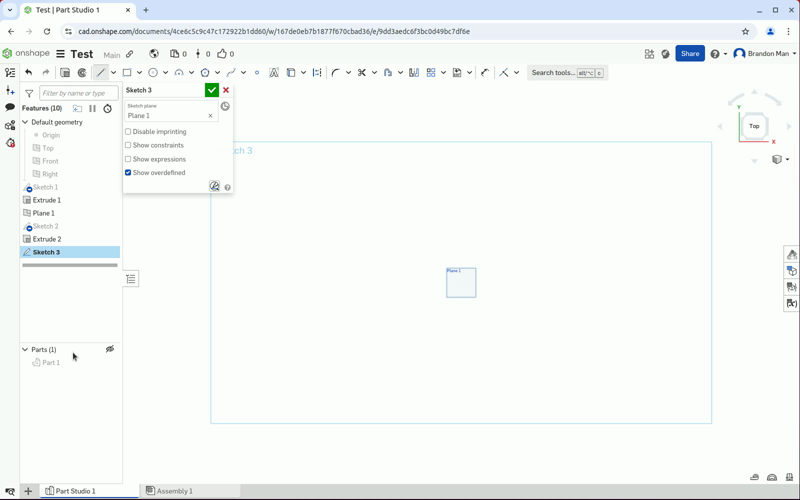
key_down(shift)
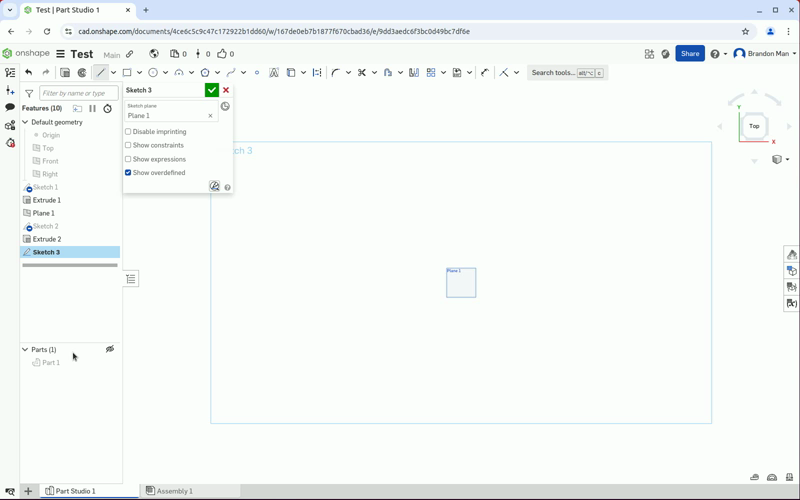
mouse_move(511, 380)
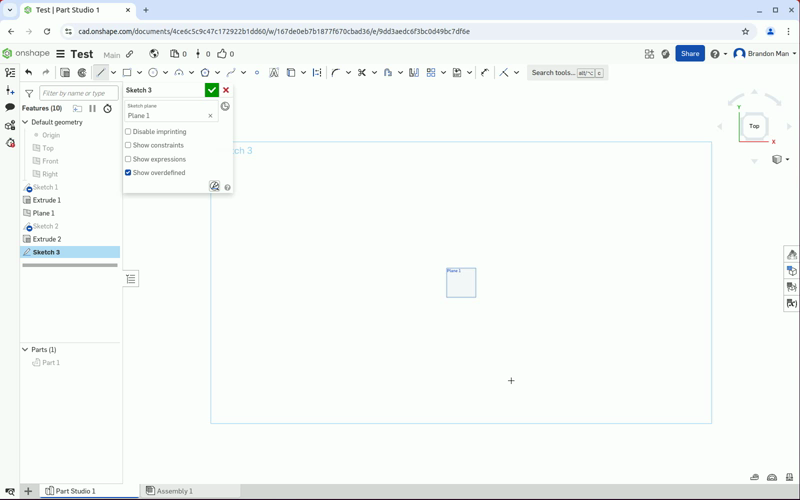
click(511, 380)
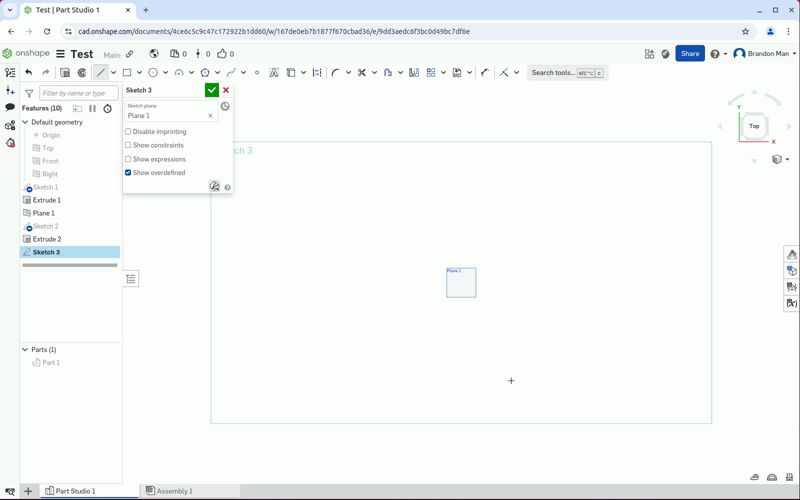
key_up(shift)
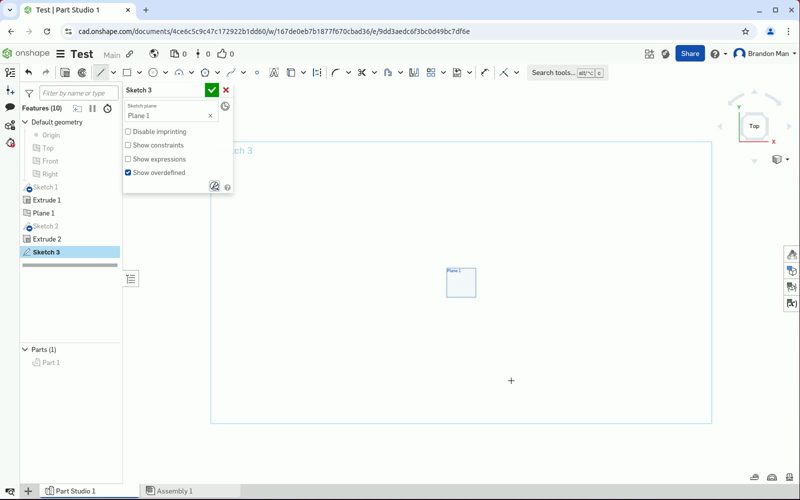
key_down(shift)
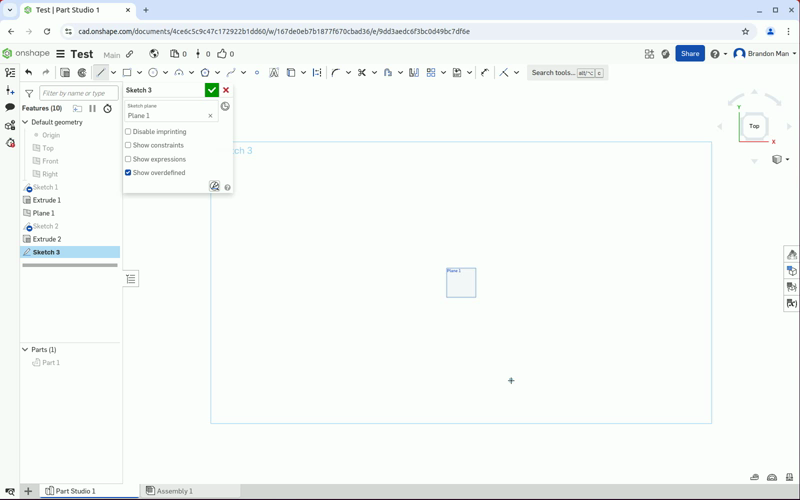
mouse_move(541, 380)
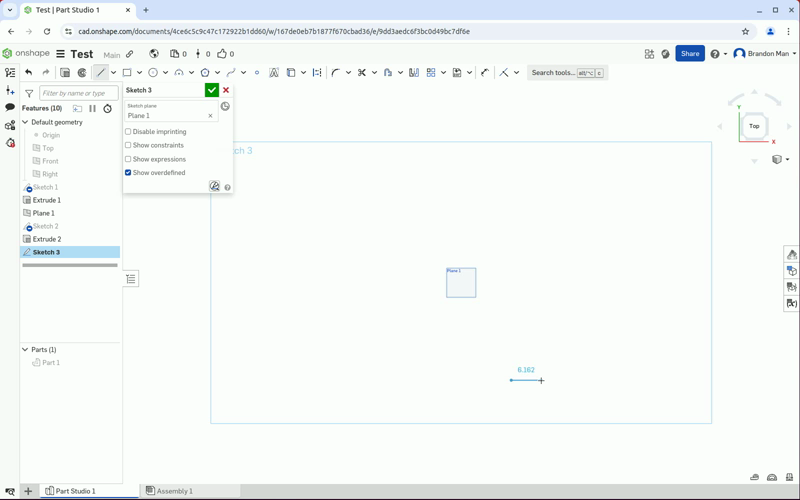
mouse_move(547, 380)
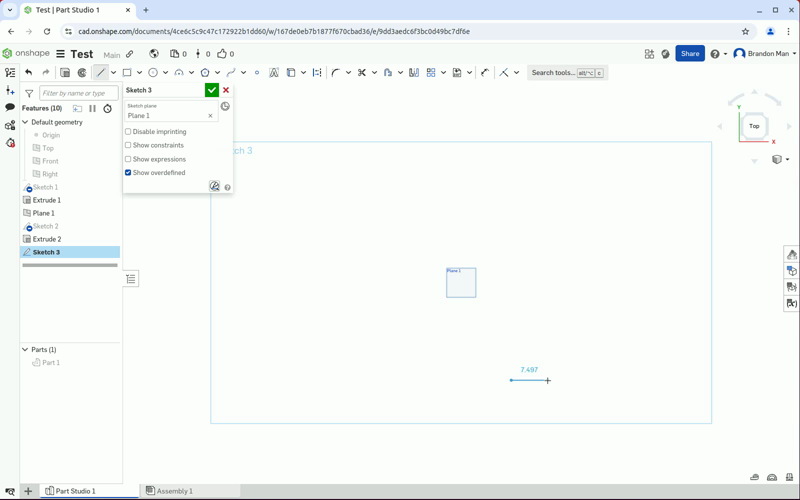
click(547, 380)
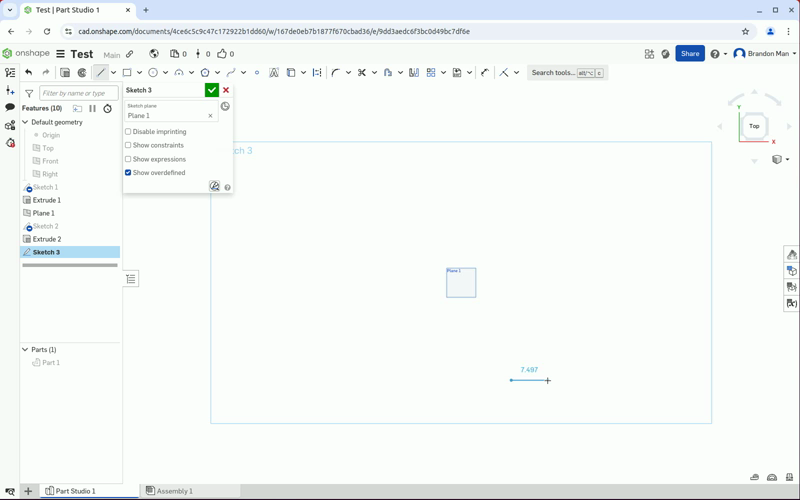
key_up(shift)
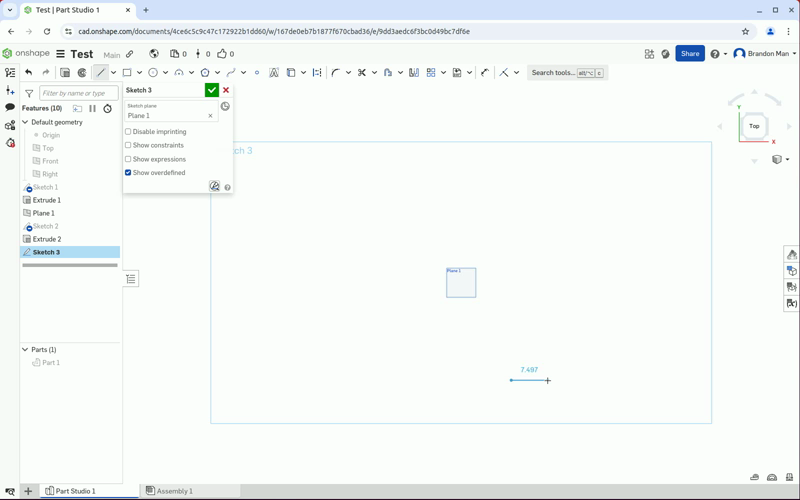
key_down(shift)
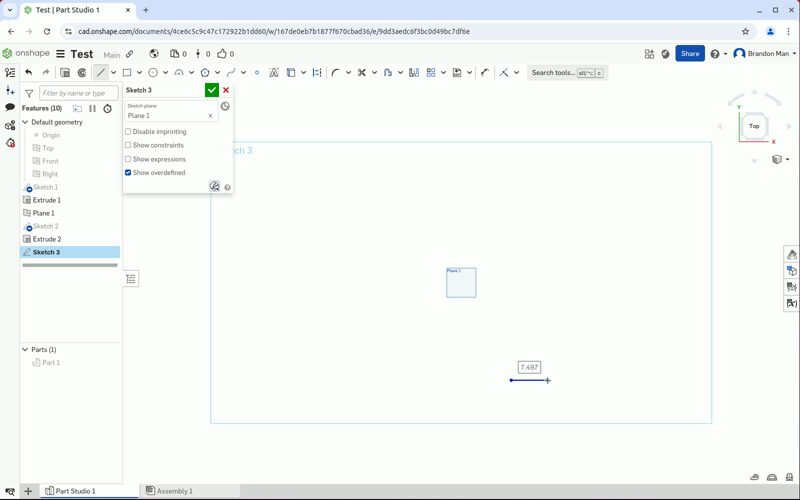
mouse_move(547, 297)
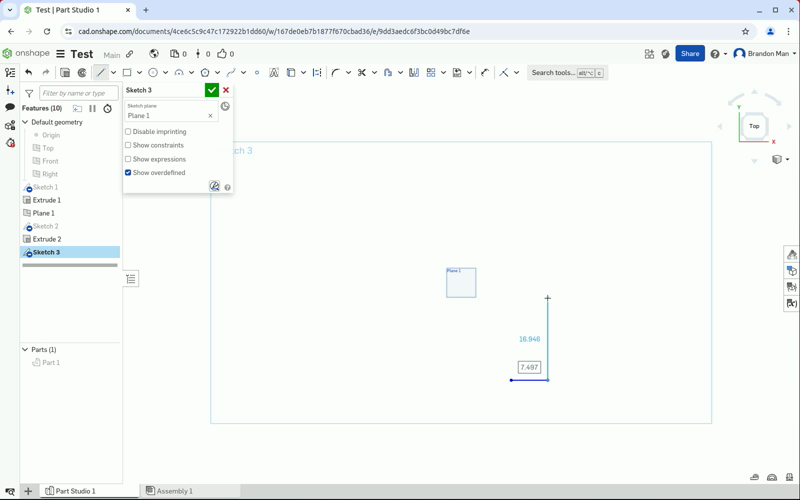
click(547, 297)
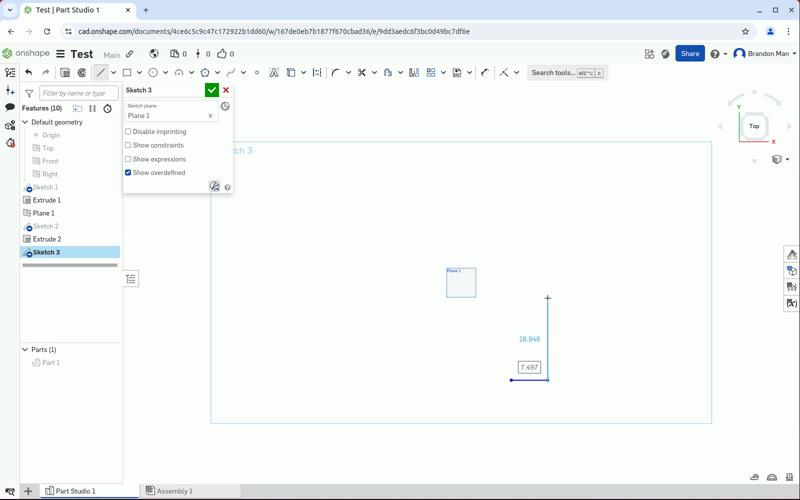
key_up(shift)
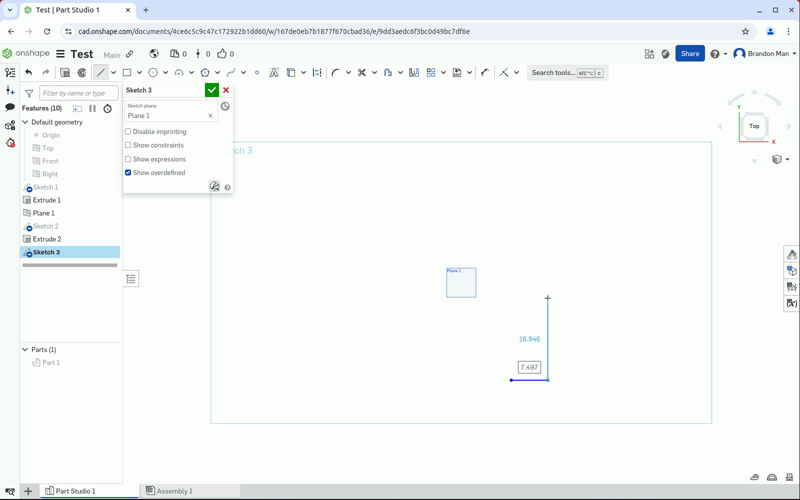
key_down(shift)
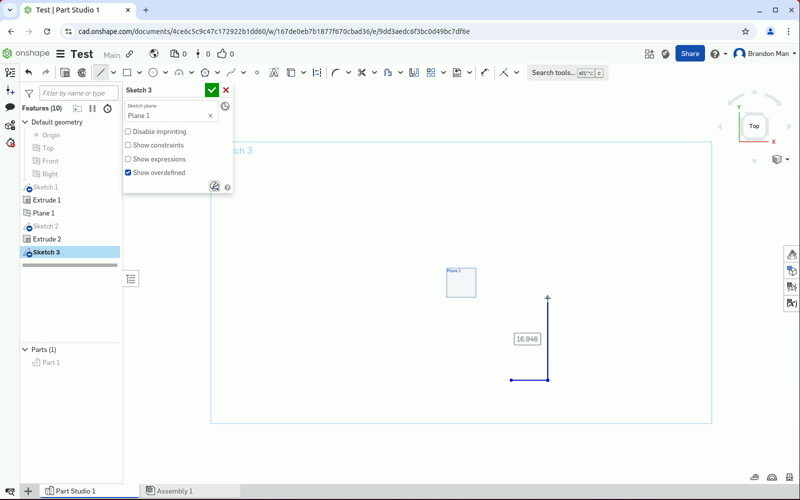
mouse_move(577, 297)
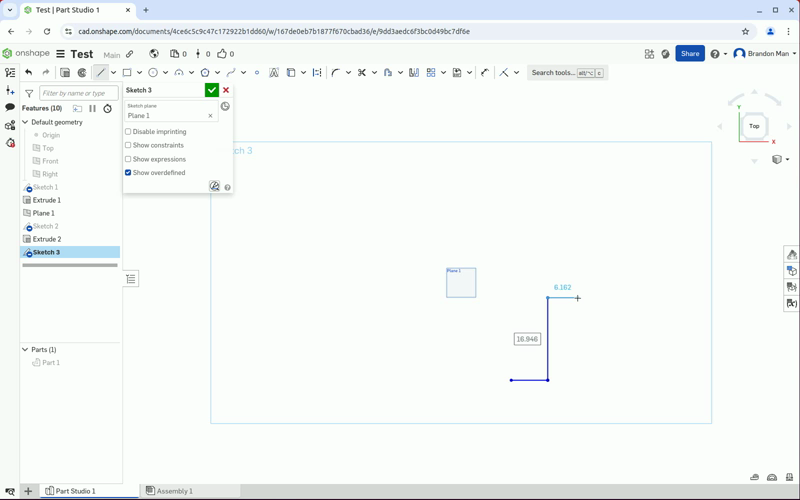
mouse_move(511, 297)
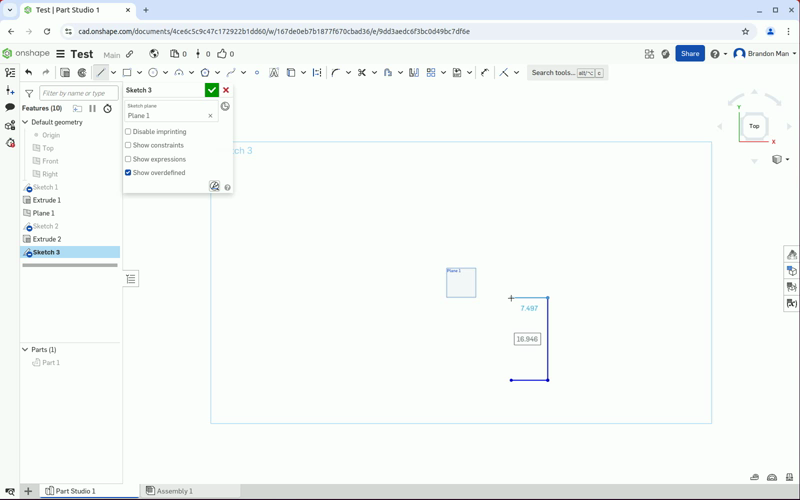
click(511, 297)
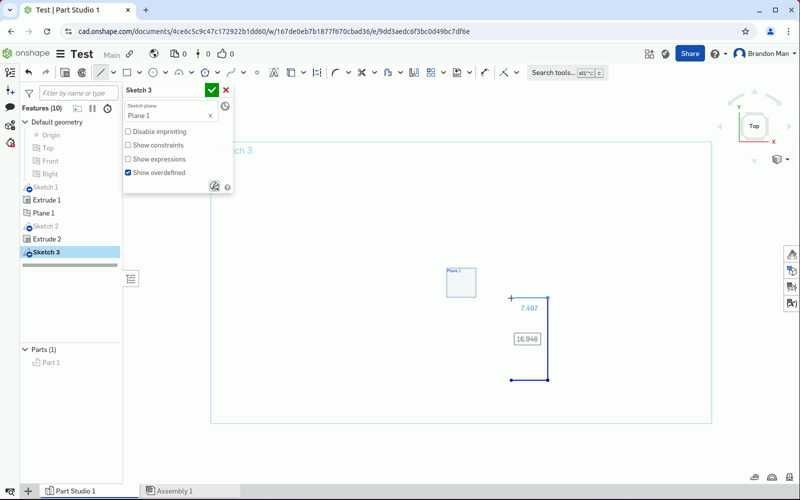
key_up(shift)
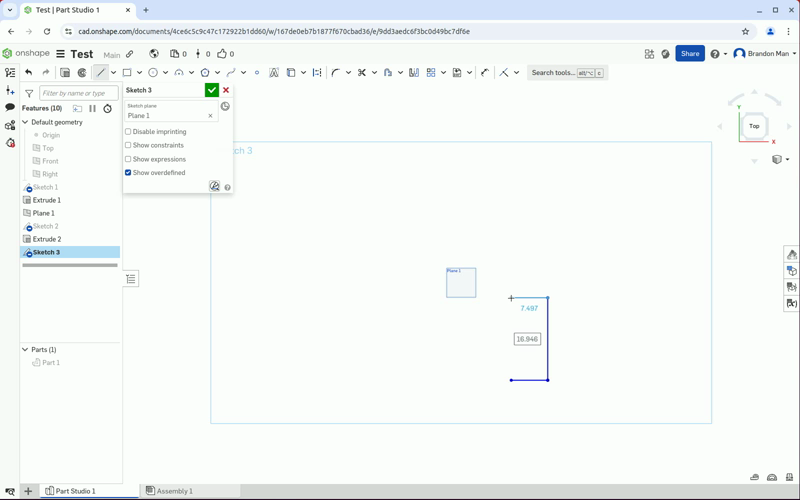
key_down(shift)
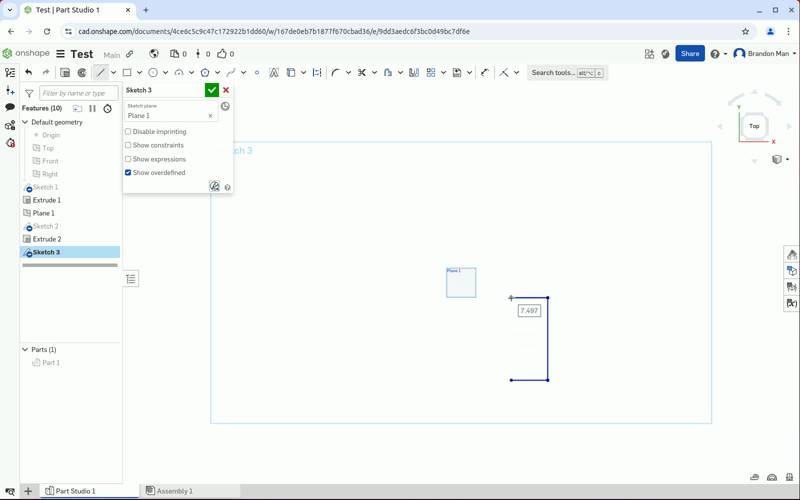
mouse_move(511, 380)
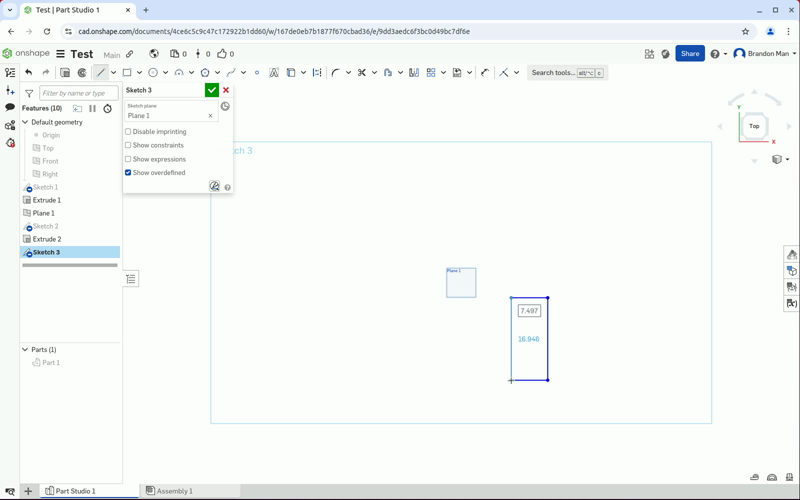
key_up(shift)
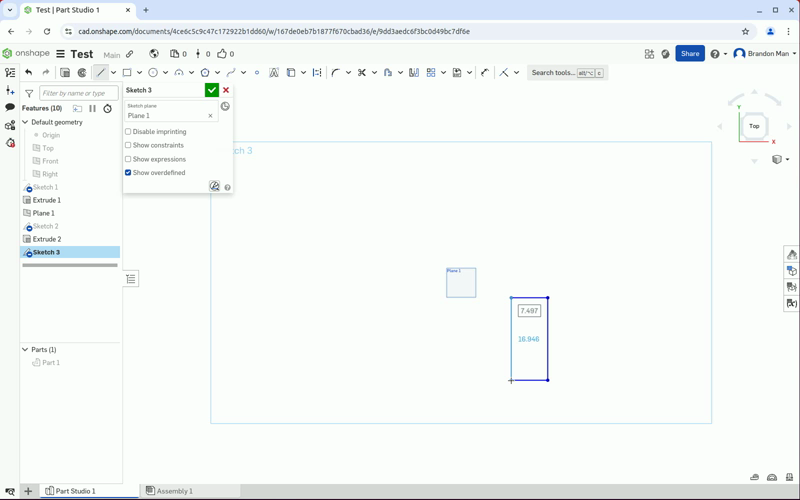
click(511, 380)
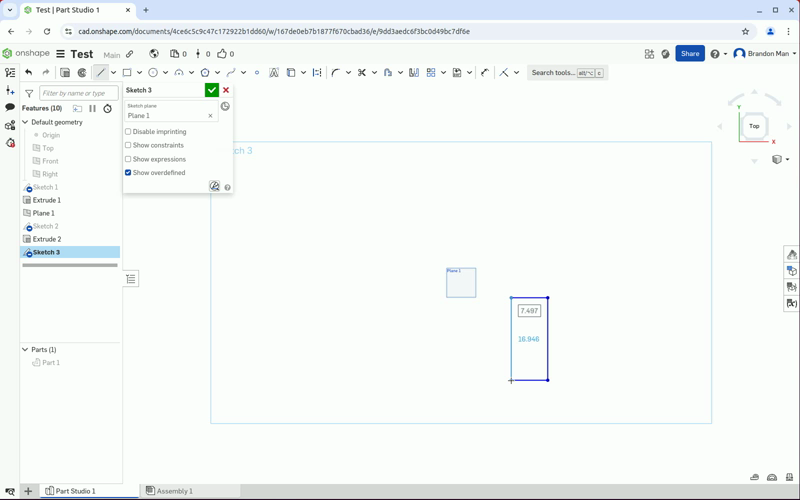
key(esc)
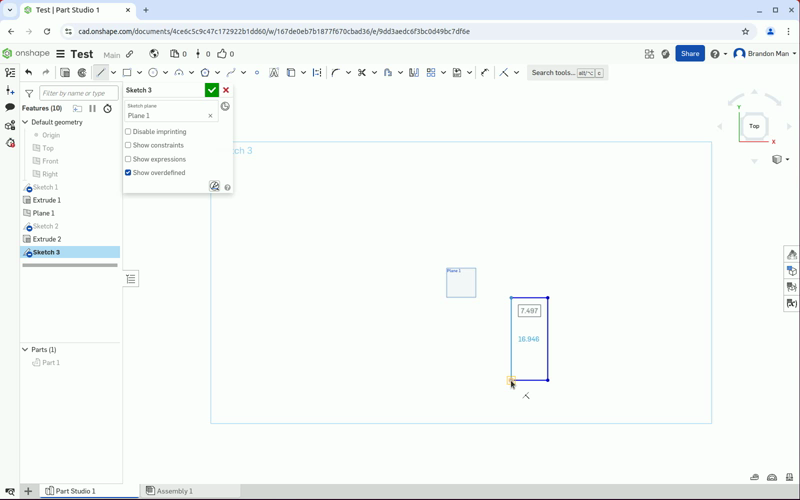
mouse_move(525, 344)
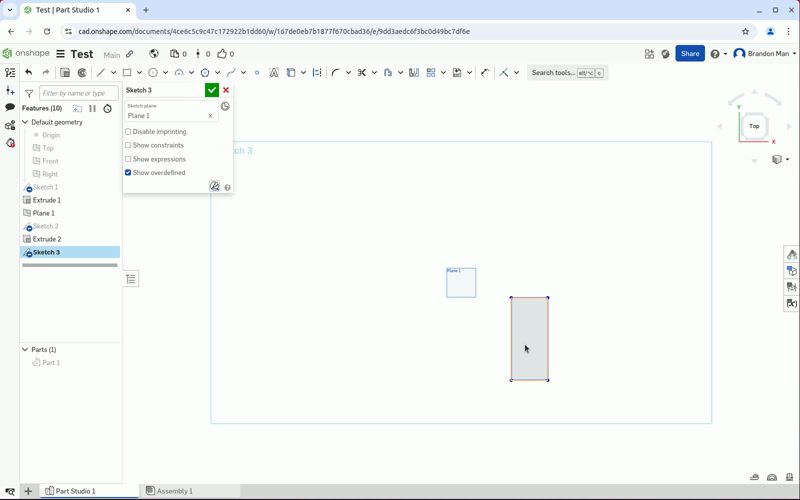
click(525, 344)
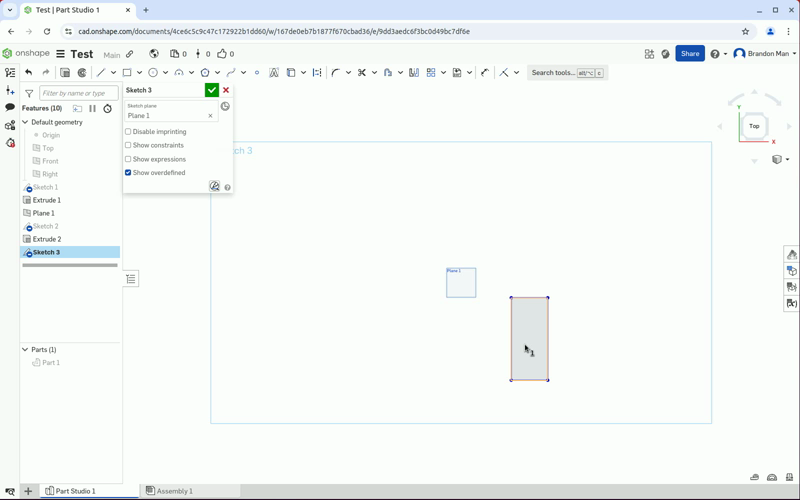
mouse_move(73, 352)
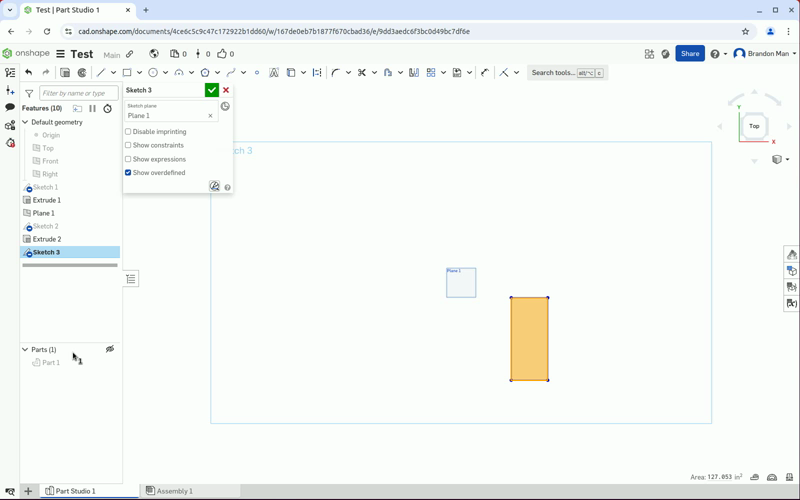
key(shift+y)
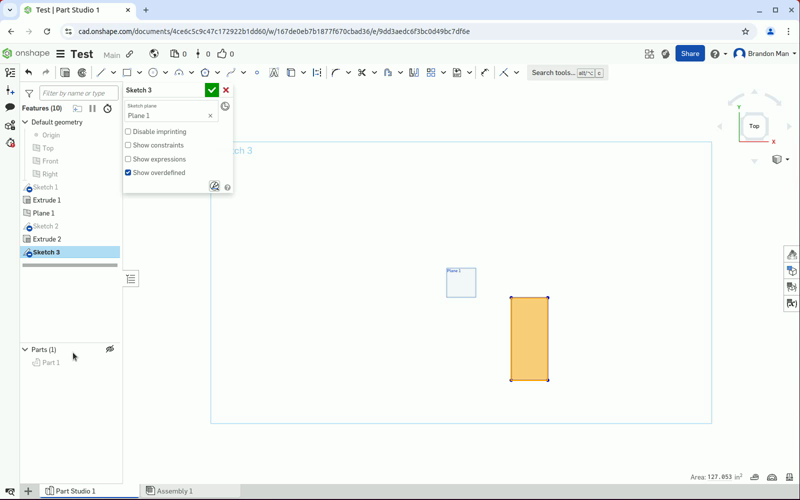
key(shift+e)
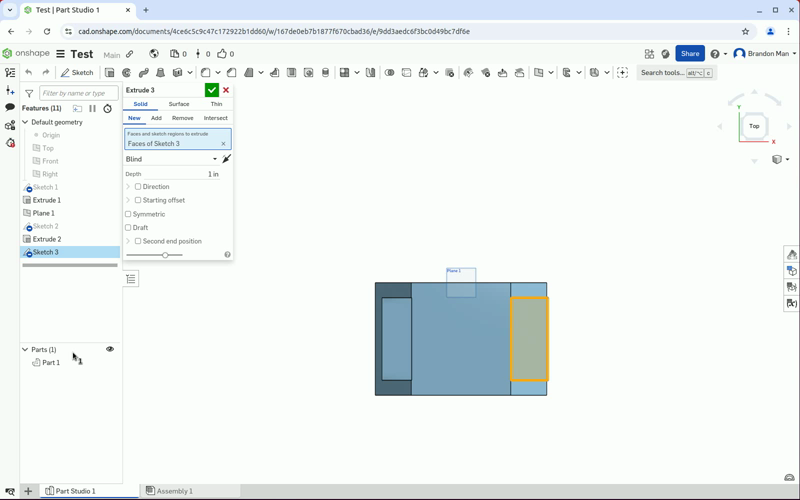
mouse_move(143, 106)
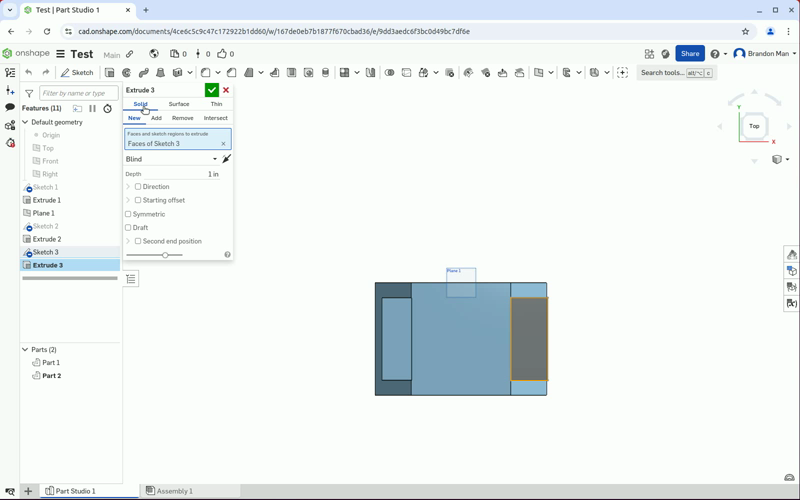
click(143, 106)
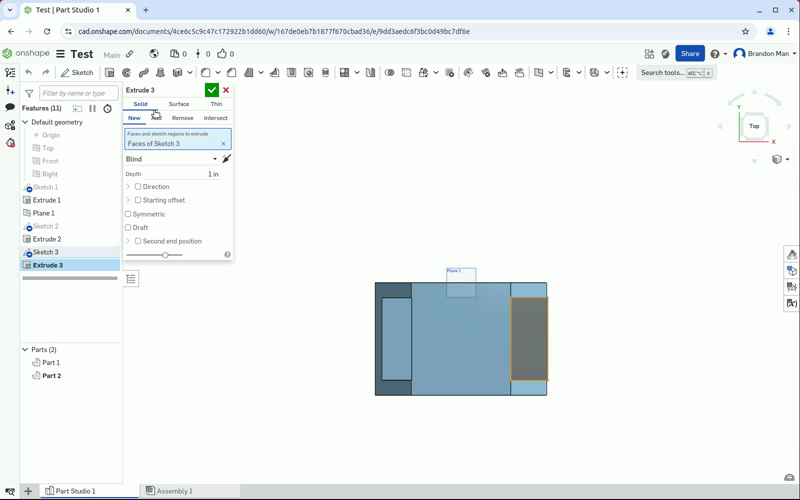
mouse_move(186, 120)
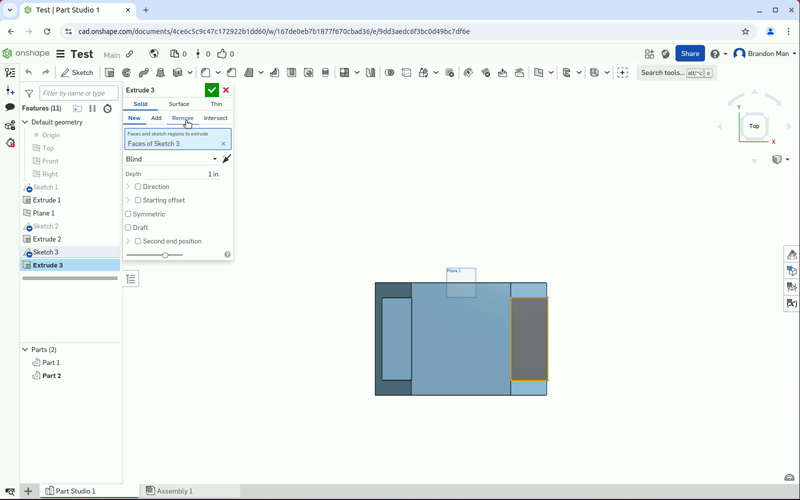
click(186, 120)
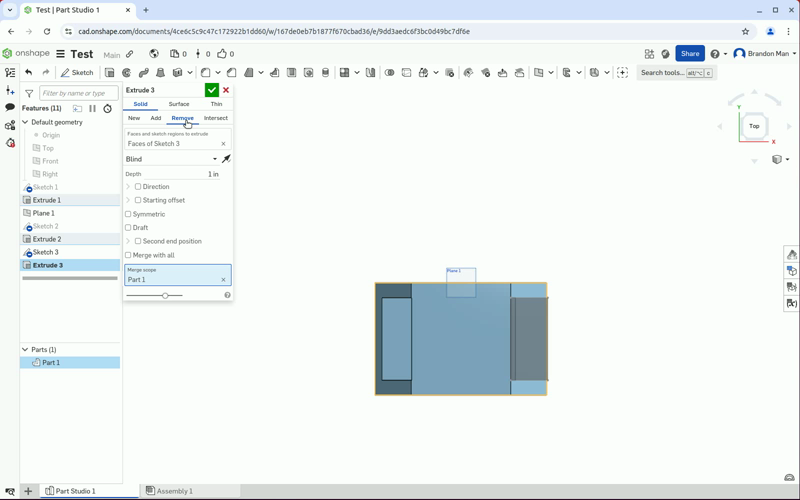
key(tab, 4)
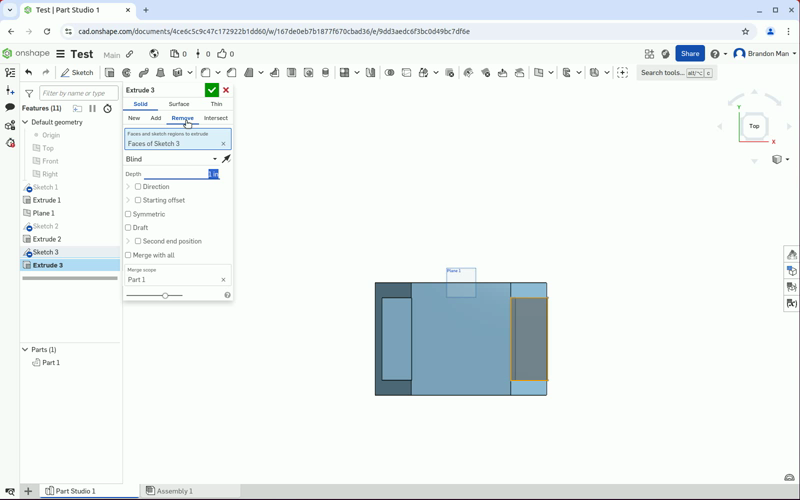
text(6.258)
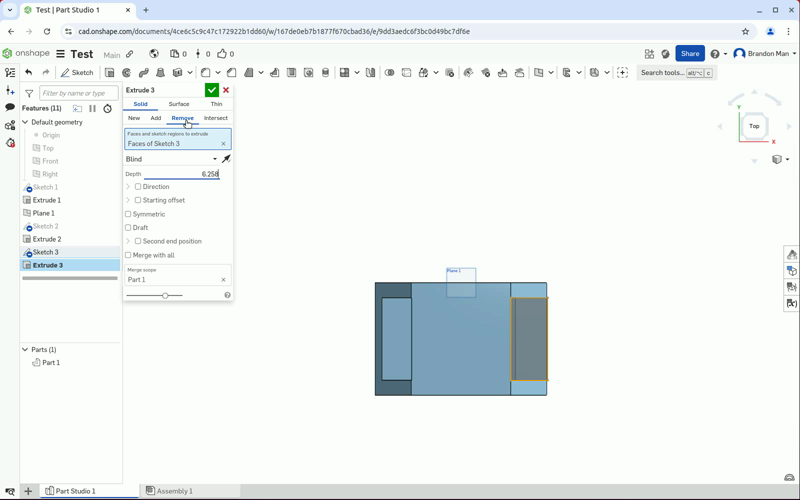
key(tab, 6)
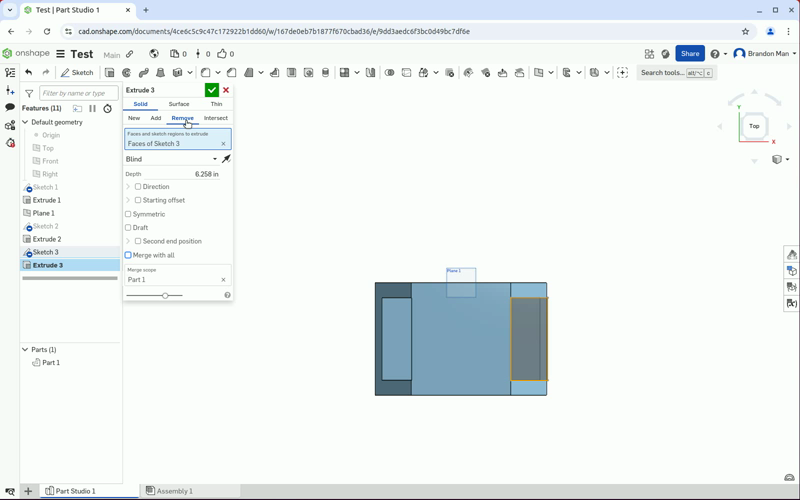
key(space)
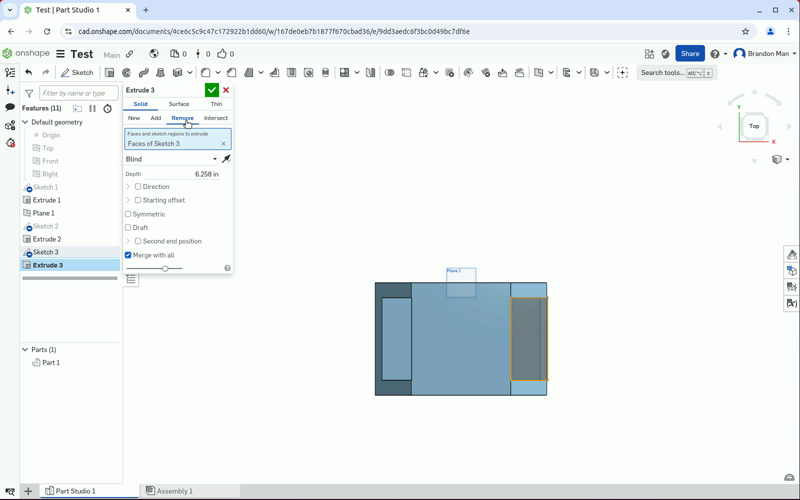
key(enter)
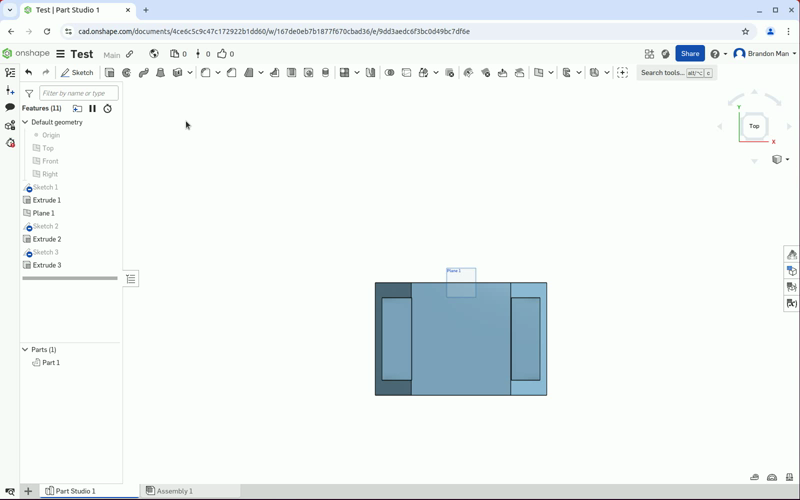
key(shift+h)
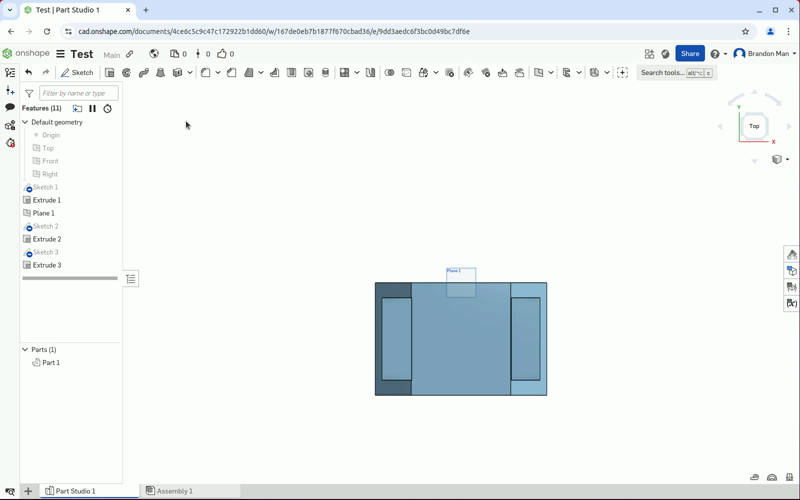
key(shift+h)
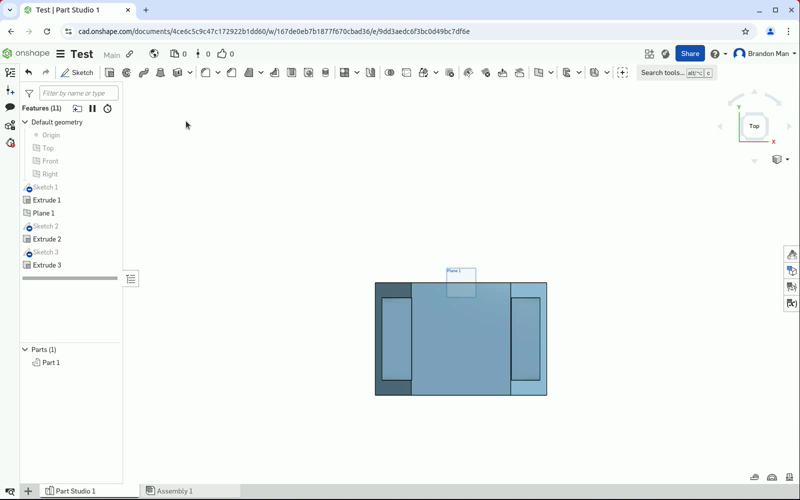
mouse_move(73, 189)
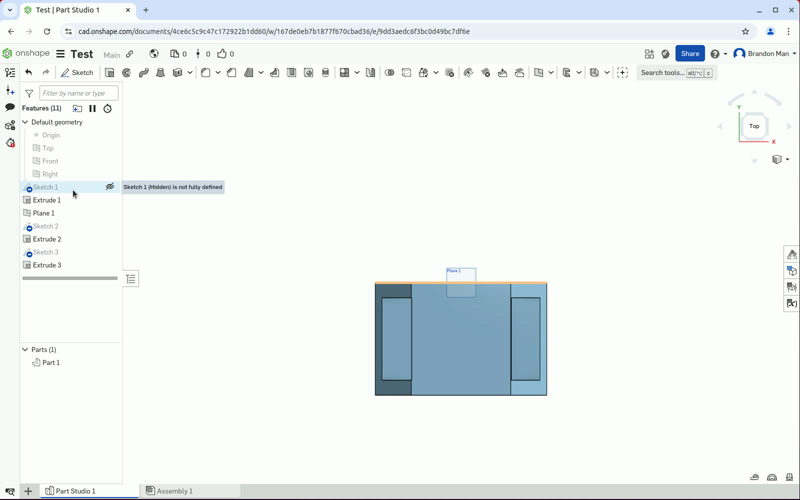
click(73, 189)
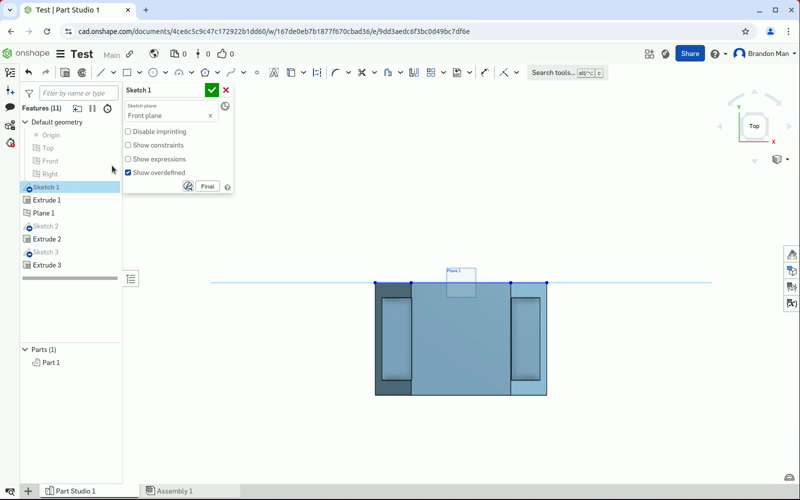
mouse_move(229, 92)
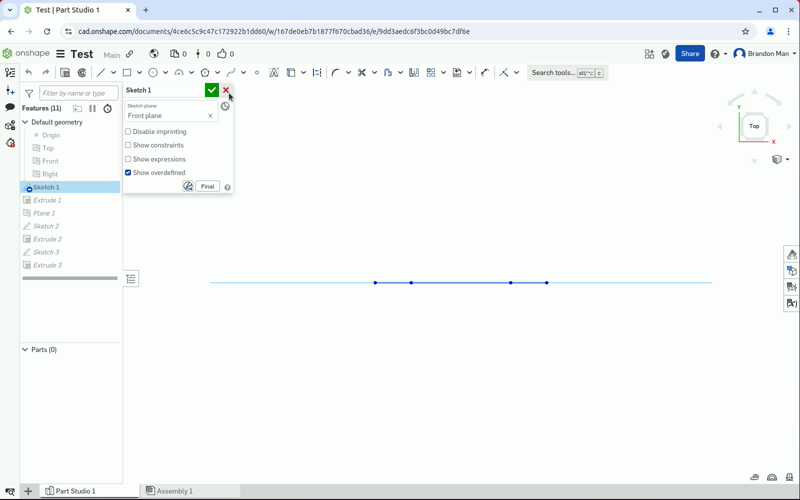
click(229, 92)
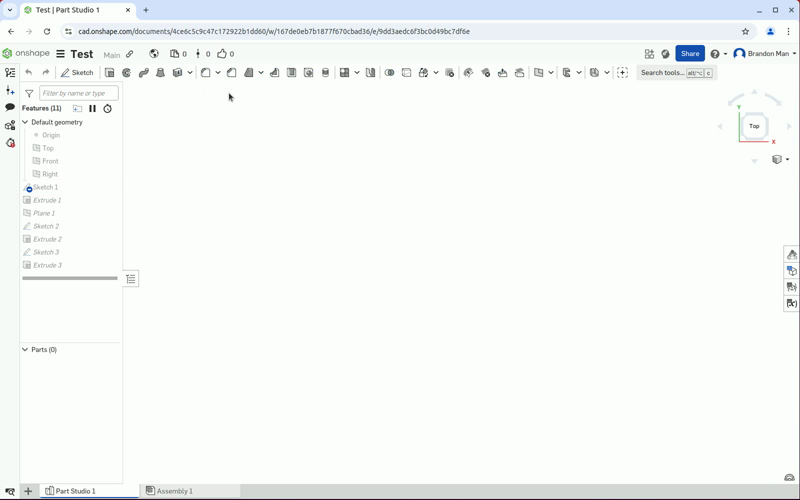
key(shift+s)
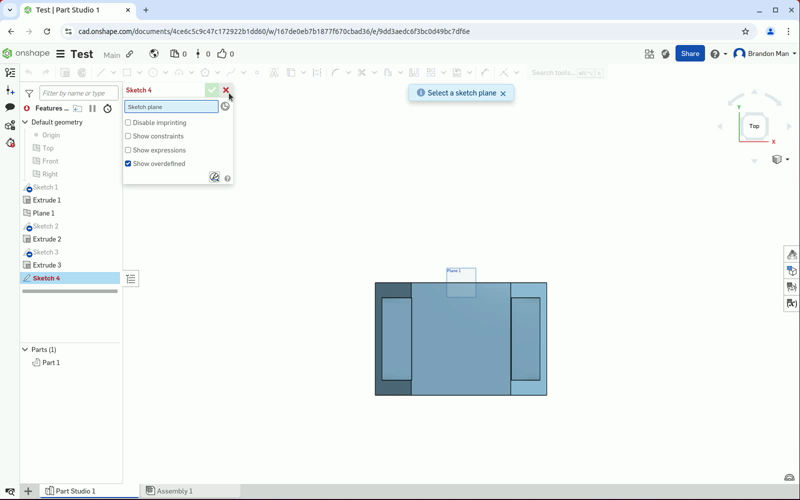
mouse_move(73, 215)
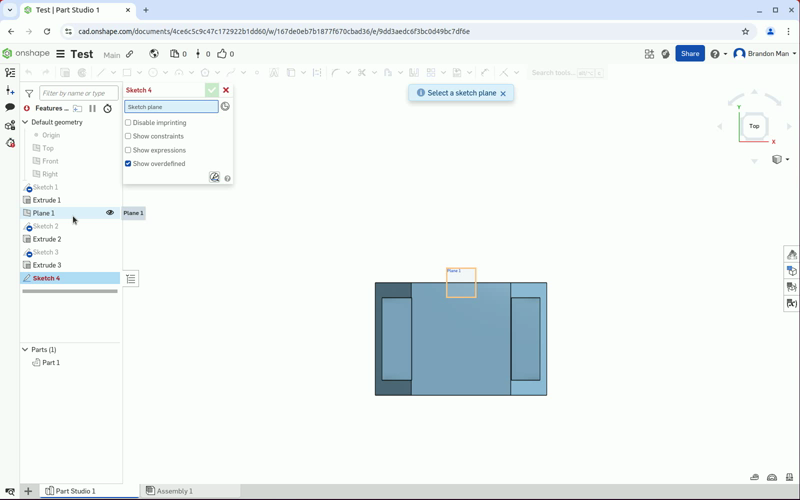
click(73, 215)
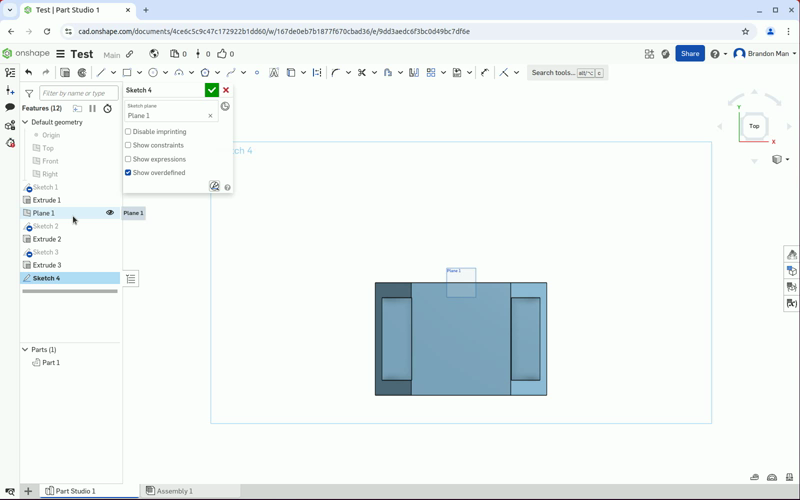
mouse_move(73, 352)
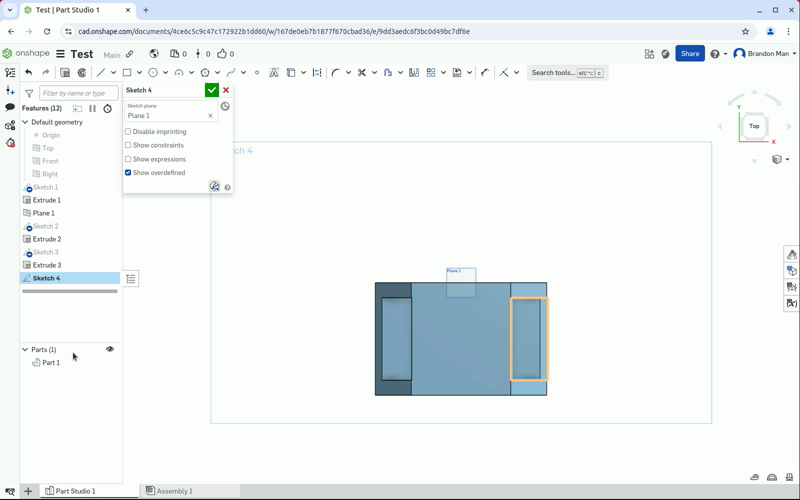
key(y)
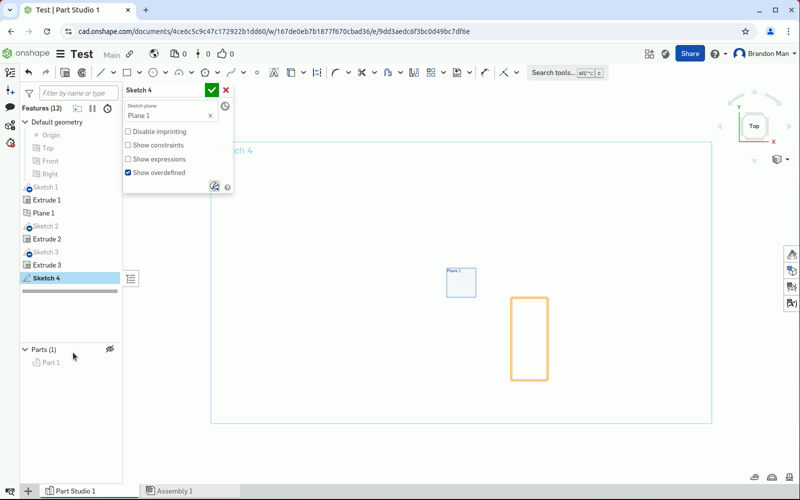
key(l)
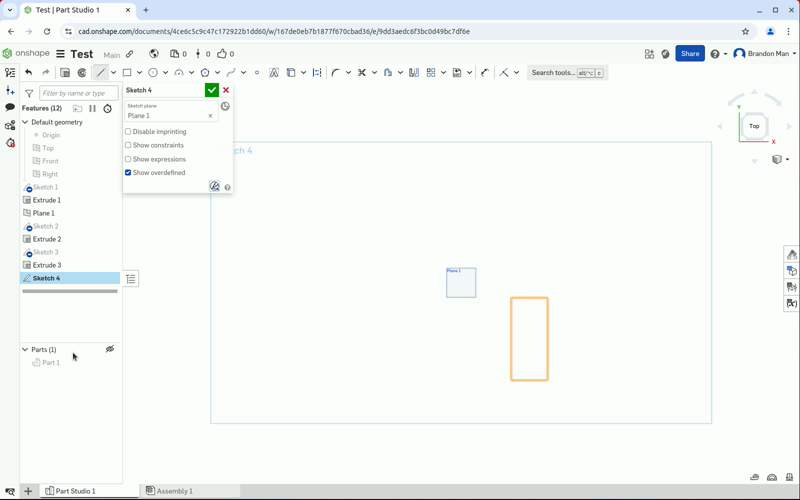
key_down(shift)
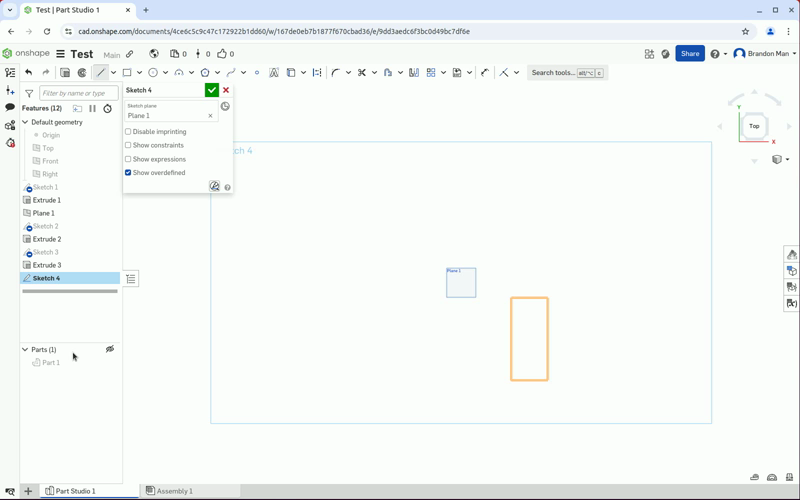
mouse_move(411, 380)
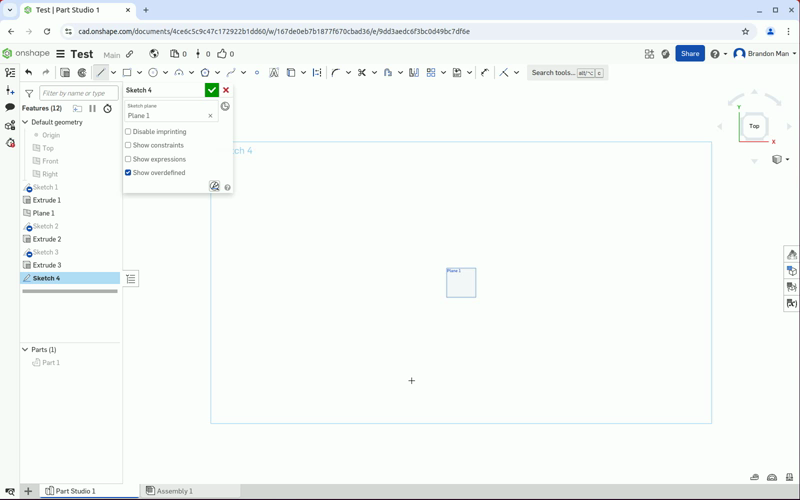
click(411, 380)
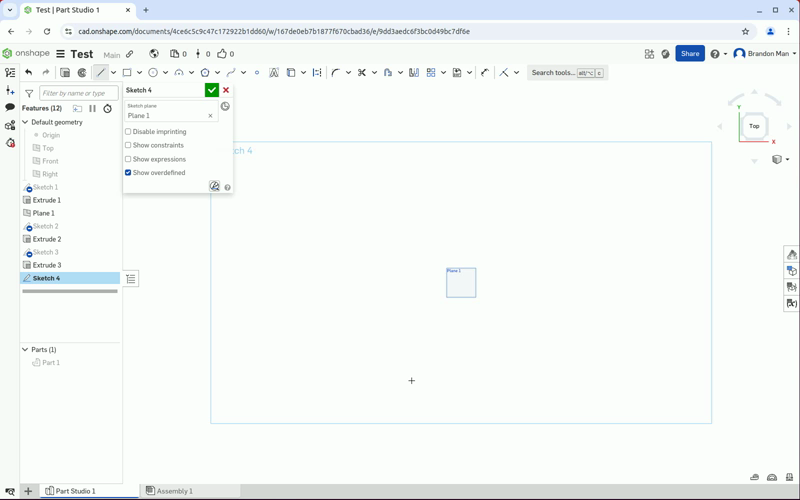
key_up(shift)
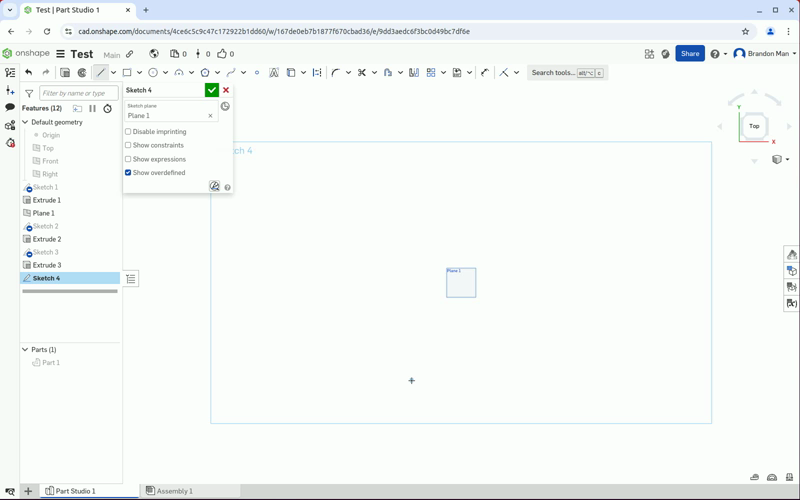
key_down(shift)
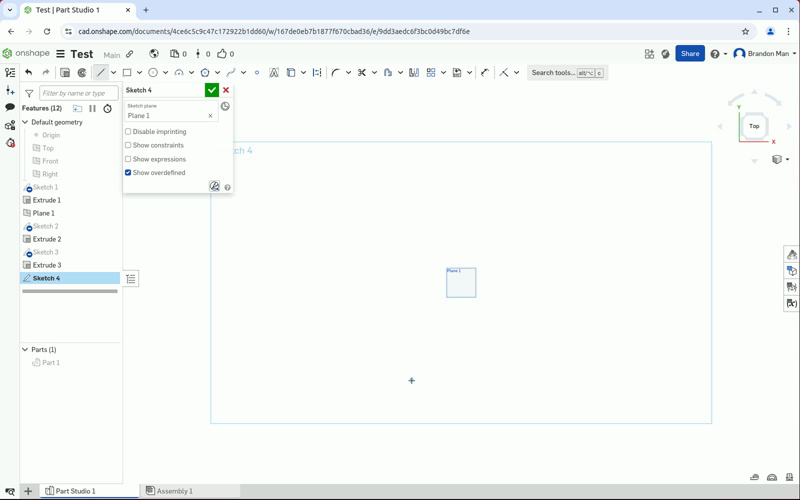
mouse_move(510, 380)
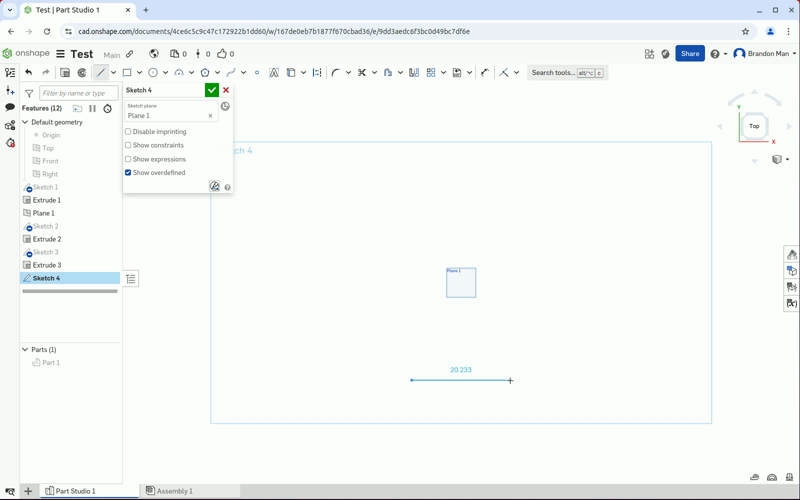
click(510, 380)
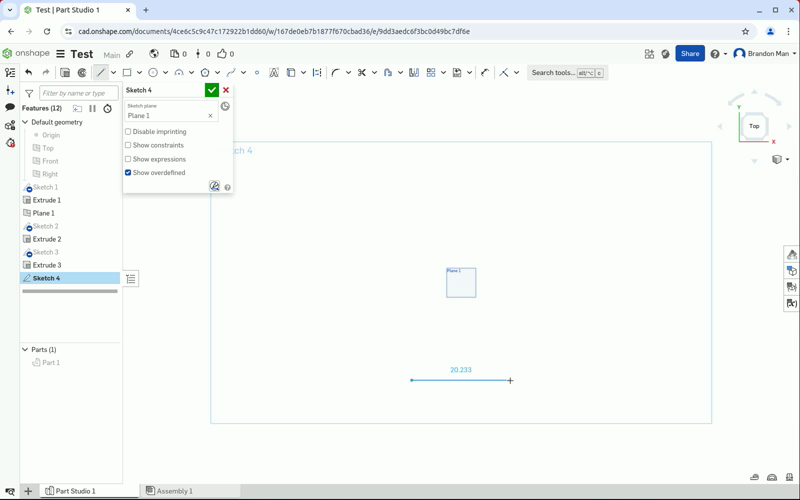
key_up(shift)
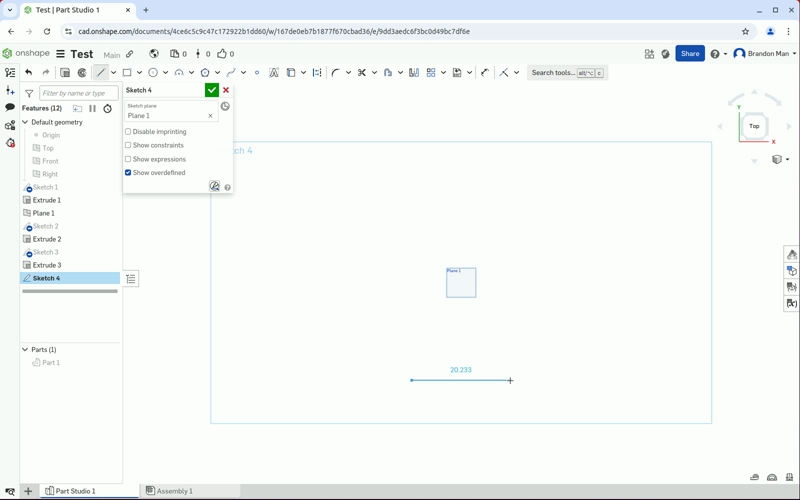
key_down(shift)
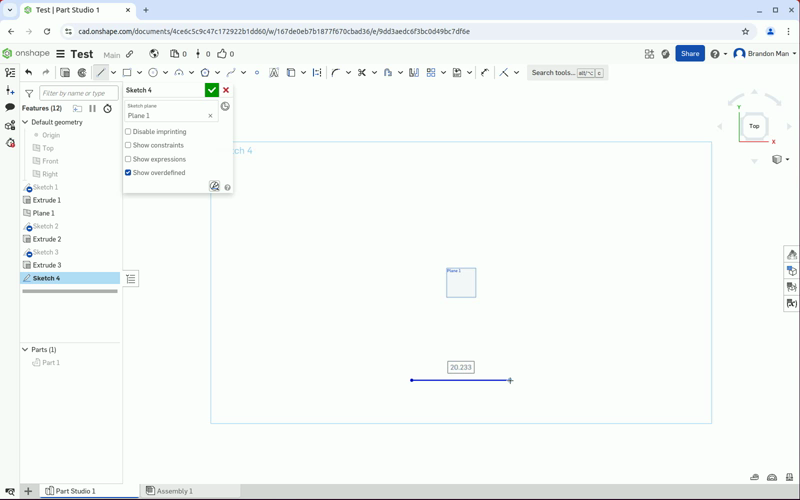
mouse_move(510, 298)
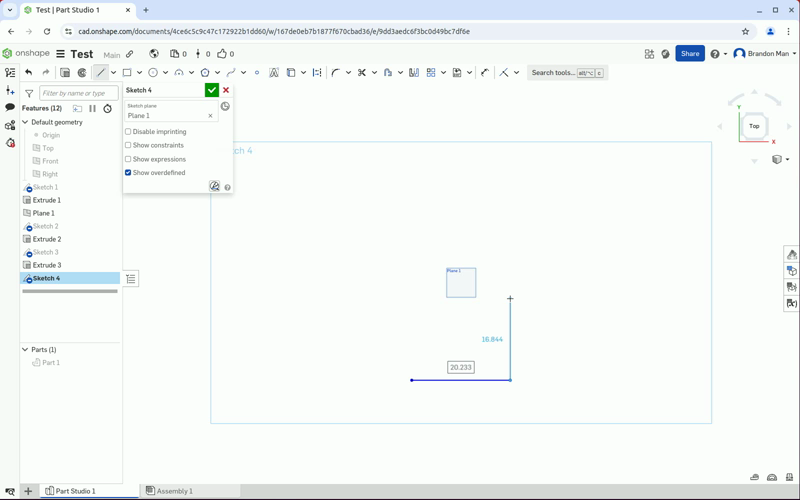
click(510, 298)
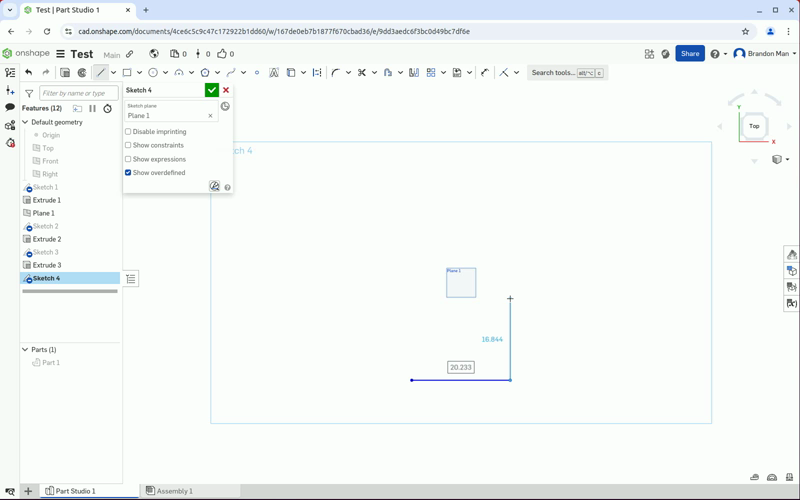
key_up(shift)
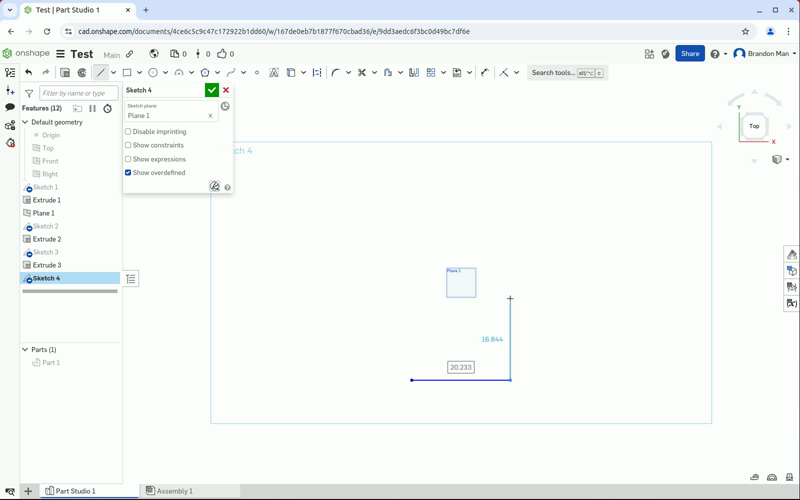
key_down(shift)
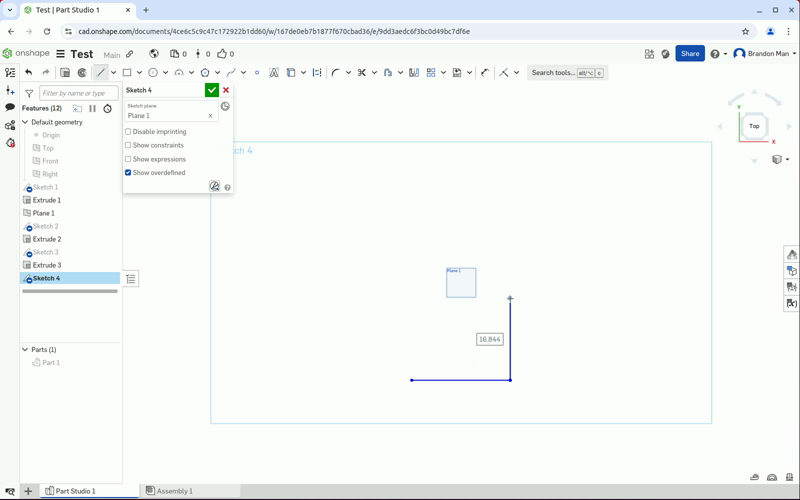
mouse_move(411, 298)
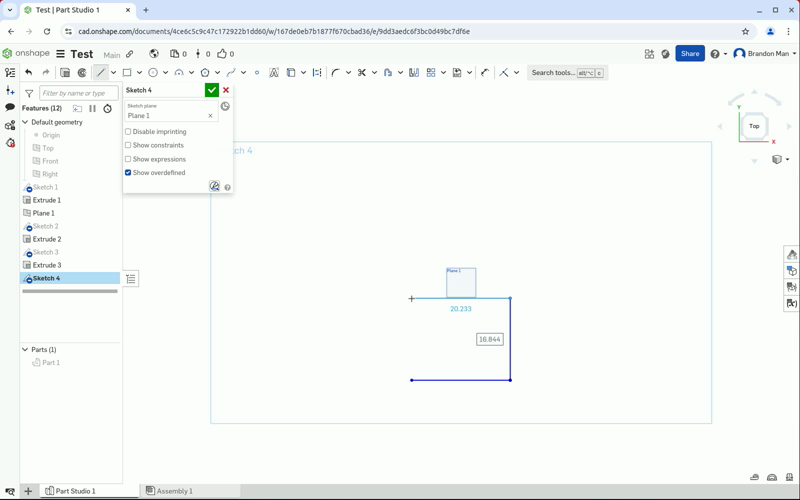
click(411, 298)
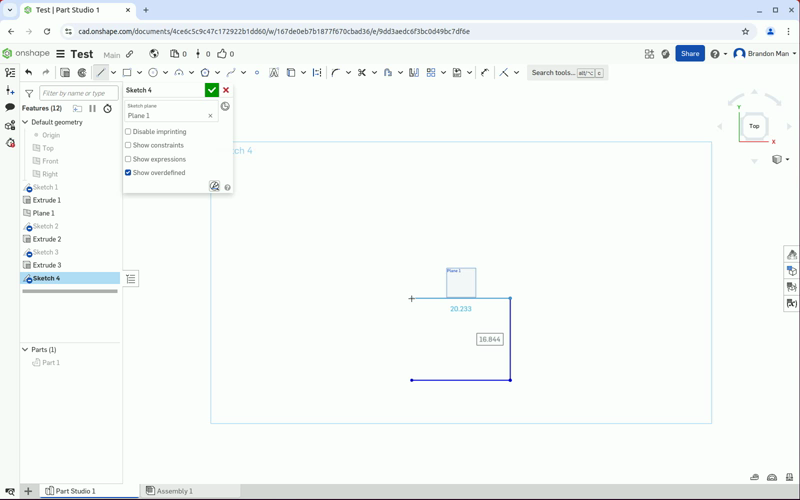
key_up(shift)
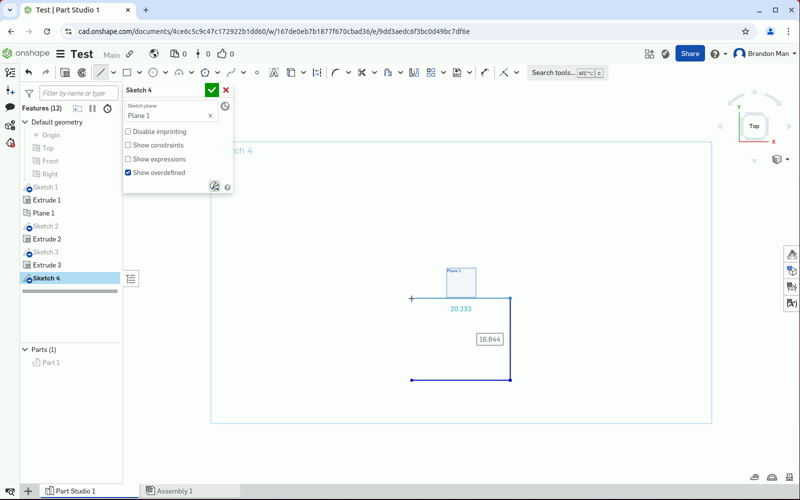
key_down(shift)
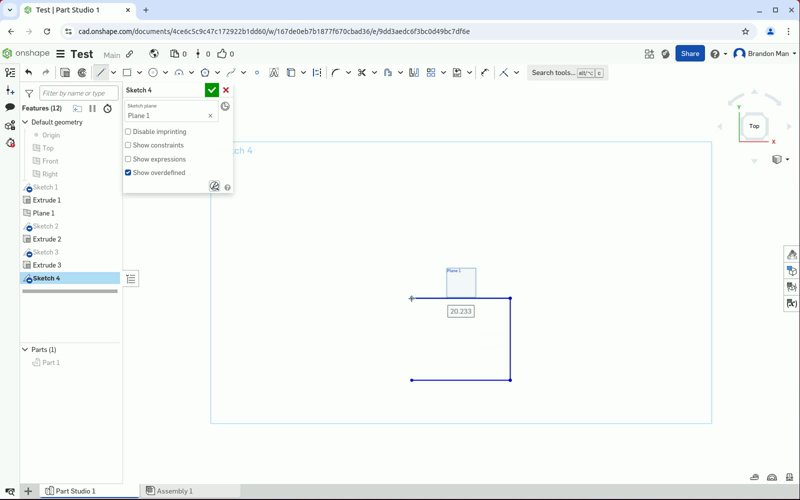
mouse_move(411, 380)
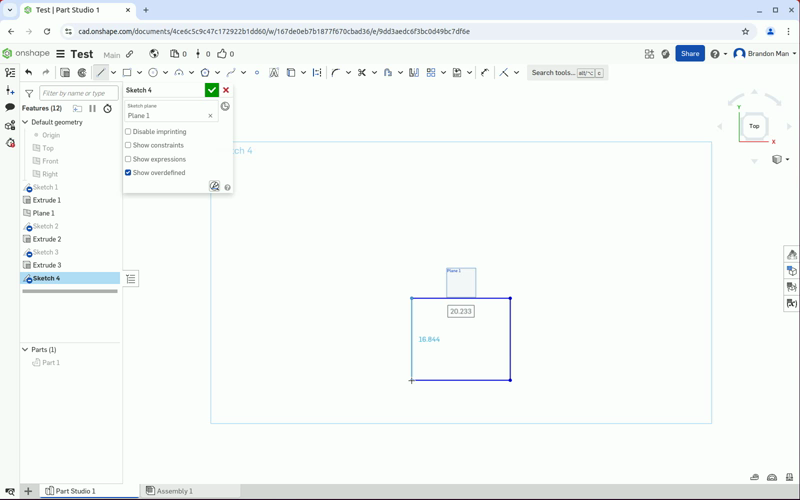
key_up(shift)
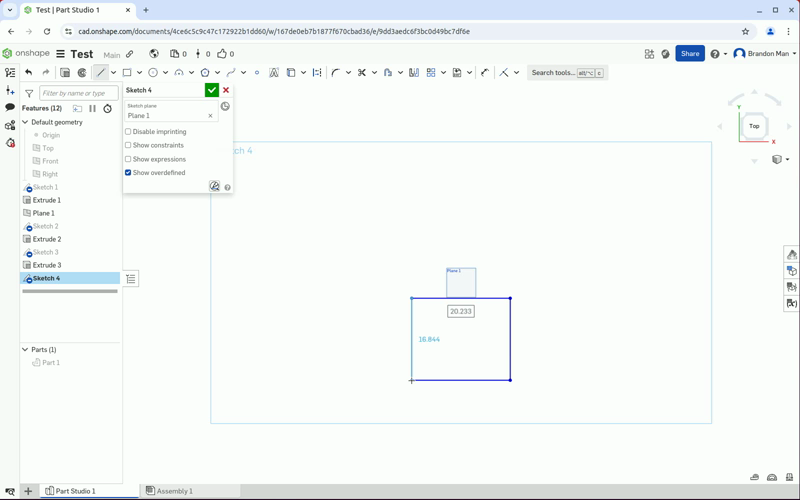
click(411, 380)
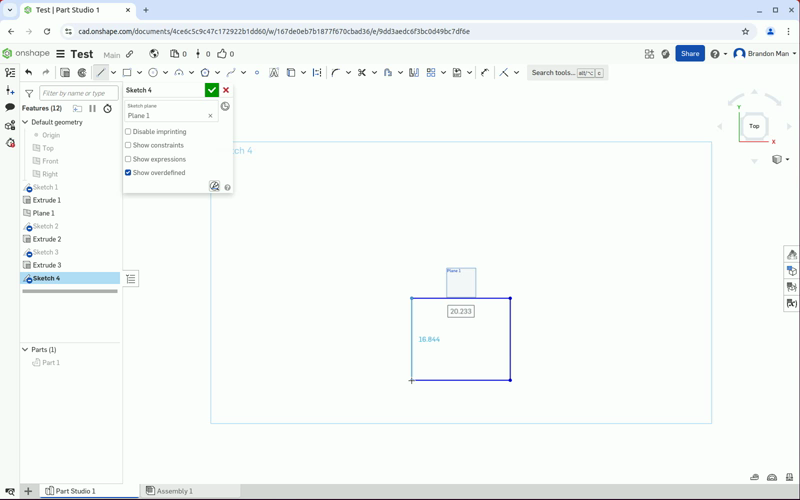
key(esc)
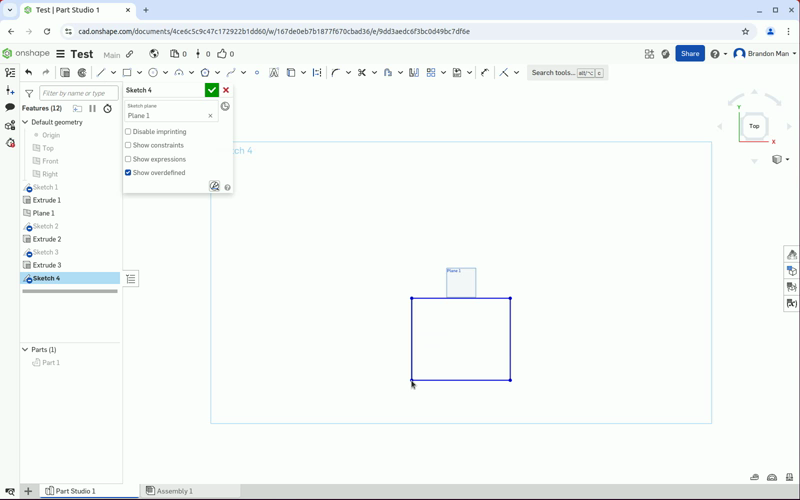
mouse_move(503, 350)
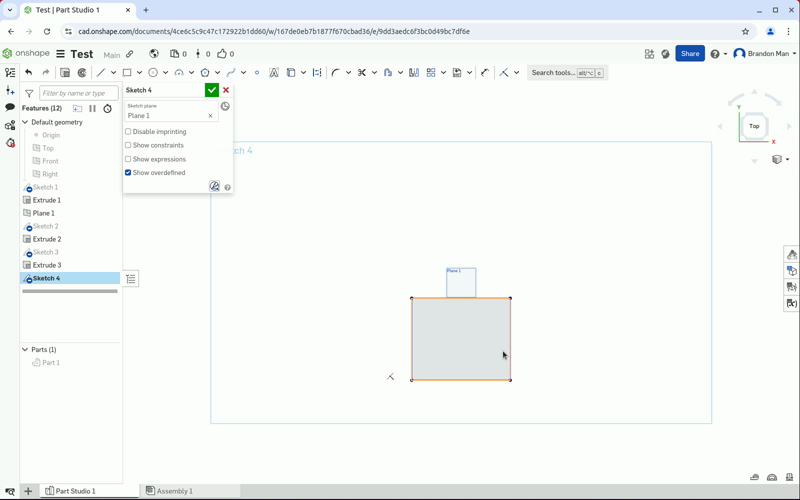
click(503, 350)
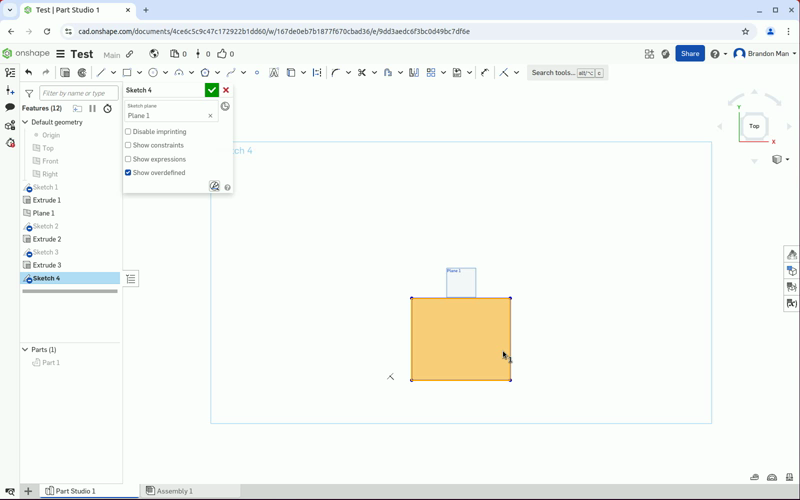
mouse_move(73, 352)
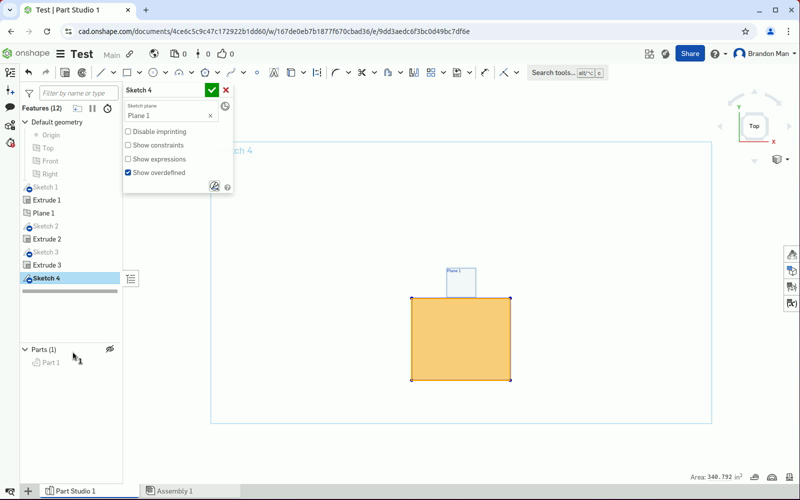
key(shift+y)
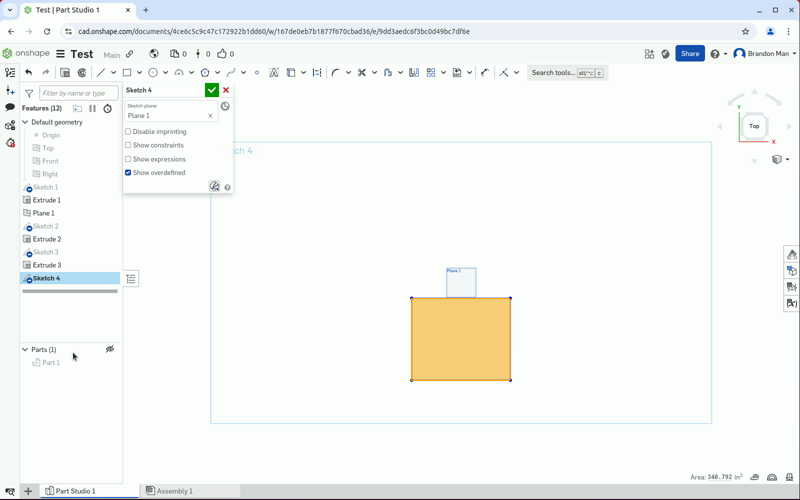
key(shift+e)
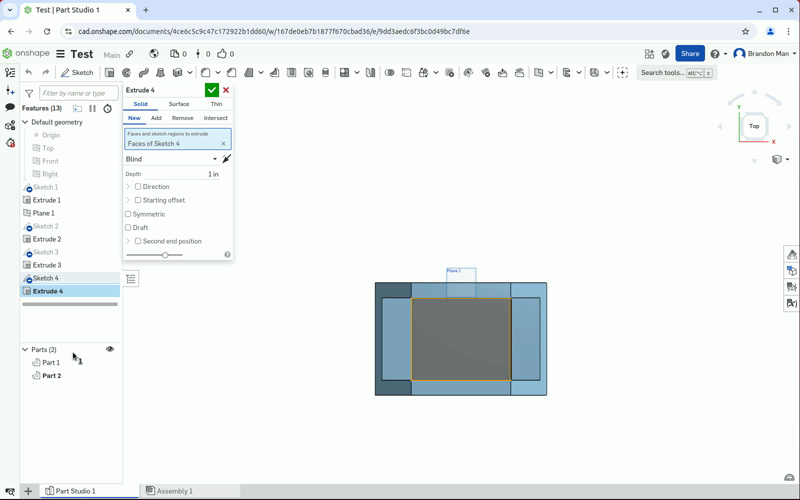
mouse_move(143, 106)
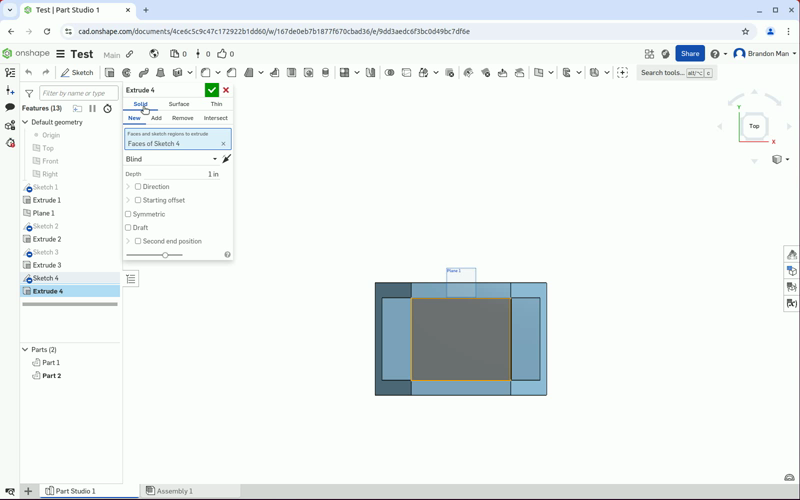
click(143, 106)
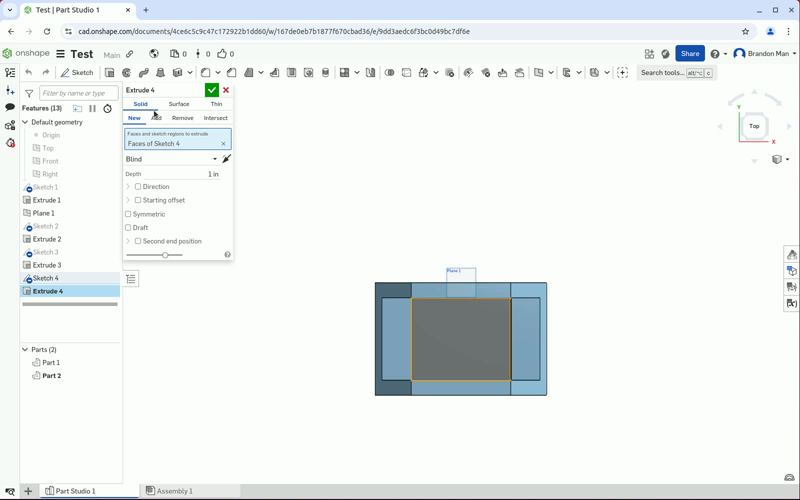
mouse_move(186, 120)
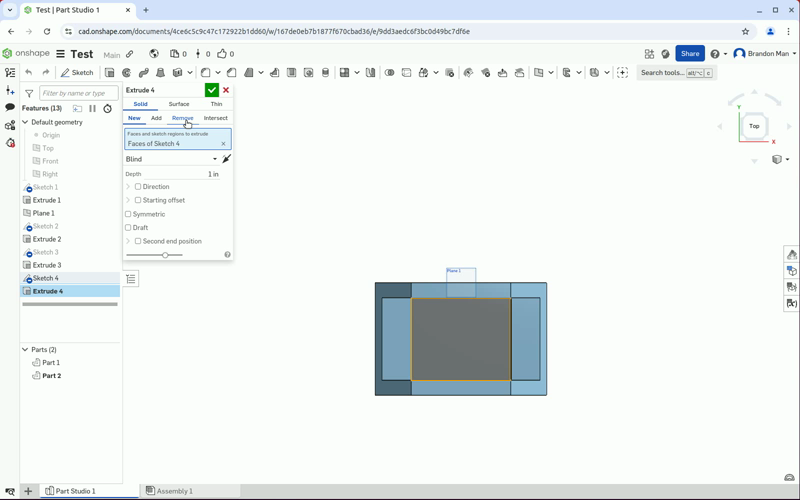
click(186, 120)
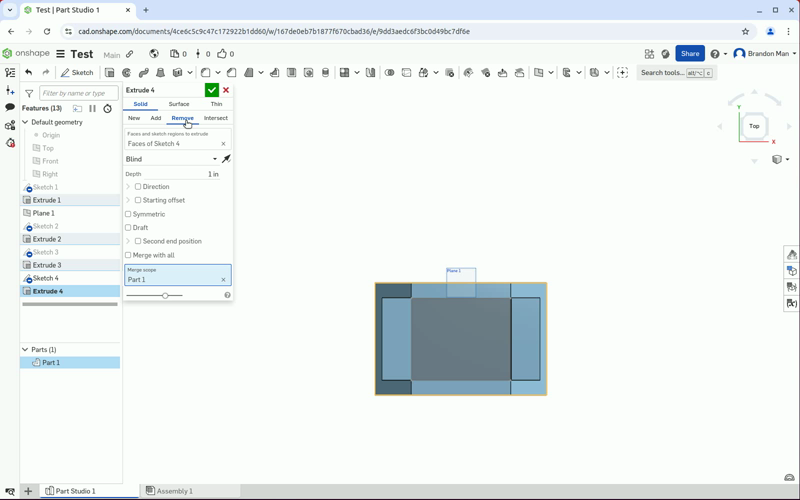
key(tab, 4)
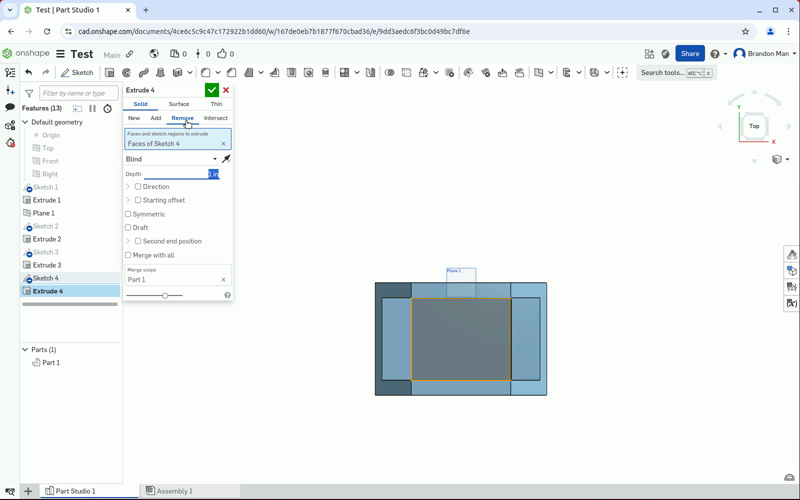
text(6.258)
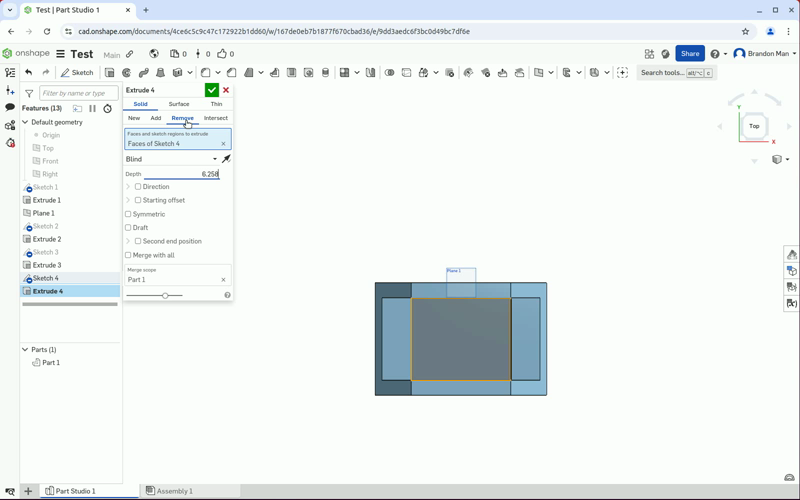
key(tab, 6)
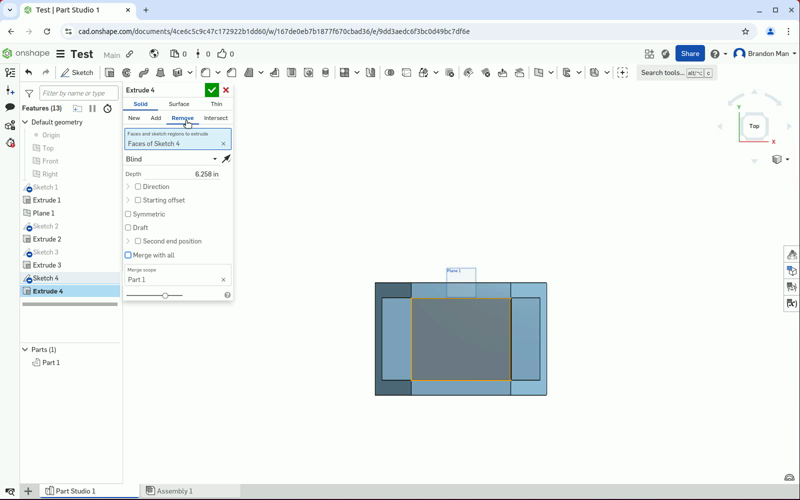
key(space)
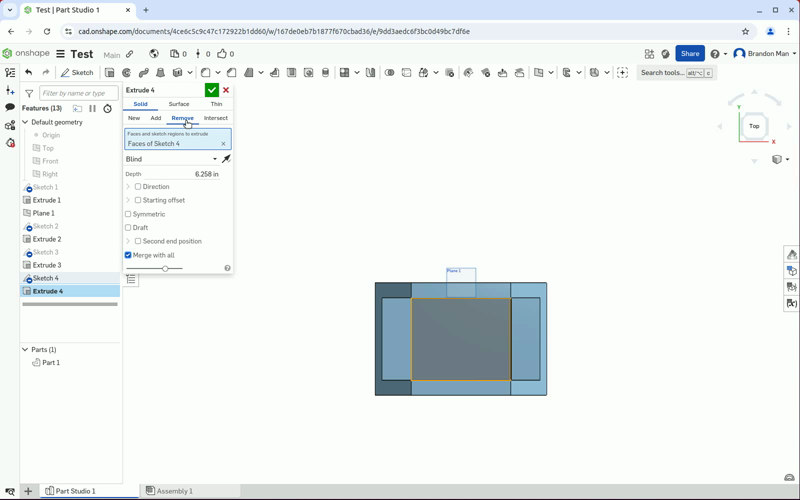
key(enter)
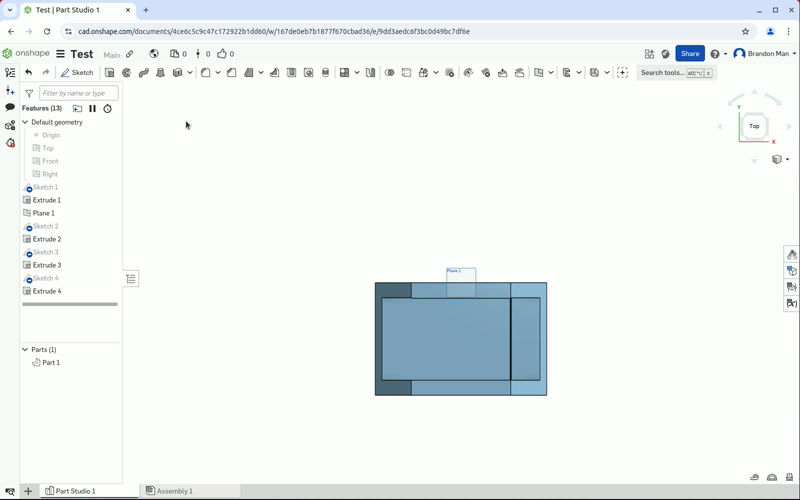
key(shift+h)
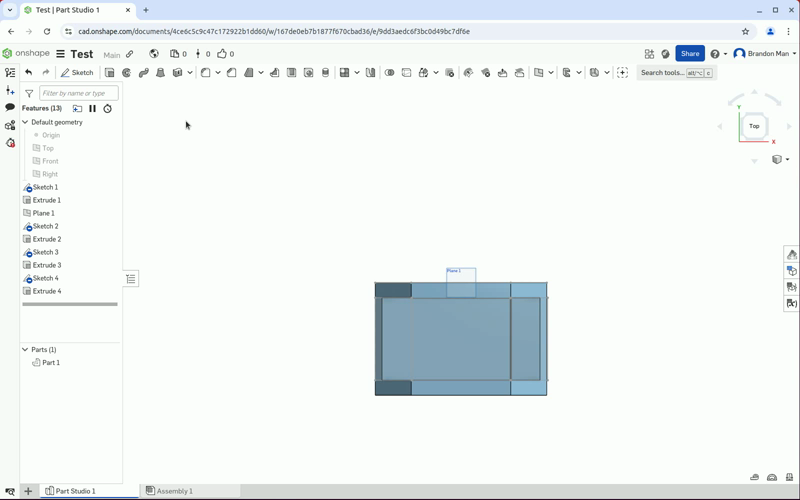
key(shift+h)
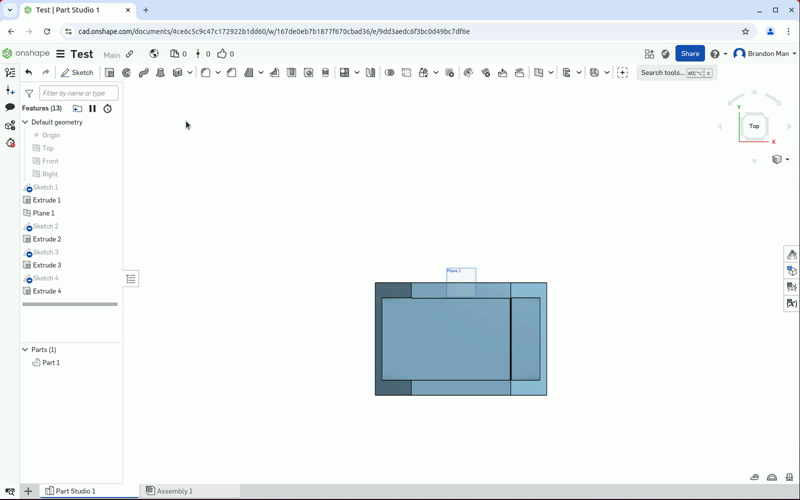
mouse_move(73, 189)
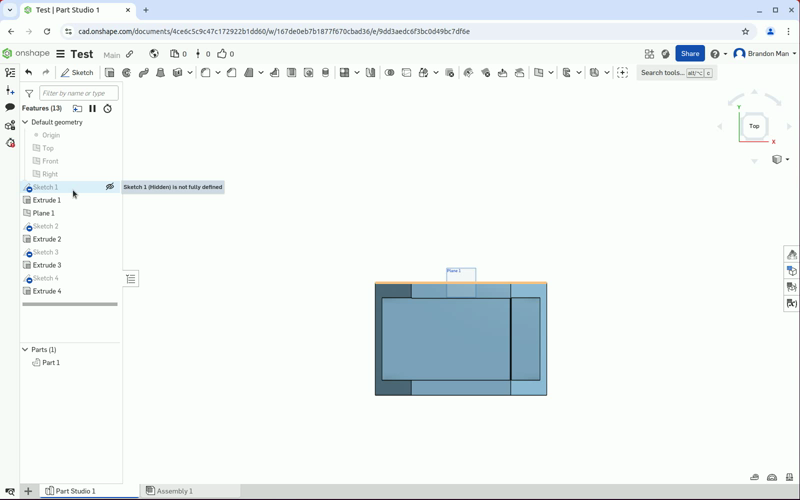
click(73, 189)
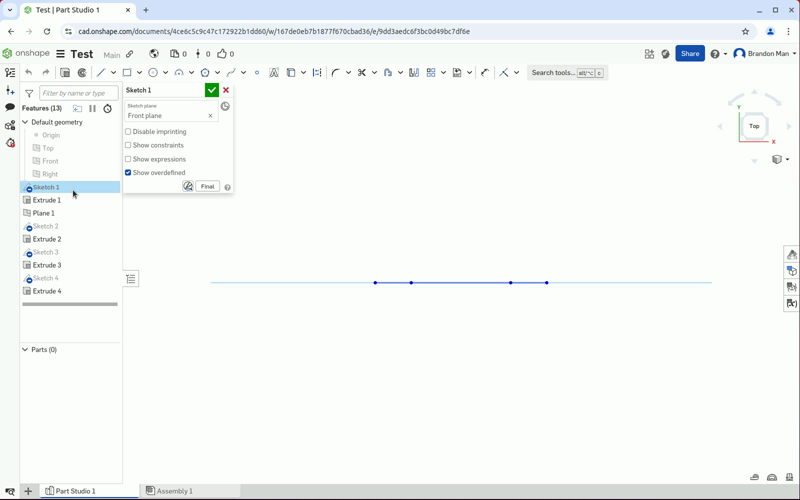
mouse_move(229, 92)
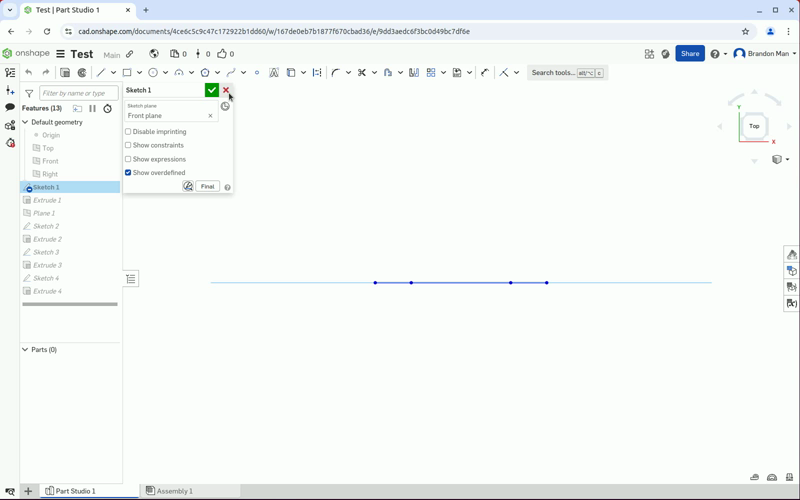
click(229, 92)
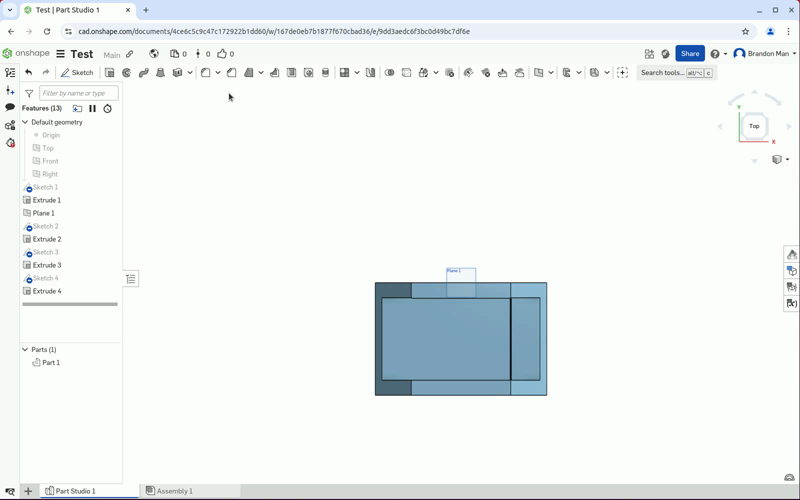
mouse_move(541, 75)
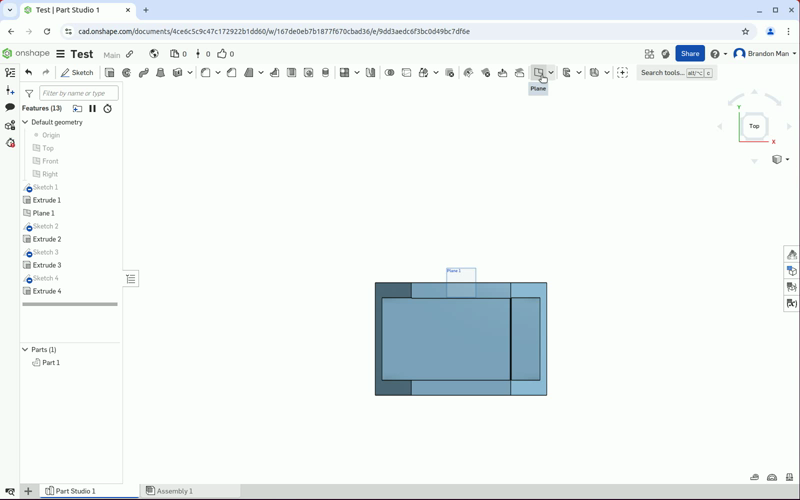
click(541, 75)
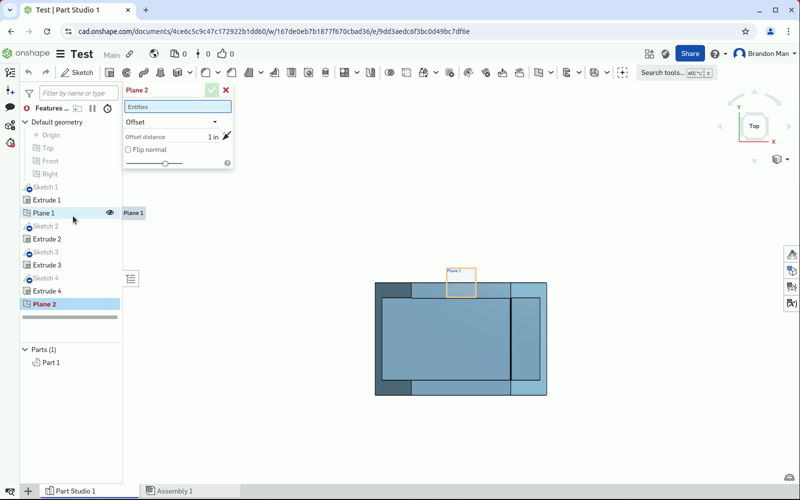
scroll(3)
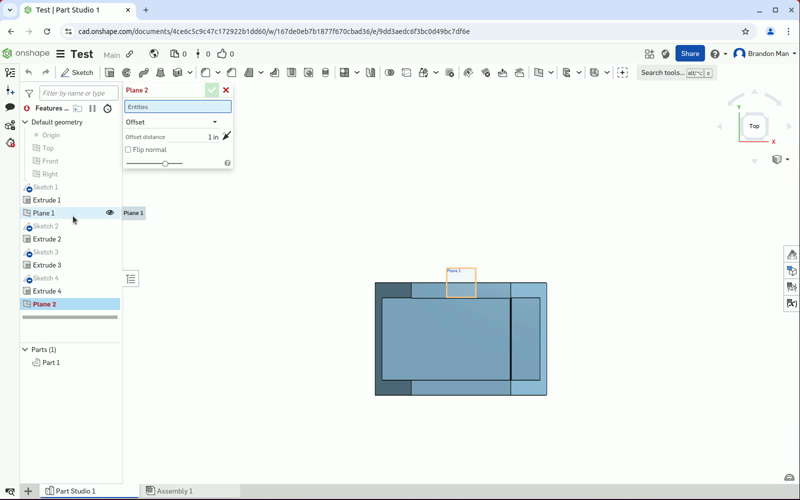
mouse_move(73, 150)
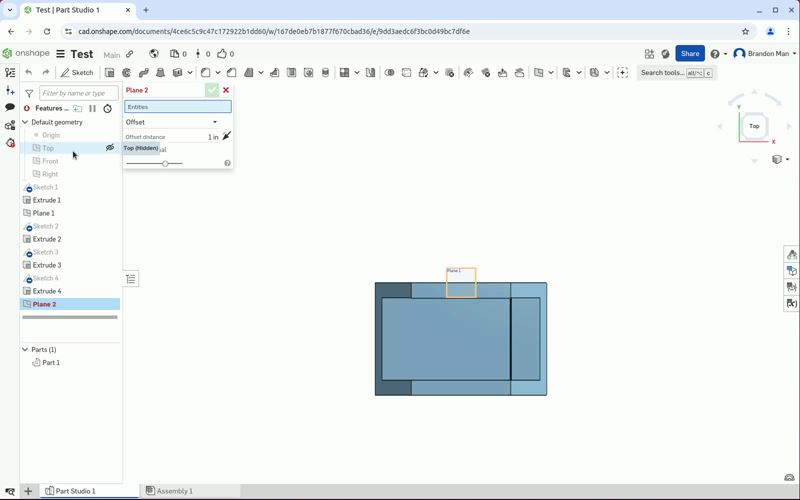
click(73, 150)
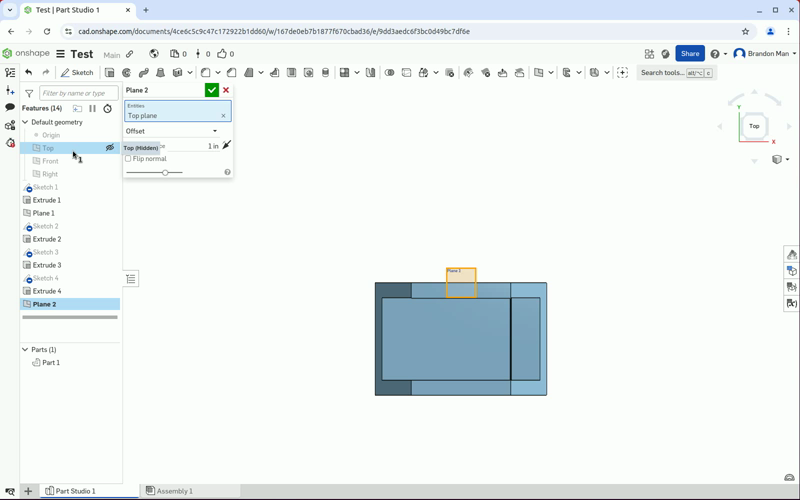
key(tab, 2)
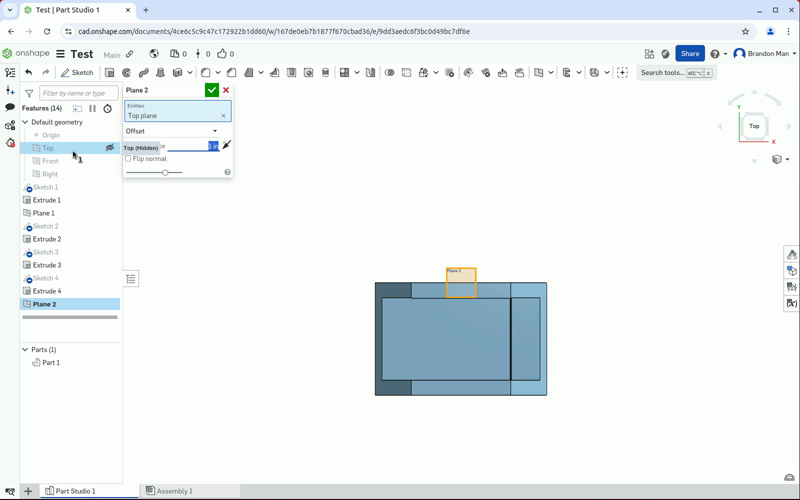
text(1.448)
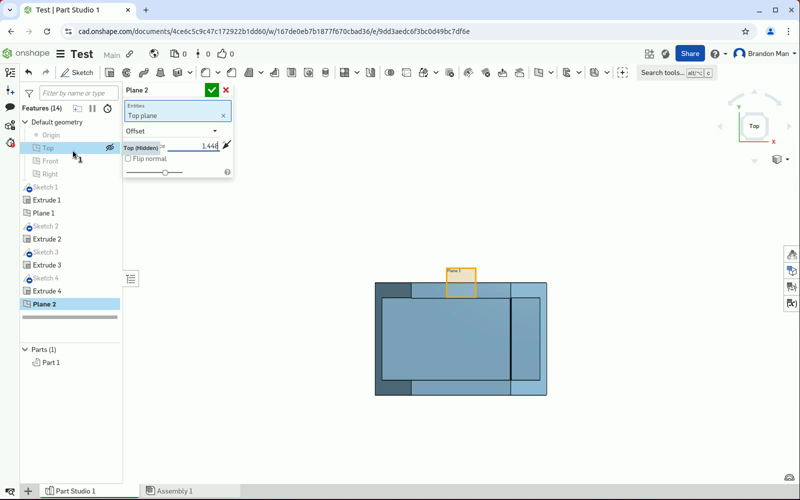
key(enter, 2)
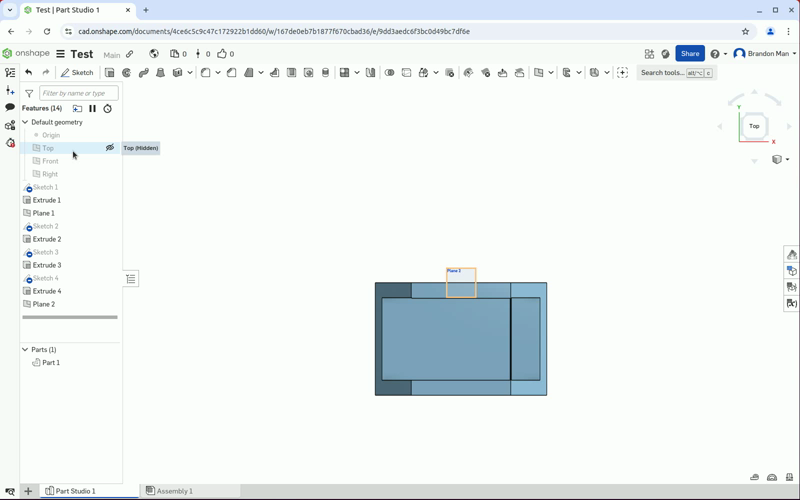
key(shift+s)
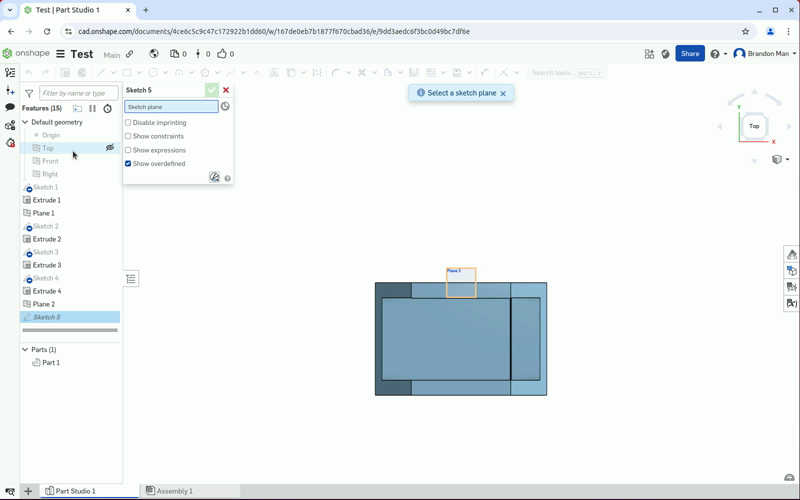
mouse_move(73, 306)
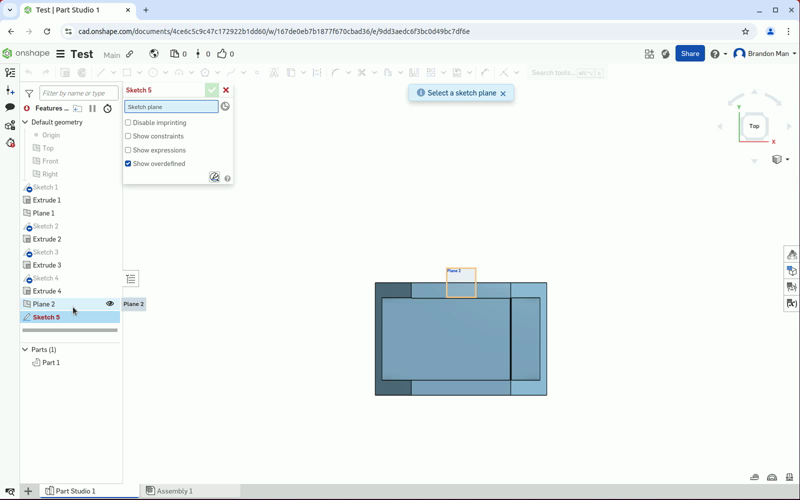
click(73, 306)
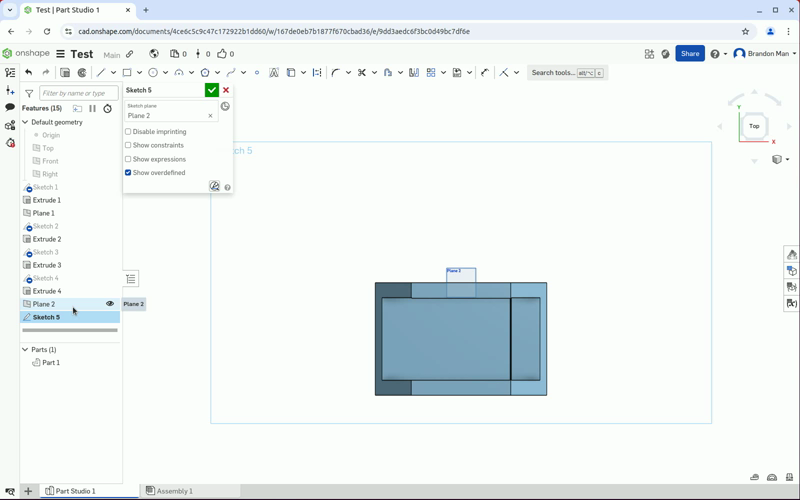
mouse_move(73, 352)
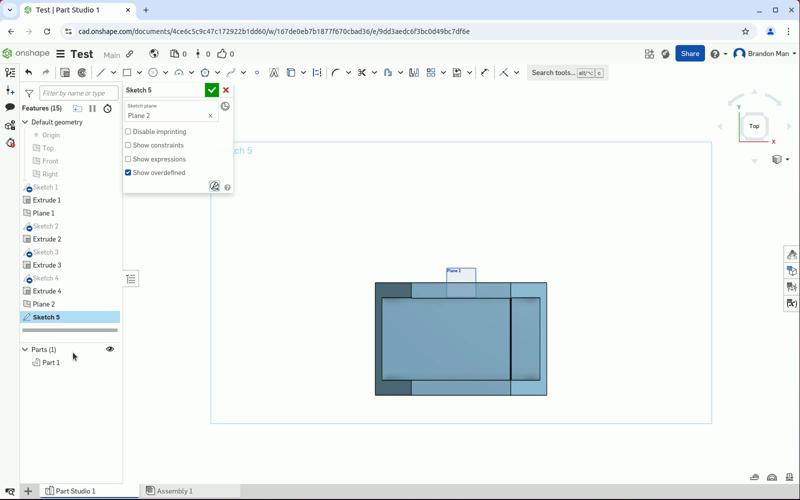
key(y)
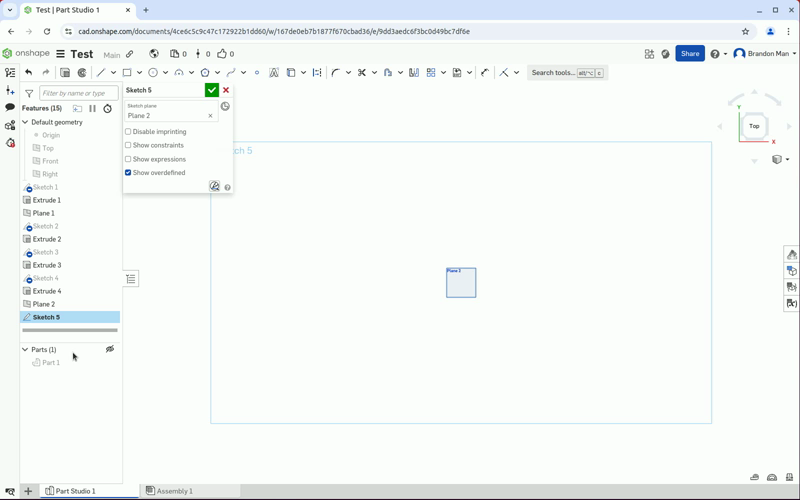
key(l)
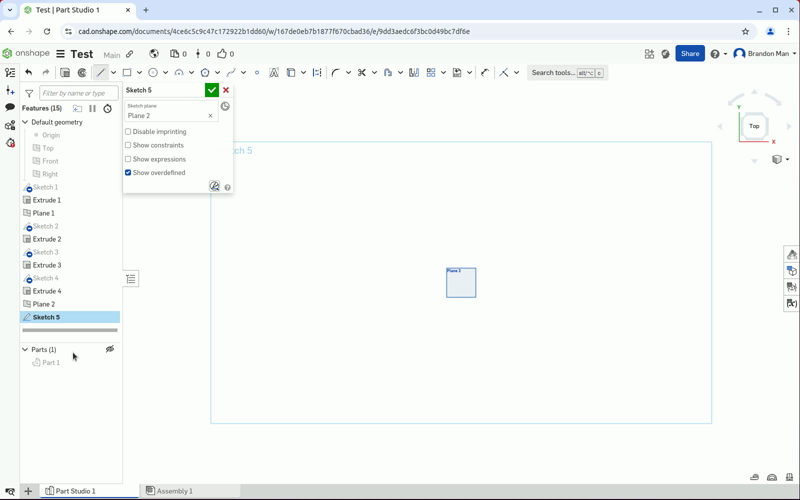
key_down(shift)
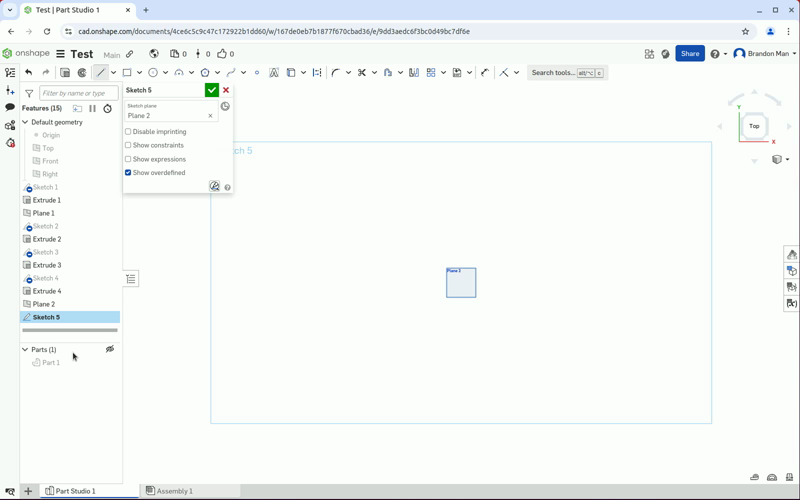
mouse_move(457, 380)
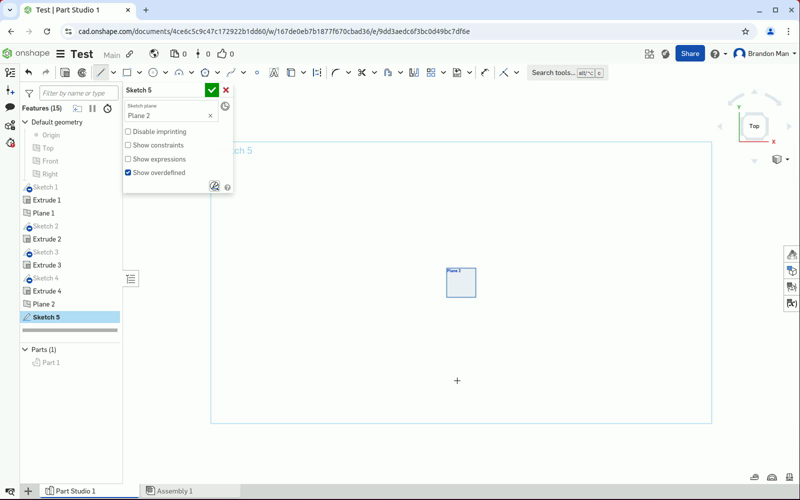
click(457, 380)
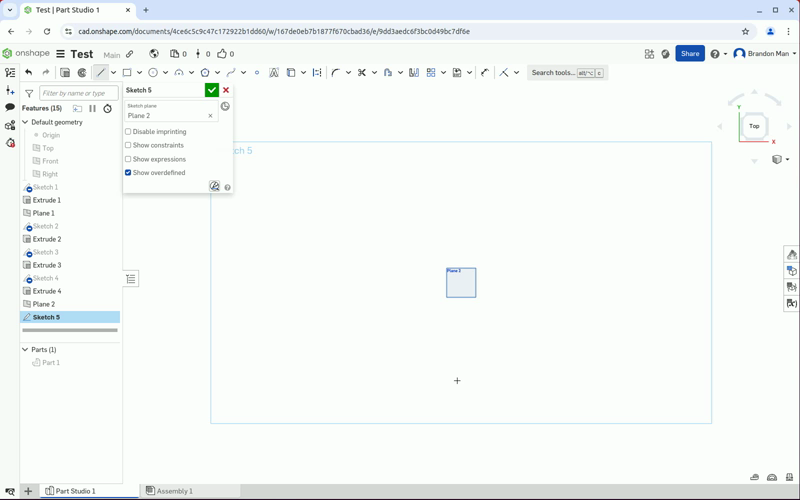
key_up(shift)
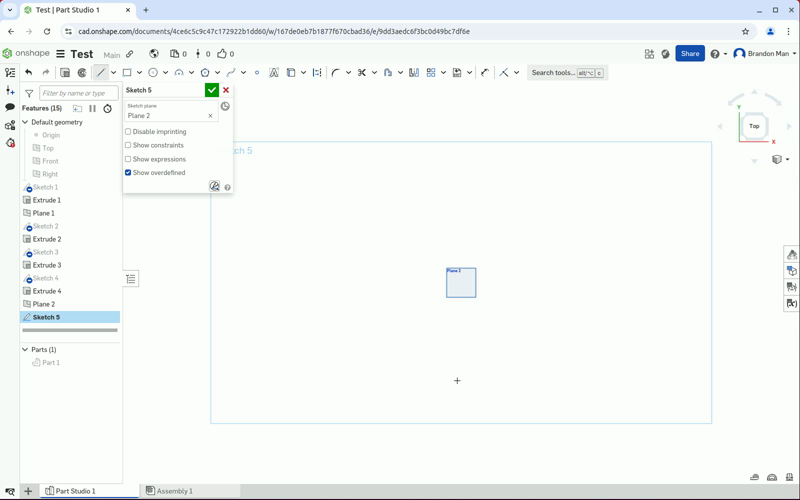
key_down(shift)
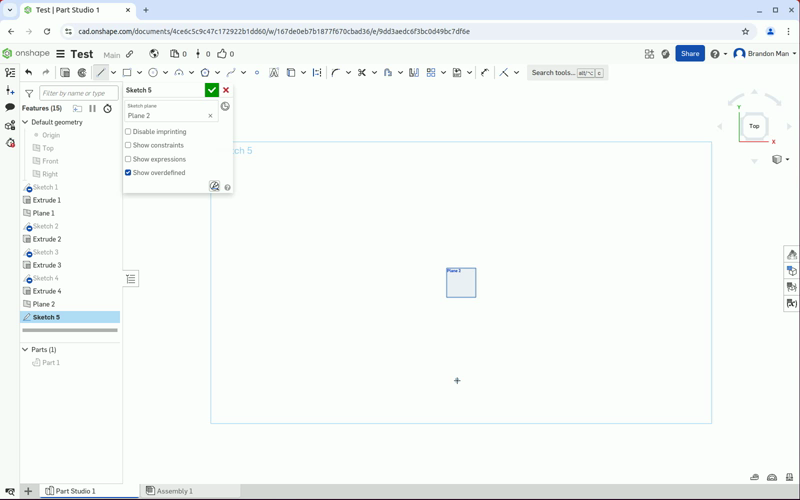
mouse_move(487, 380)
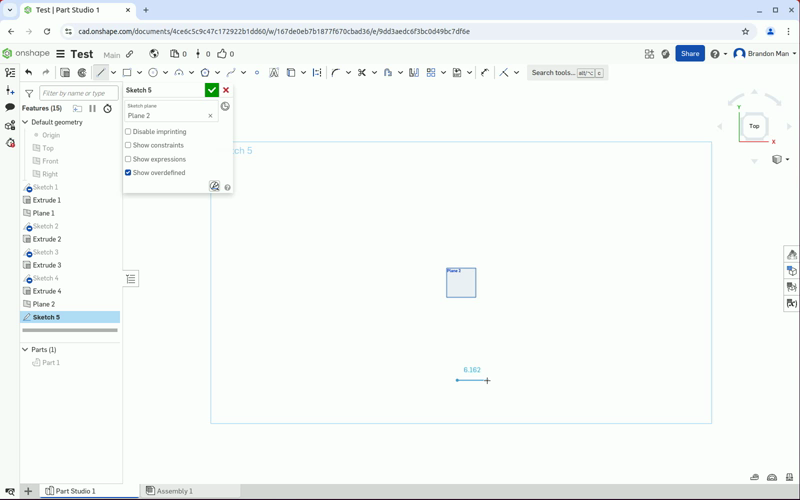
mouse_move(465, 380)
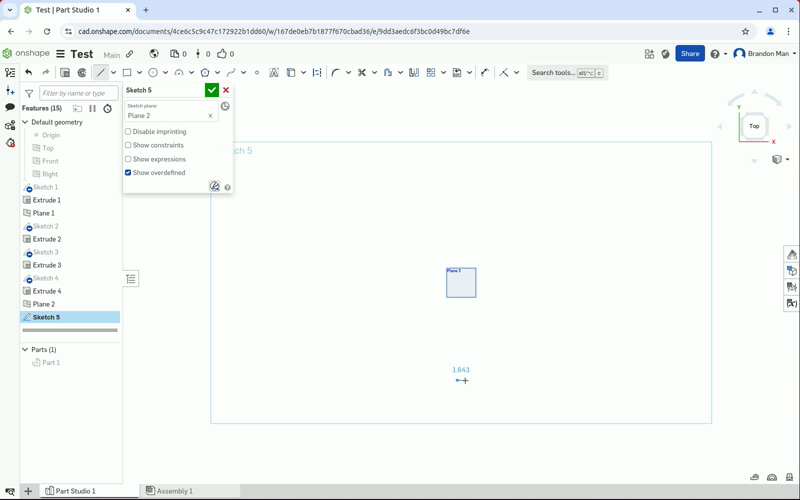
click(465, 380)
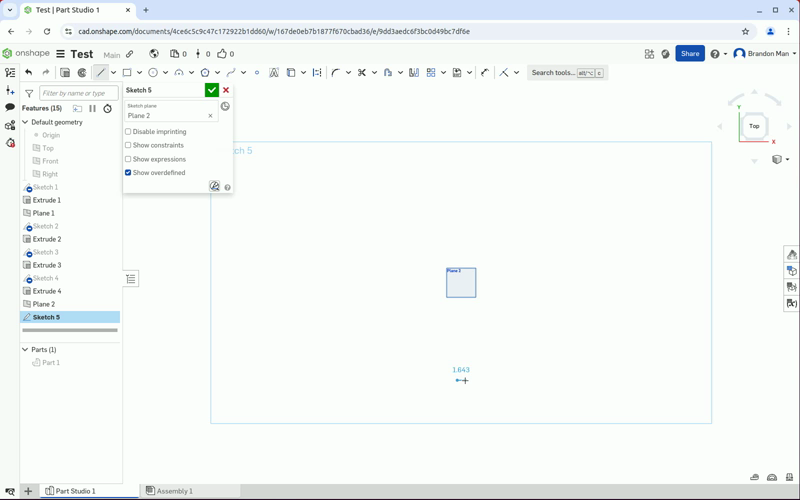
key_up(shift)
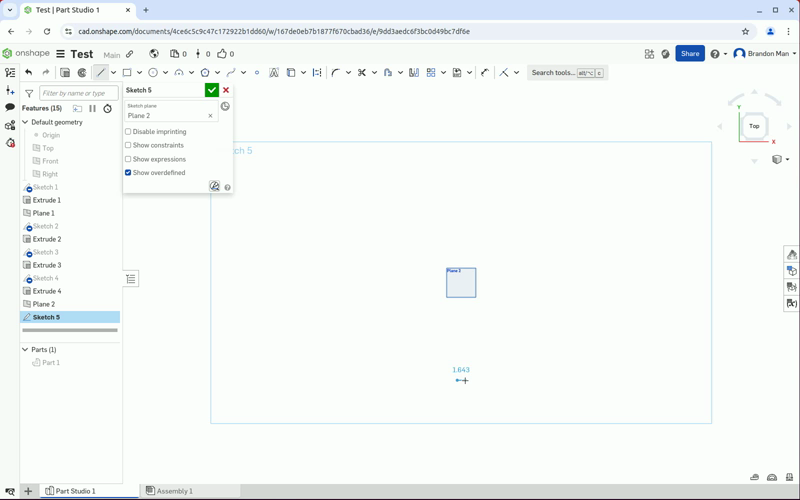
key_down(shift)
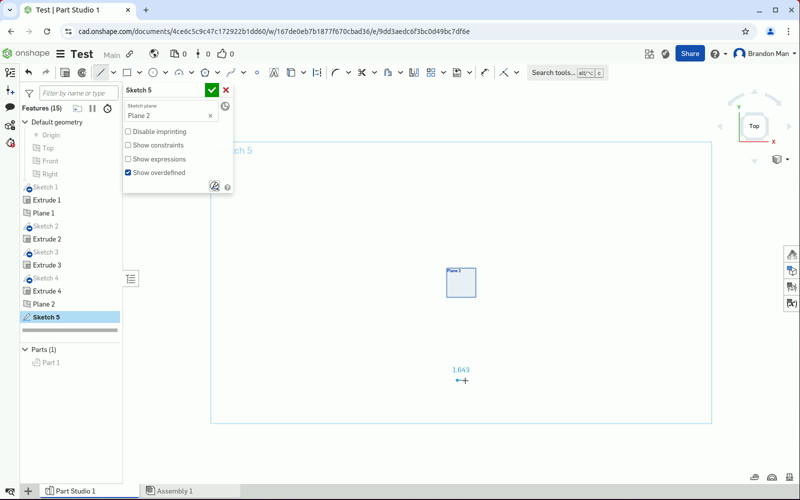
mouse_move(465, 297)
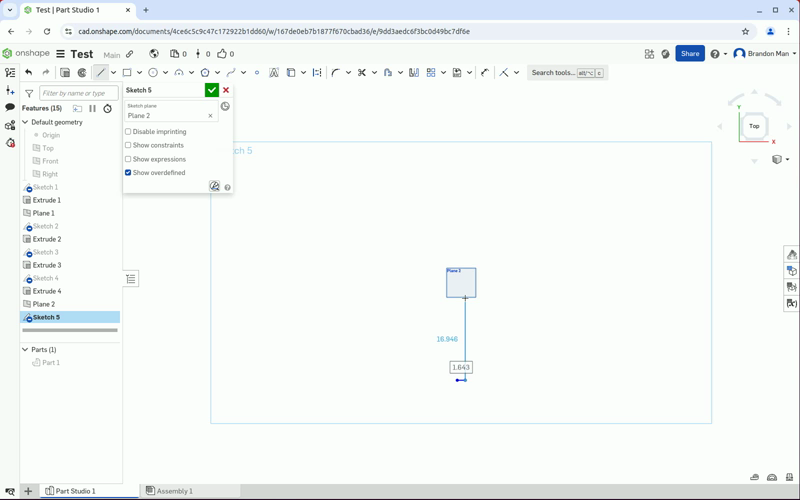
click(465, 297)
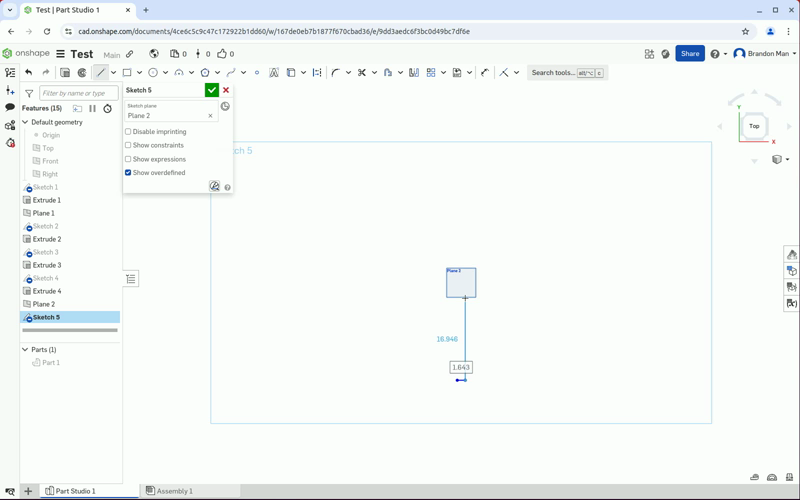
key_up(shift)
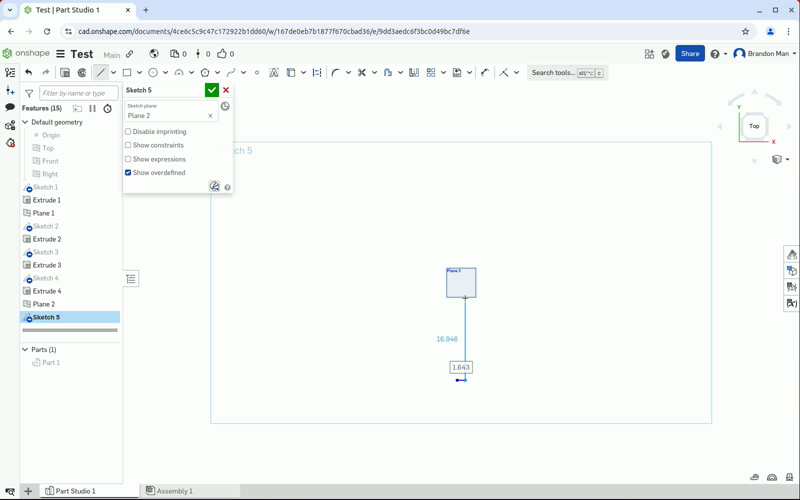
key_down(shift)
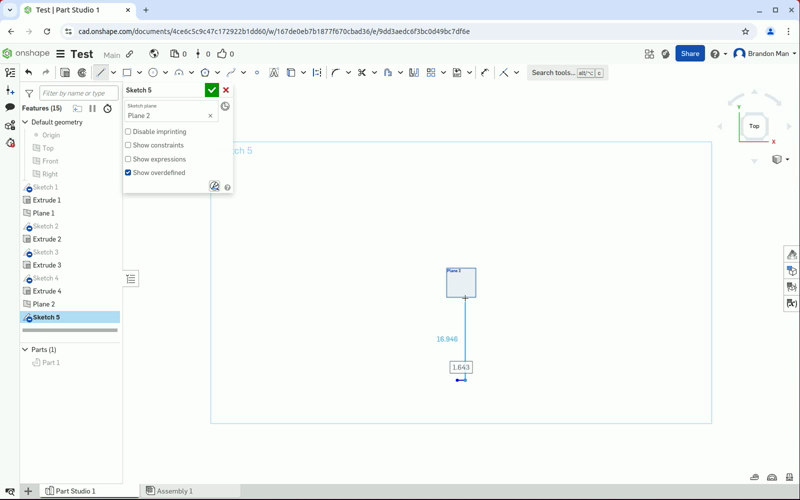
mouse_move(495, 297)
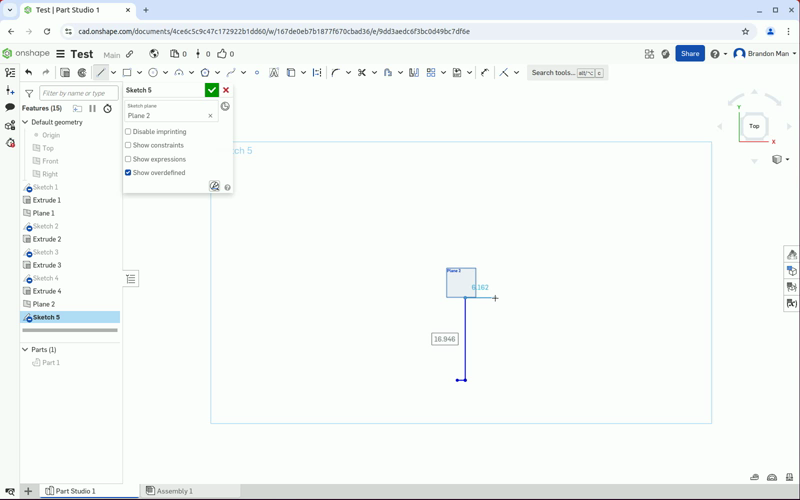
mouse_move(457, 297)
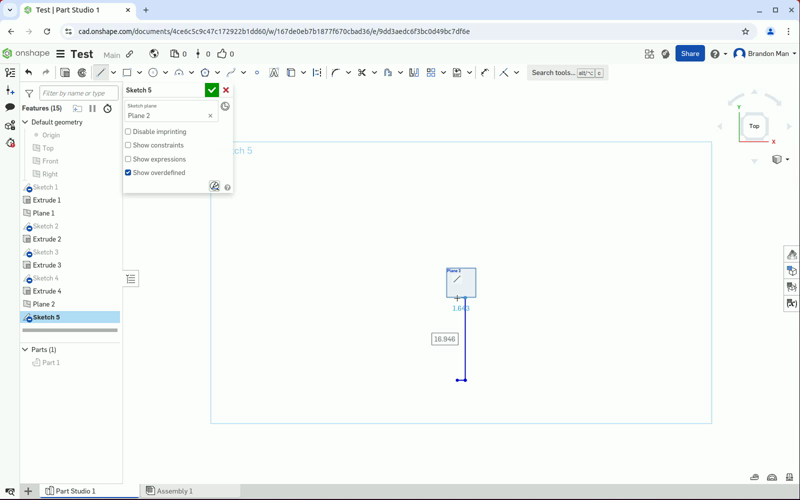
click(457, 297)
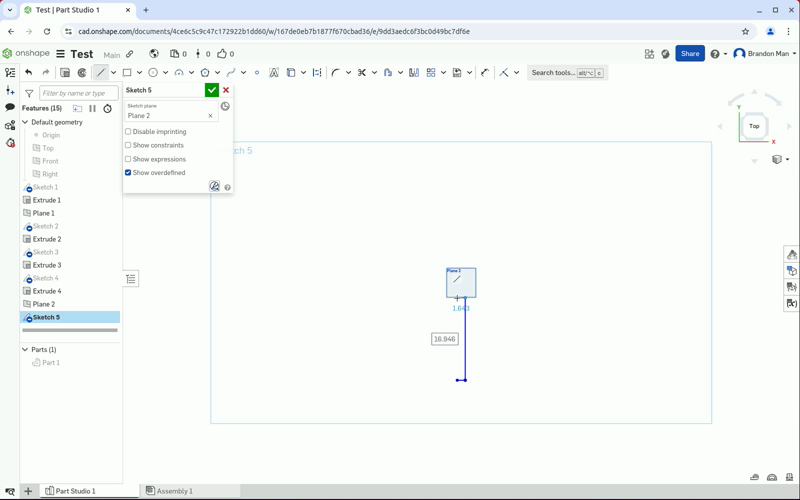
key_up(shift)
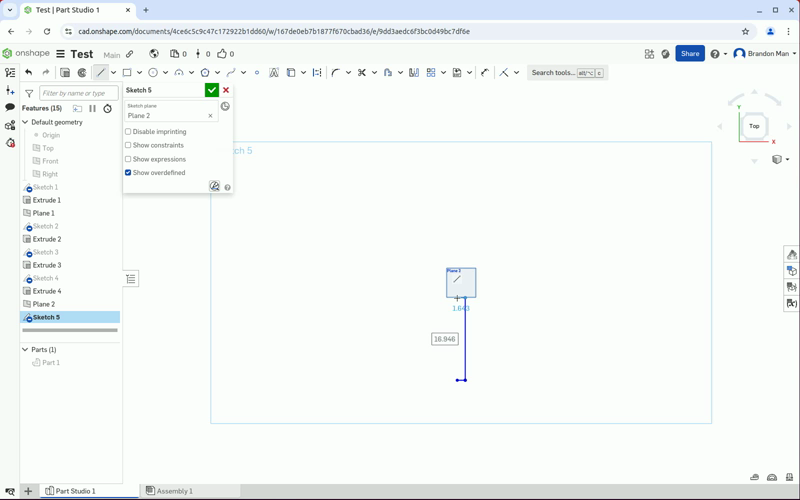
key_down(shift)
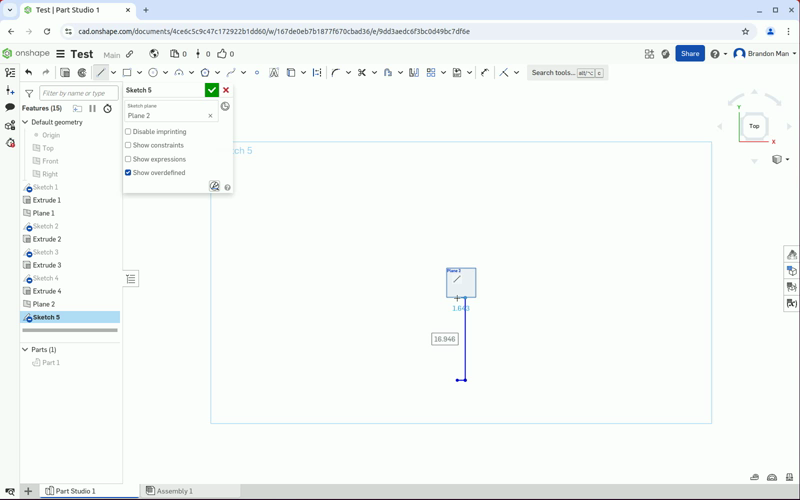
mouse_move(457, 380)
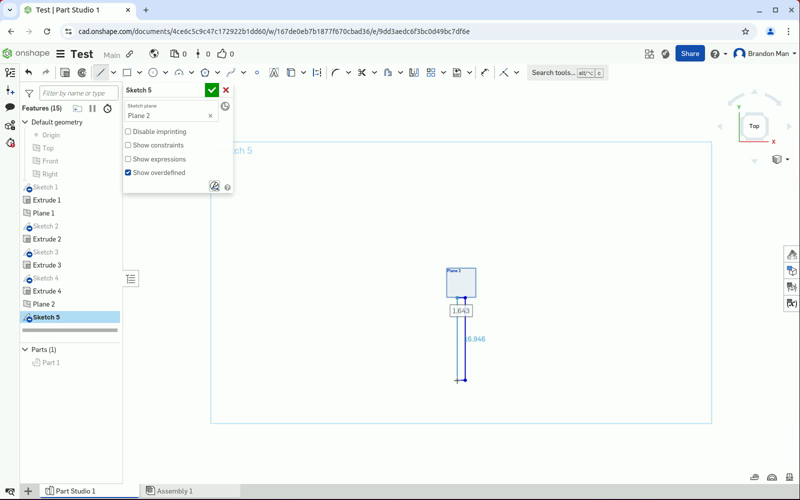
key_up(shift)
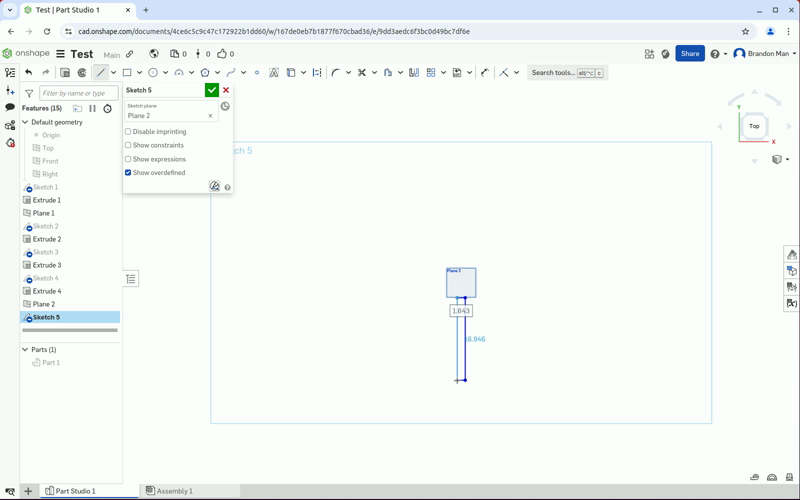
click(457, 380)
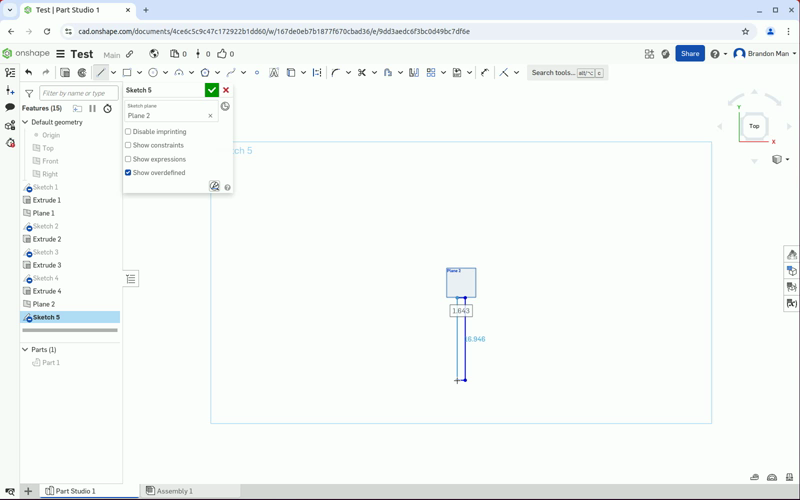
key(esc)
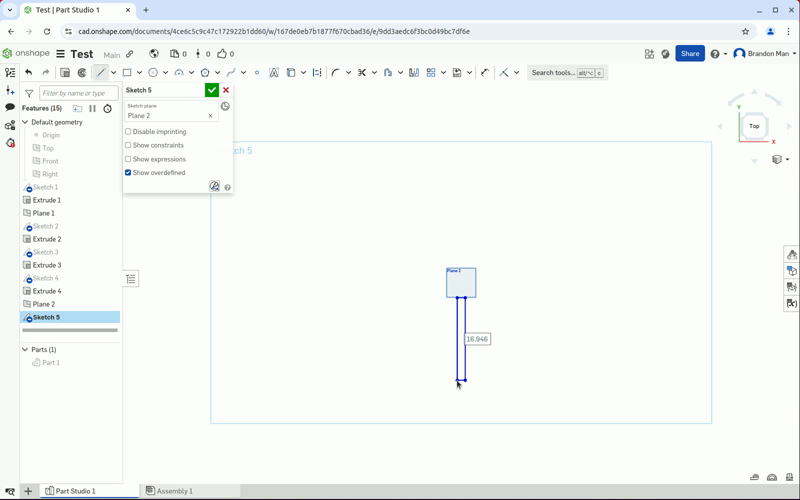
mouse_move(458, 305)
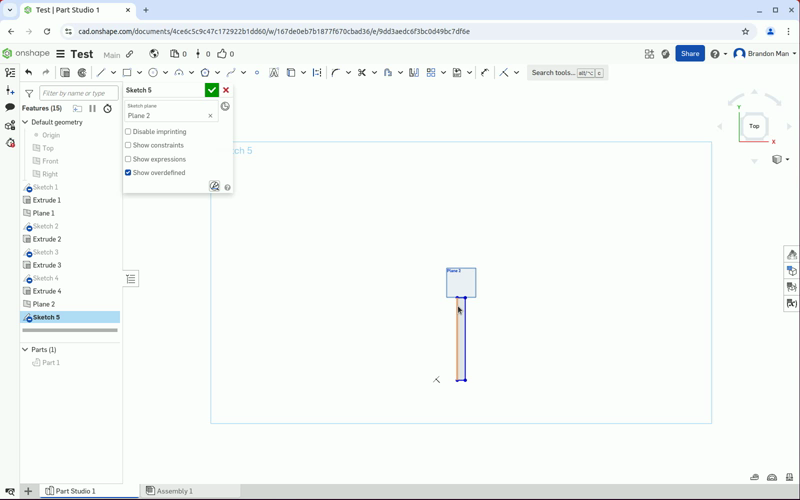
scroll(6)
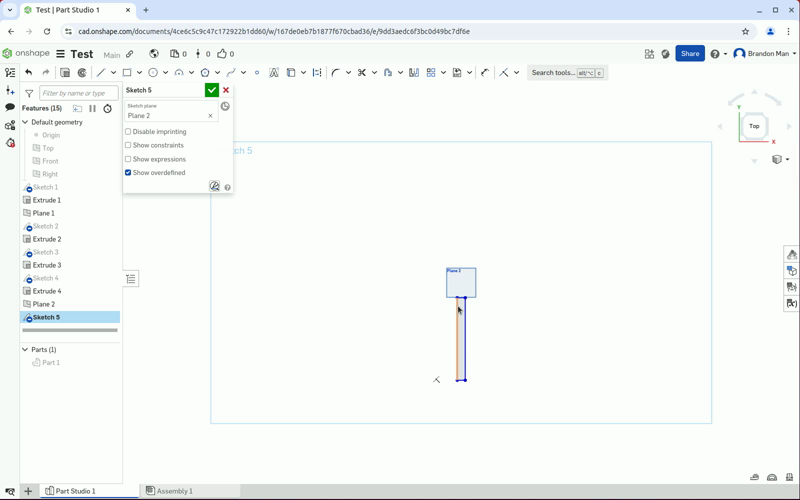
scroll(6)
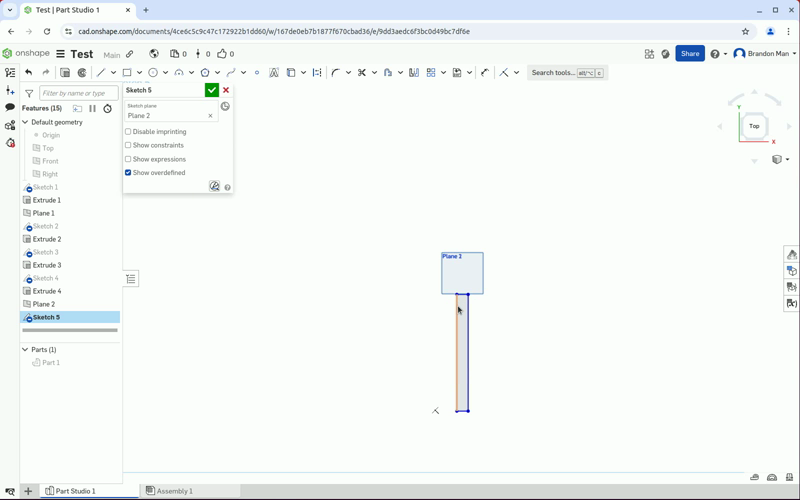
scroll(6)
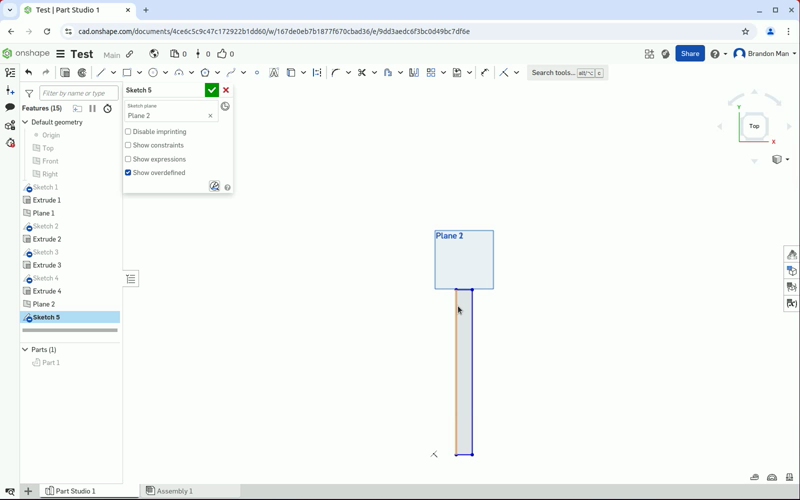
scroll(6)
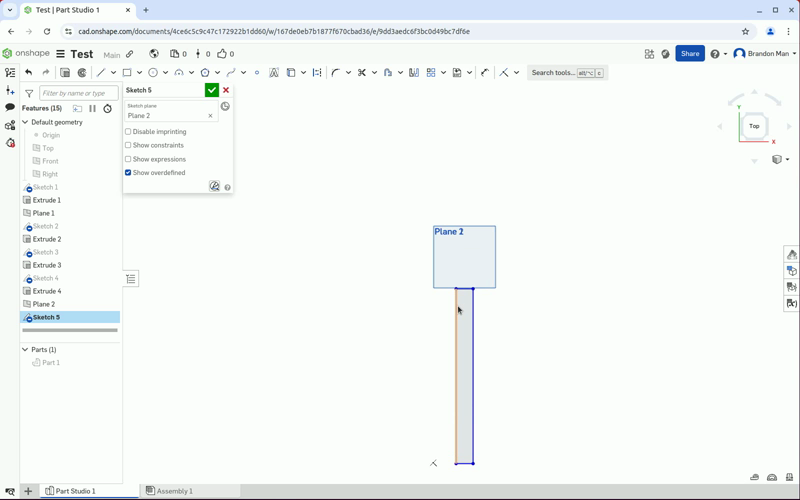
scroll(6)
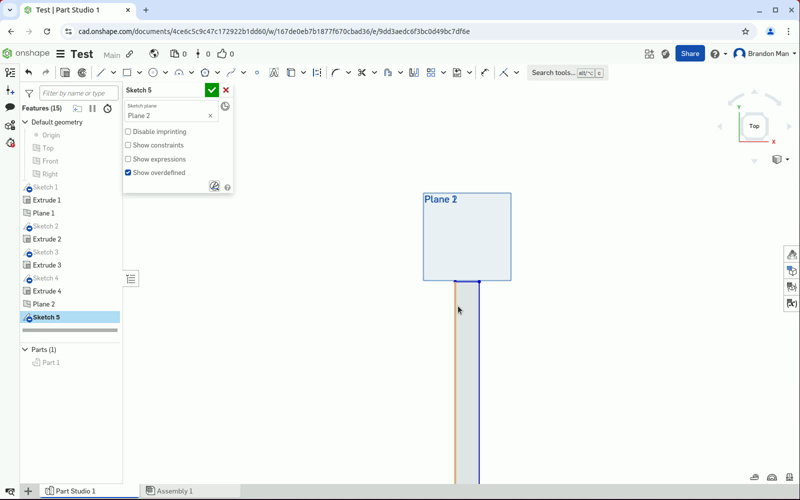
scroll(6)
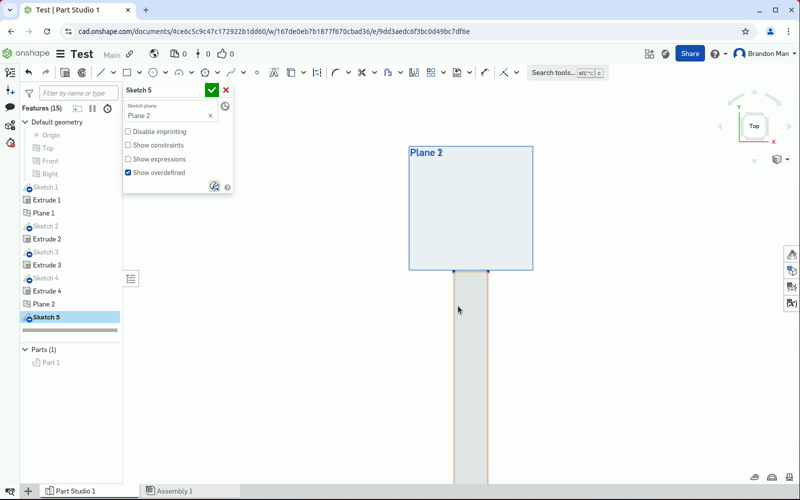
scroll(6)
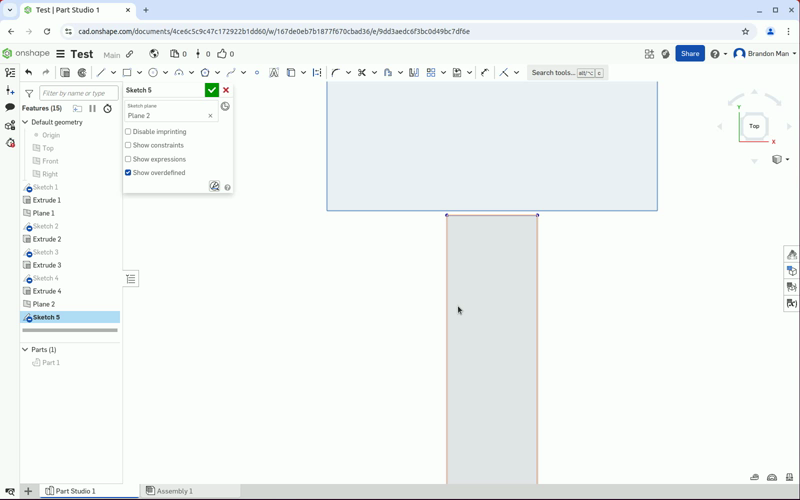
click(458, 305)
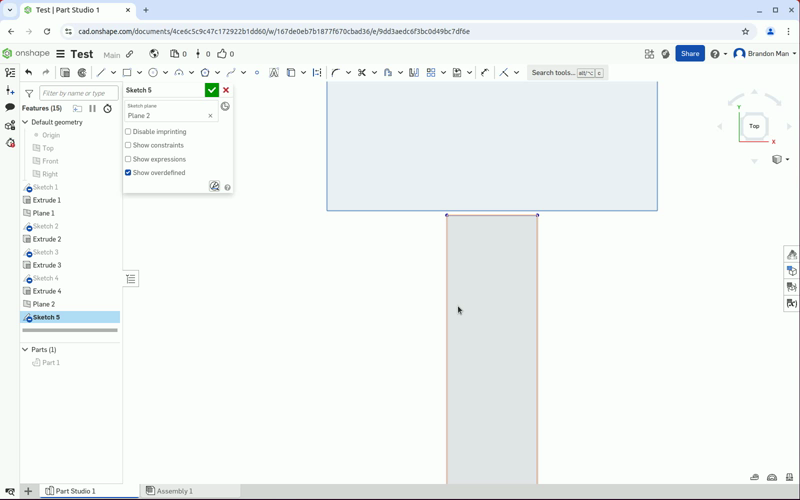
scroll(-6)
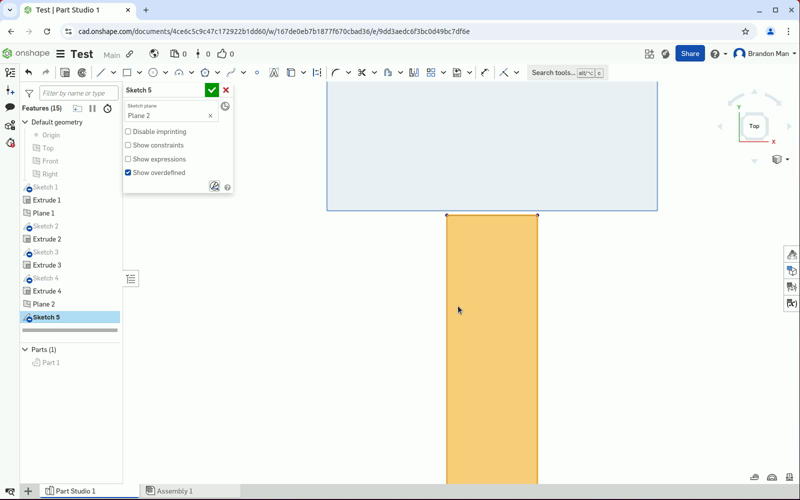
scroll(-6)
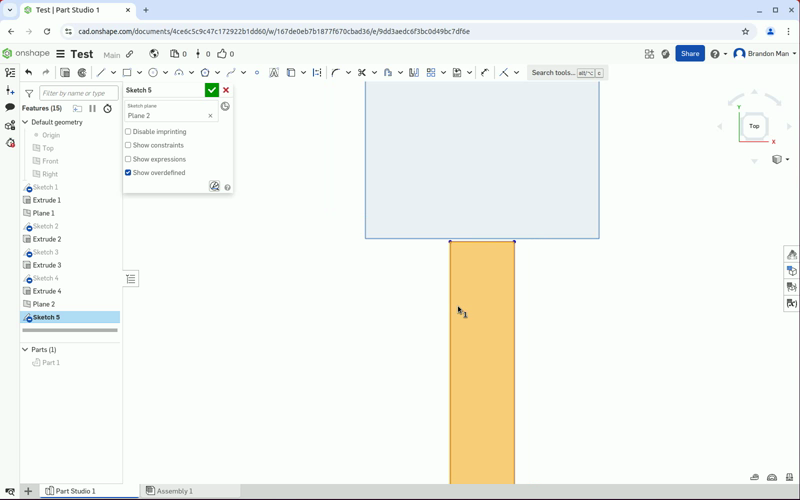
scroll(-6)
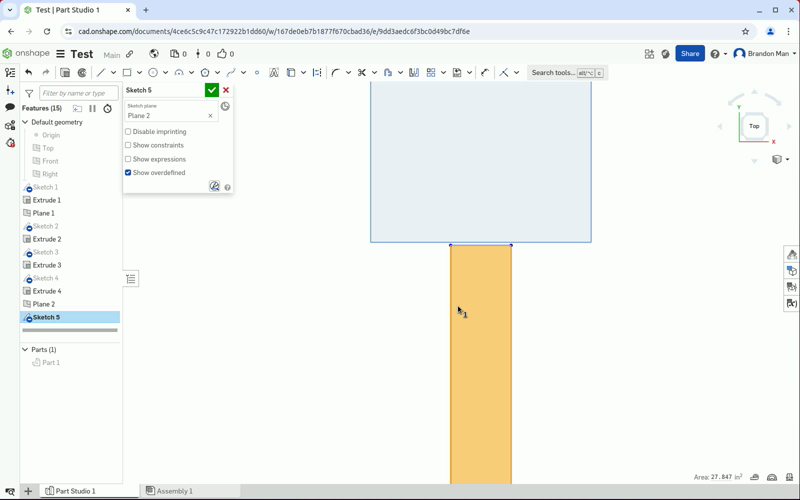
scroll(-6)
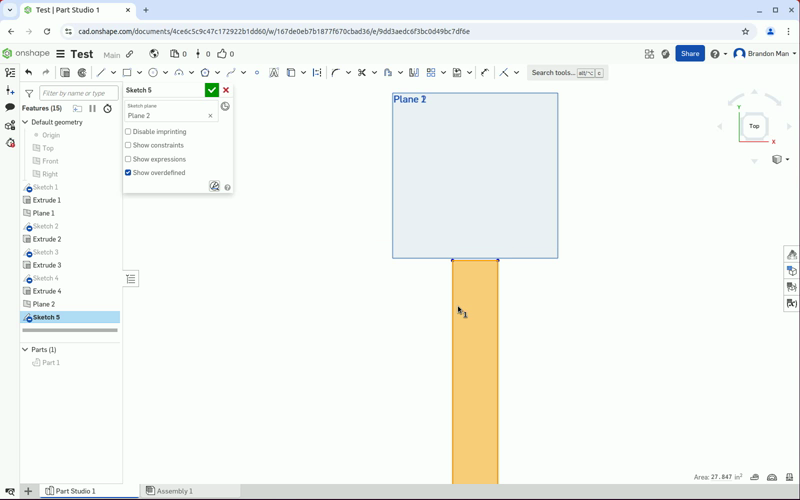
scroll(-6)
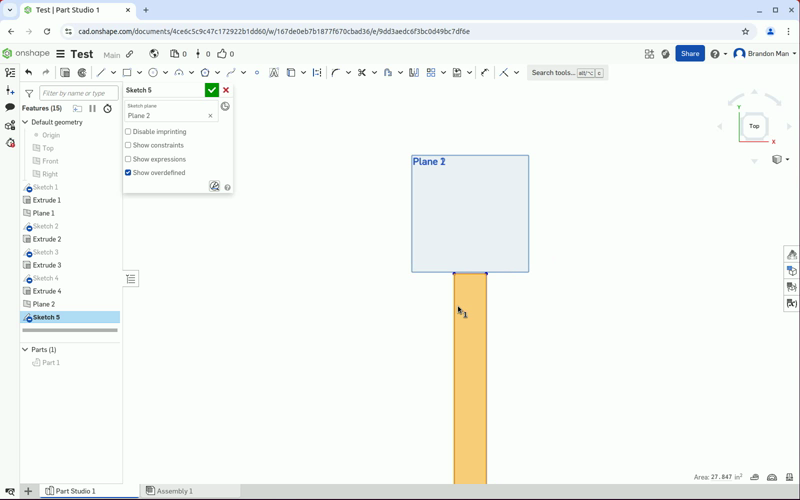
scroll(-6)
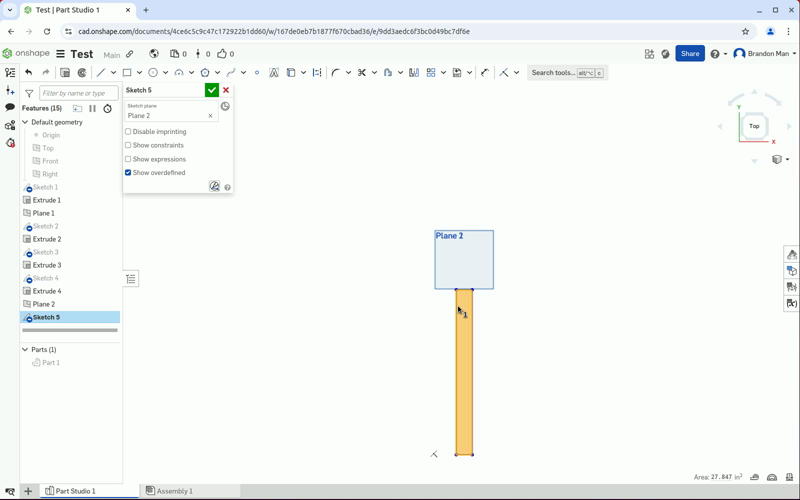
scroll(-6)
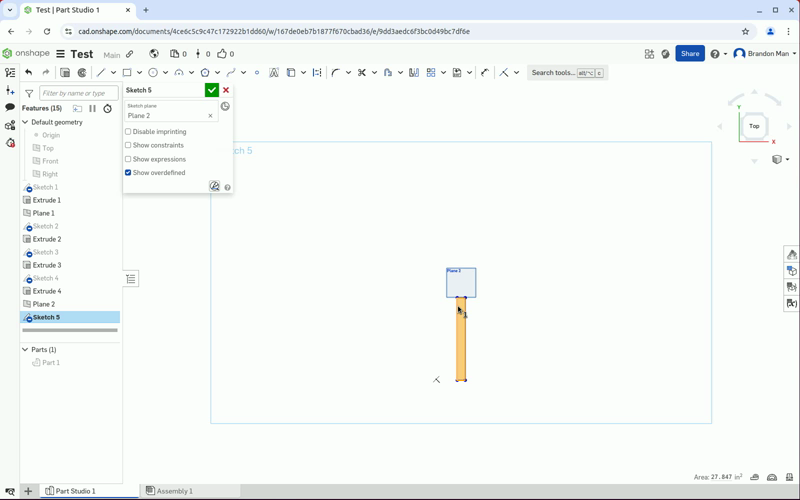
mouse_move(73, 352)
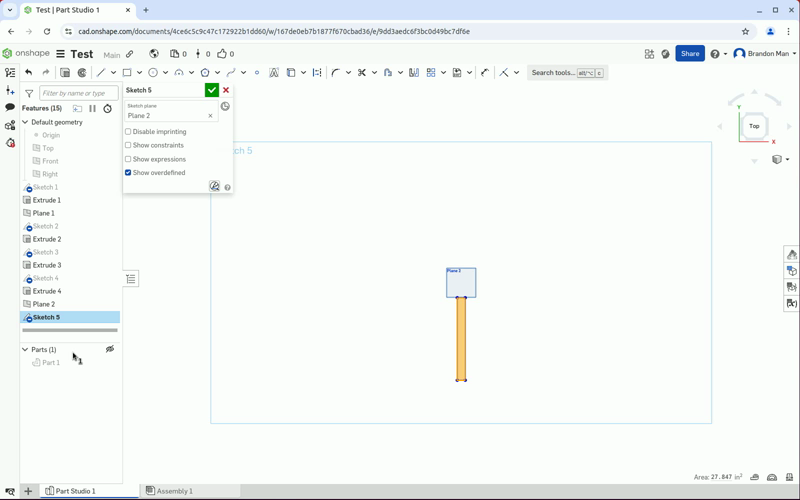
key(shift+y)
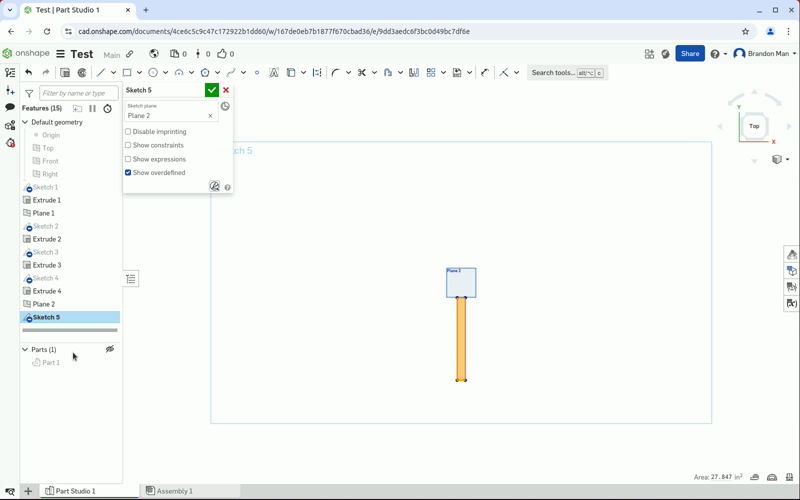
key(shift+e)
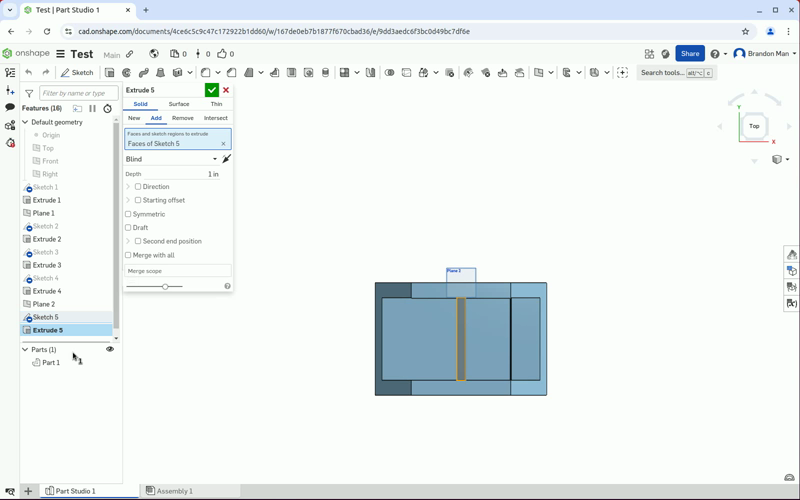
mouse_move(143, 106)
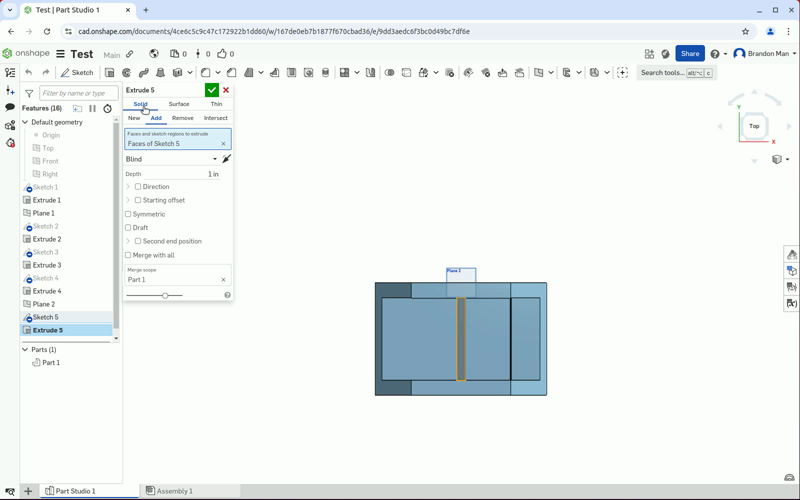
click(143, 106)
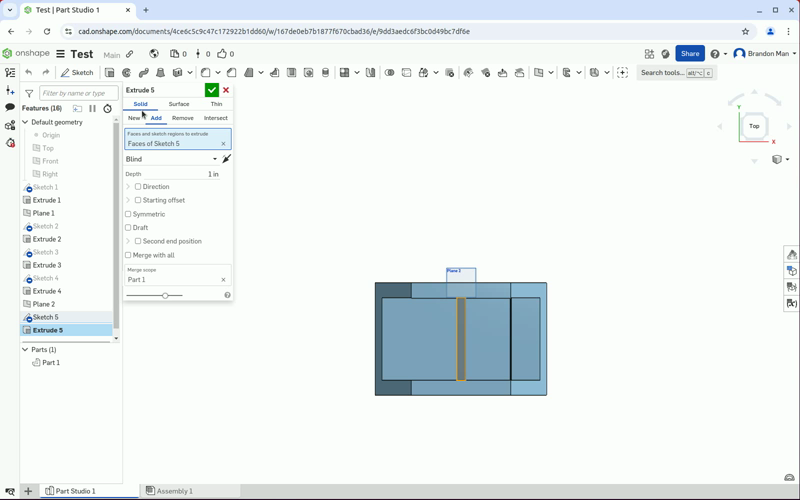
mouse_move(137, 120)
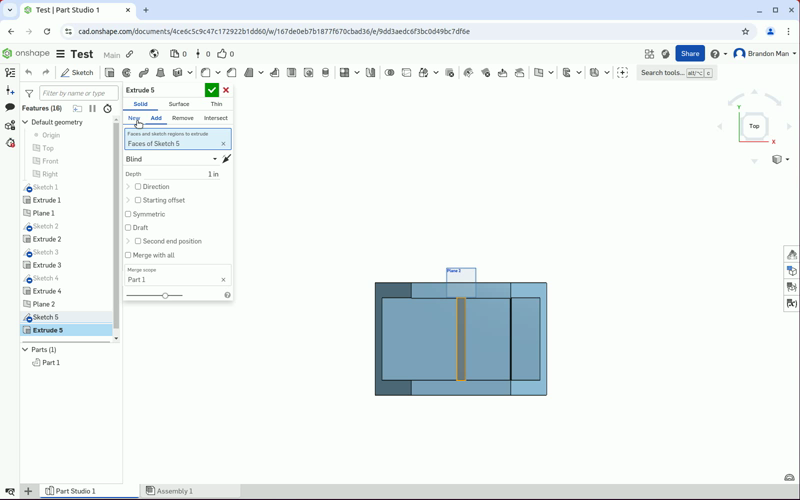
click(137, 120)
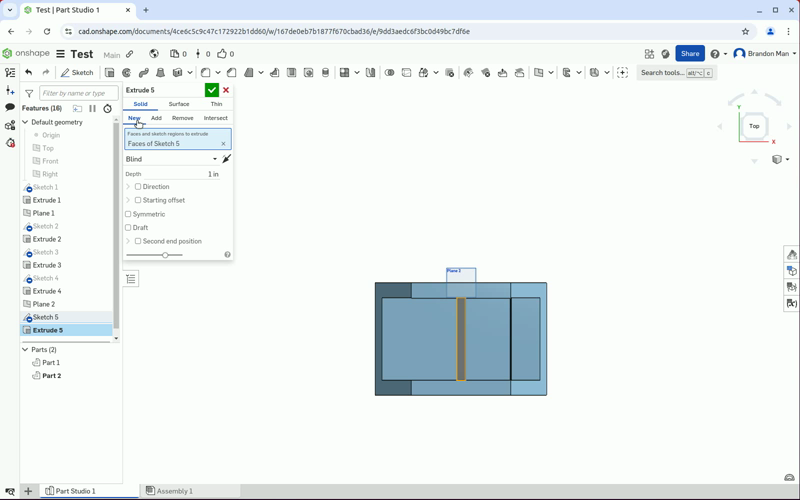
key(tab, 4)
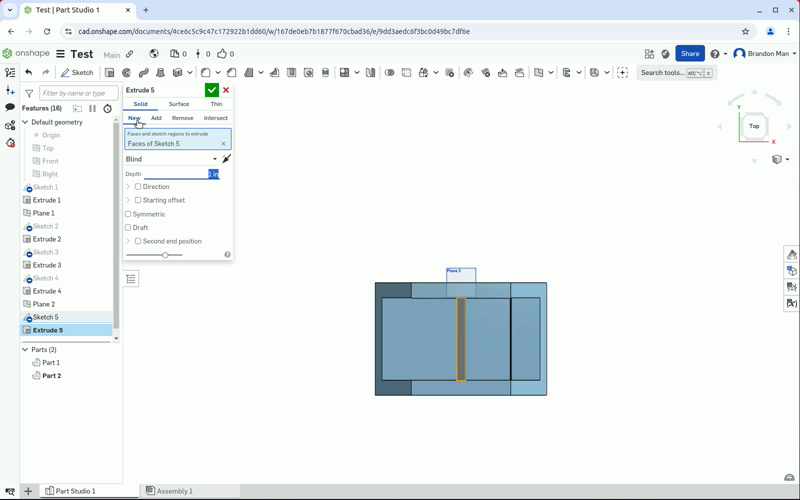
text(6.258)
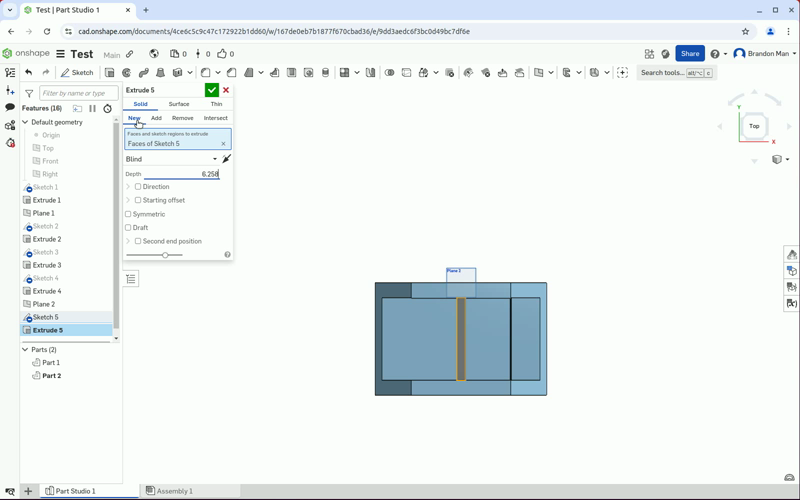
key(enter)
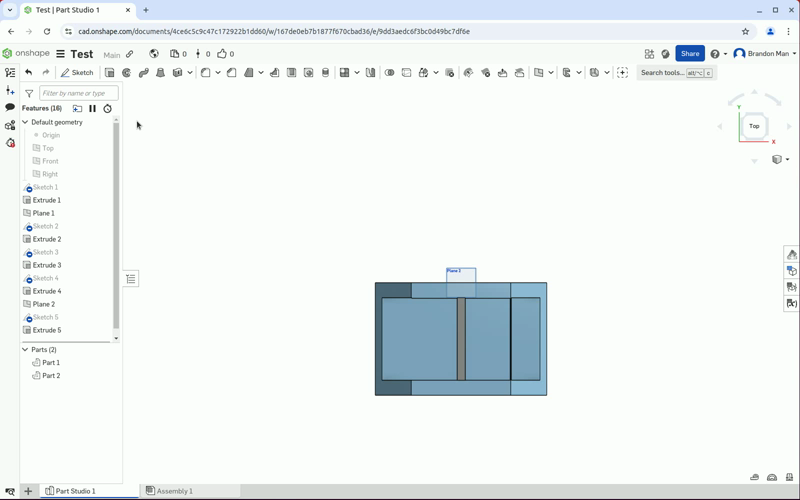
key(shift+h)
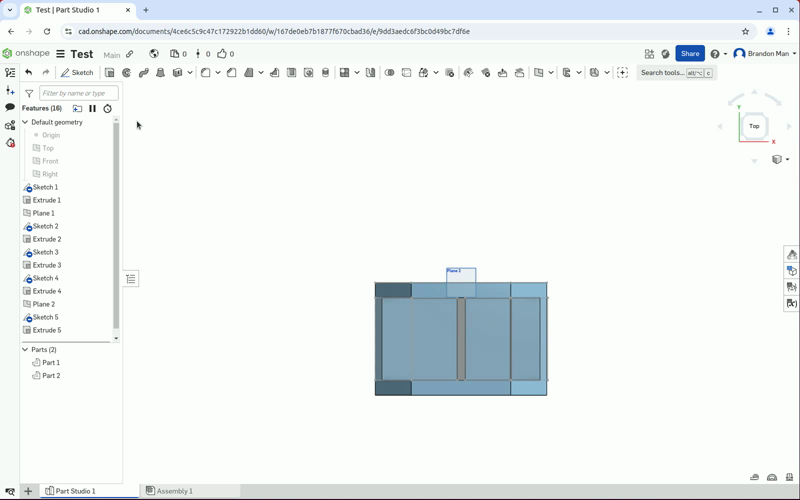
key(shift+h)
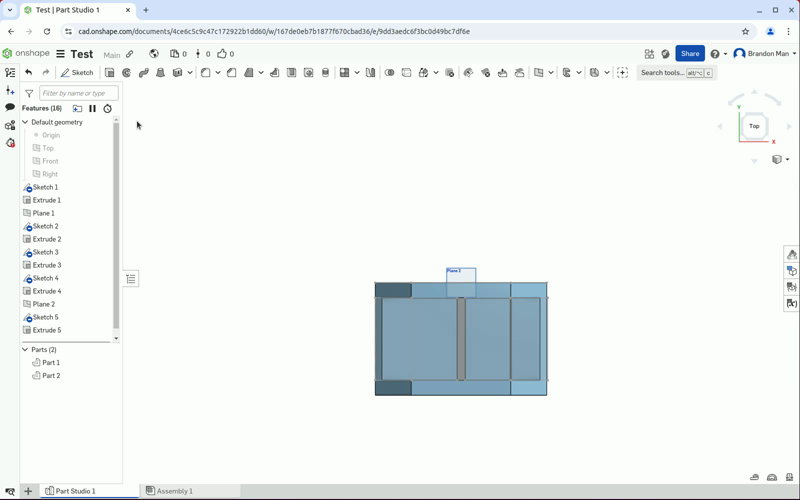
key(shift+7)
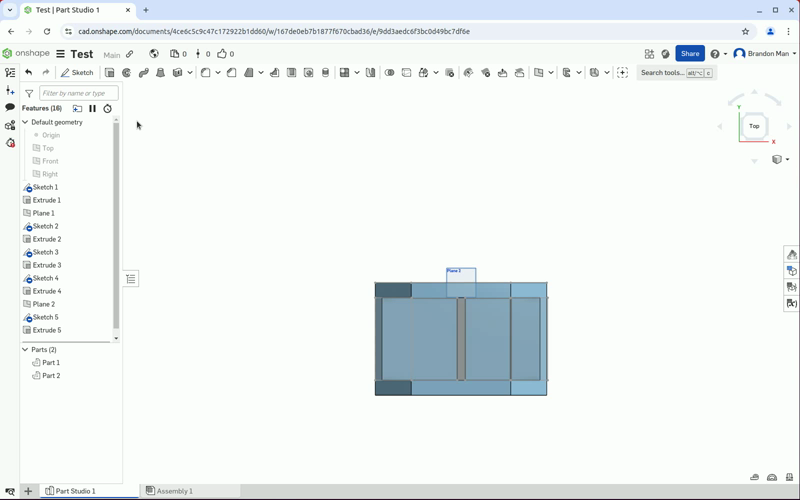
key(up, 3)
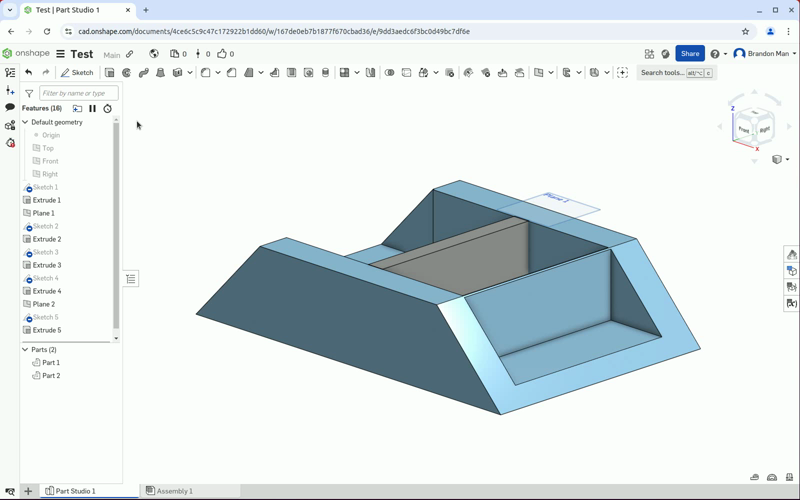
key(left, 3)
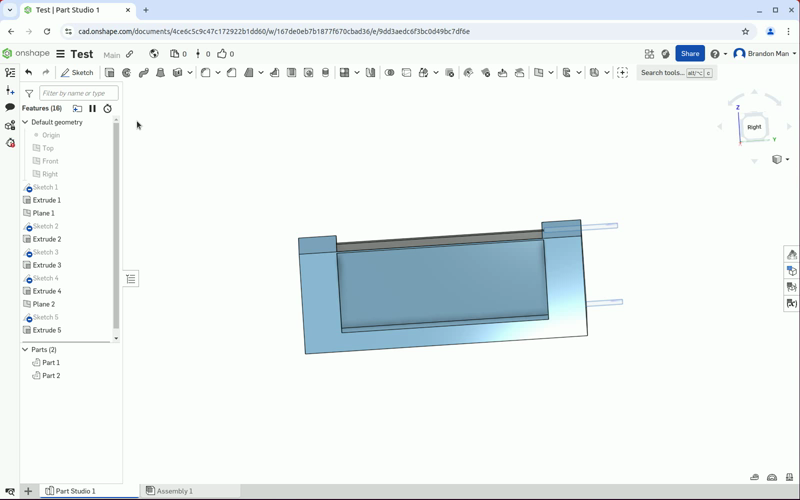
key(right, 3)
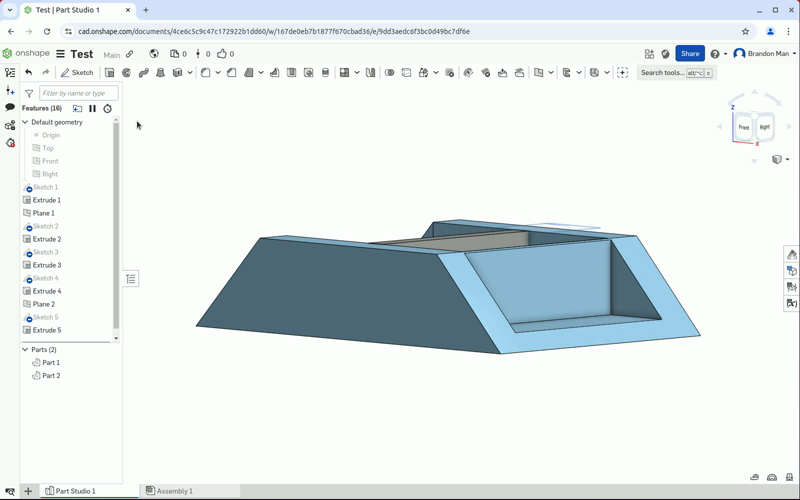
key(down, 3)
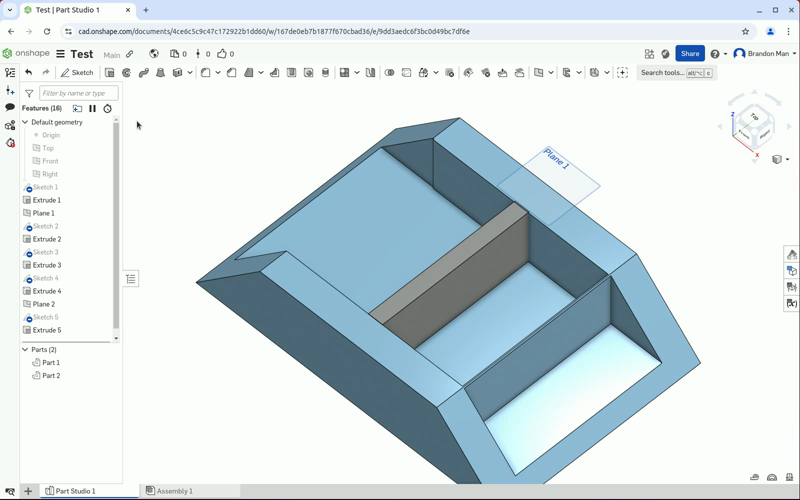
mouse_move(69, 189)
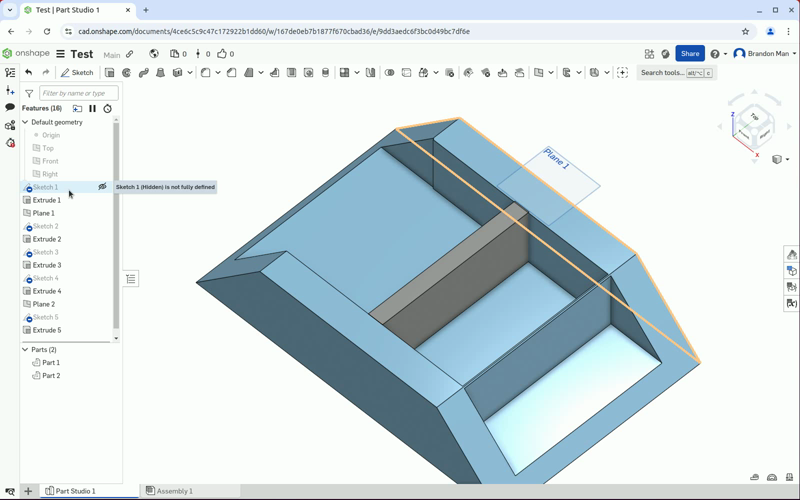
click(69, 189)